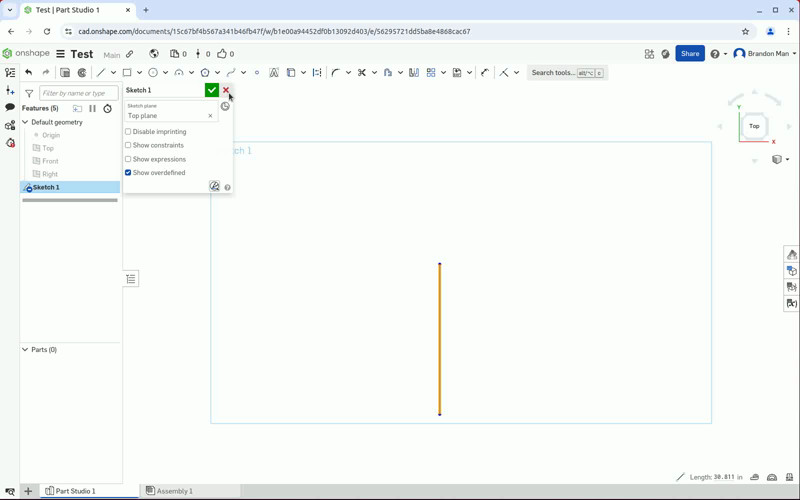
key(shift+h)
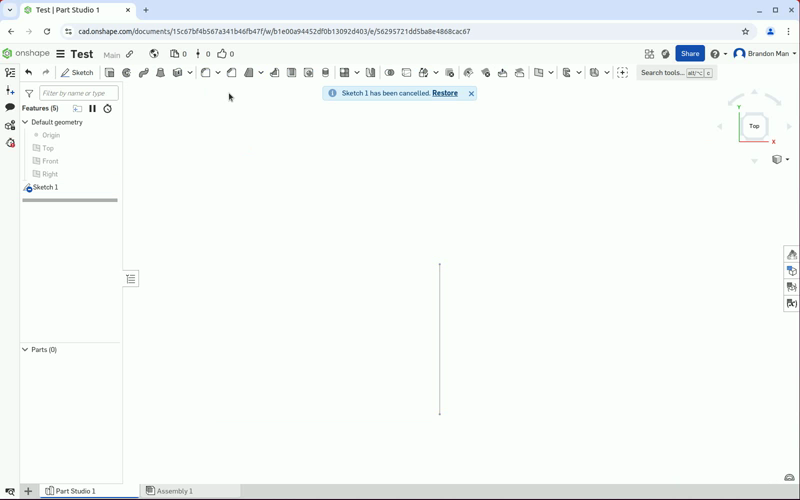
key(shift+s)
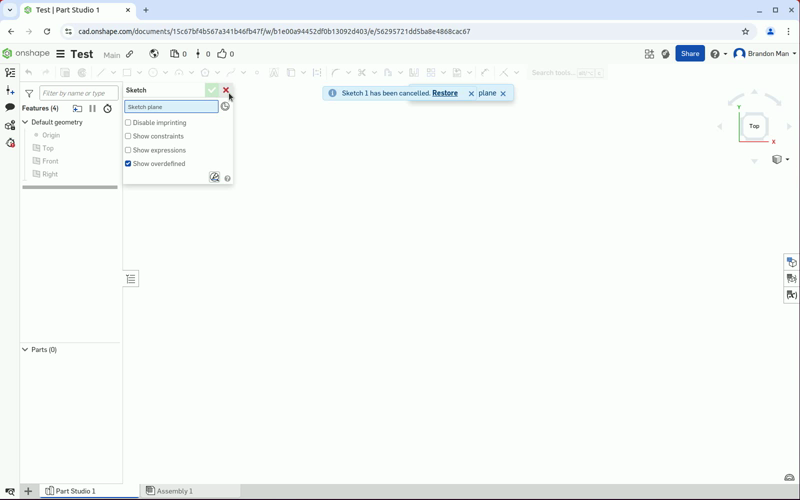
mouse_move(73, 150)
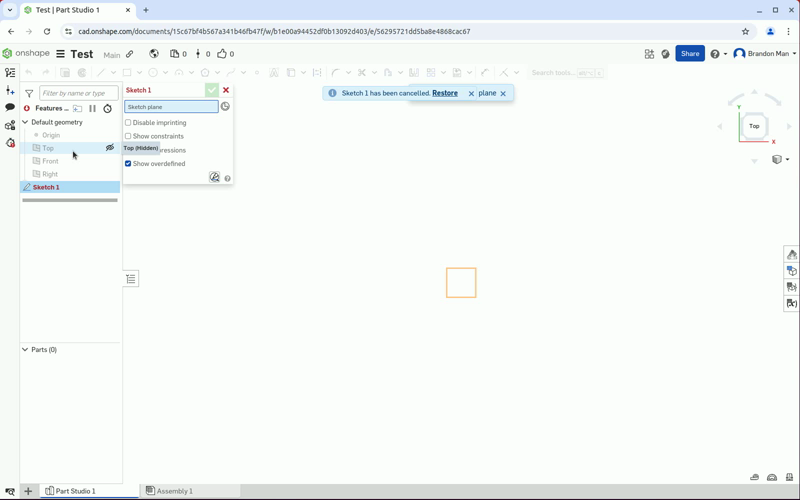
click(73, 150)
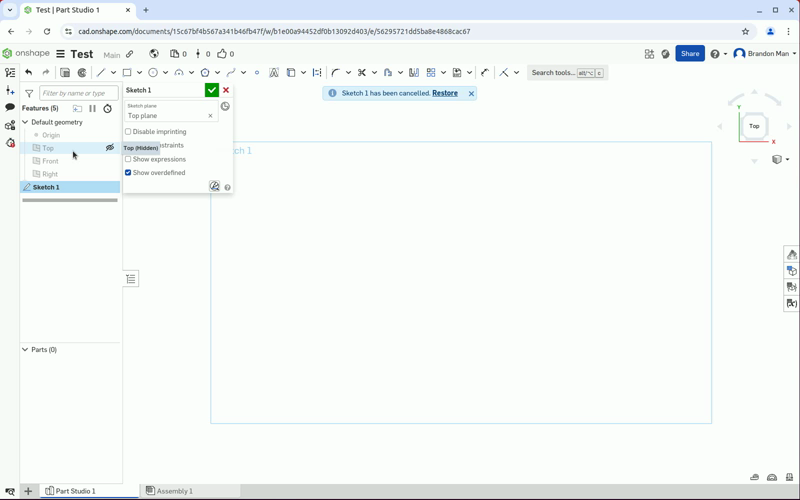
mouse_move(73, 352)
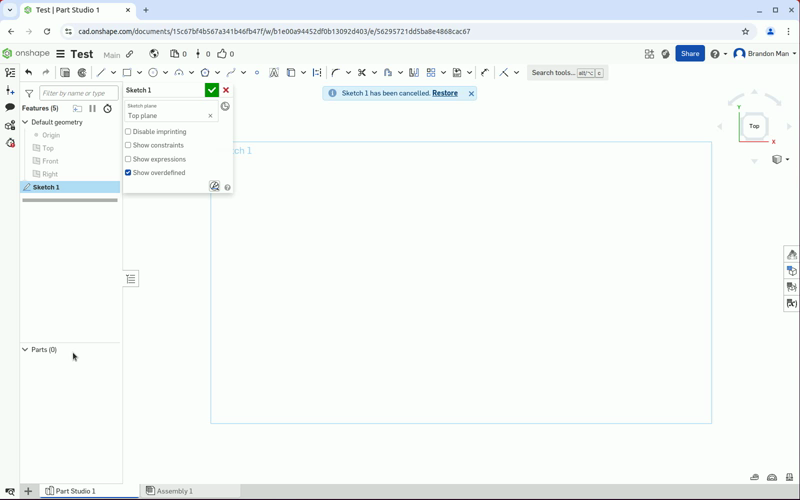
key(y)
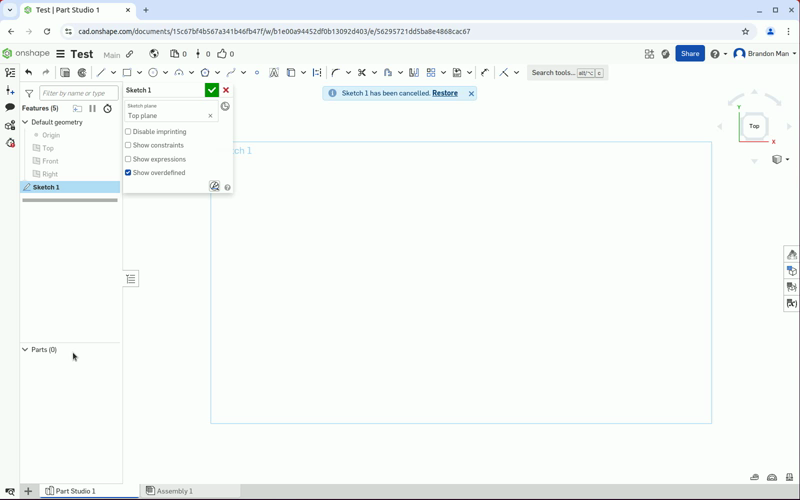
key(l)
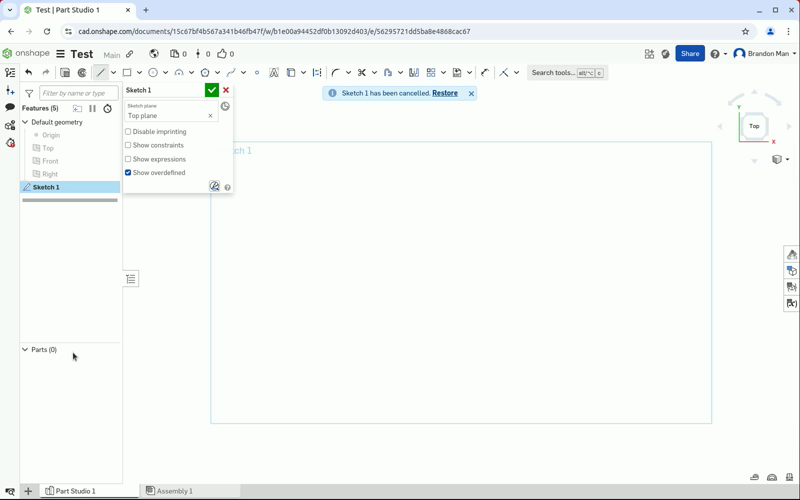
key_down(shift)
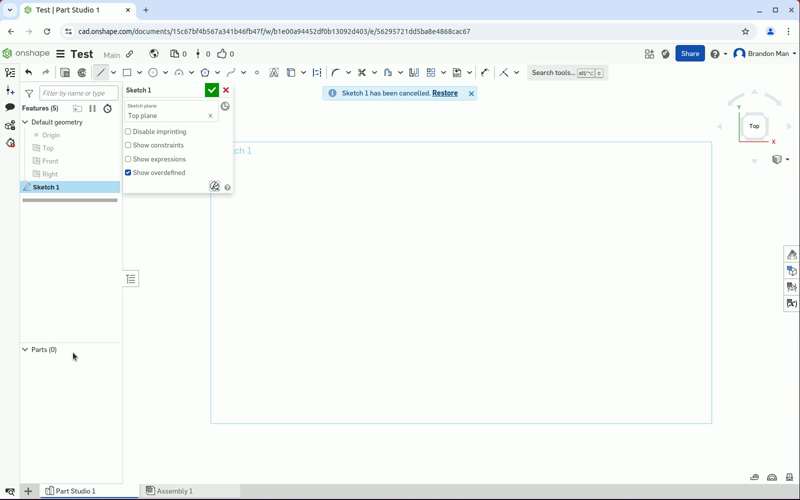
mouse_move(353, 379)
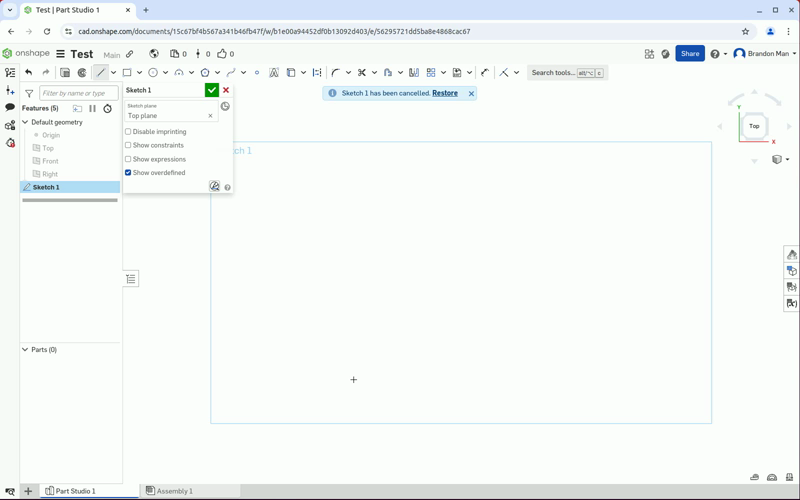
click(353, 379)
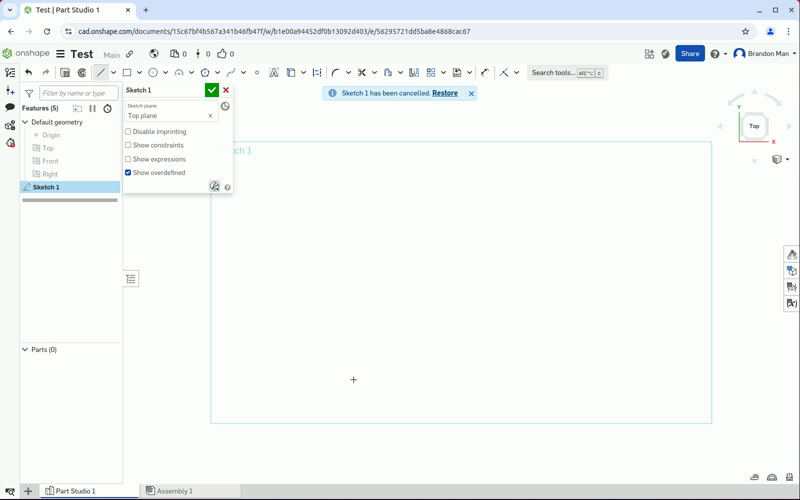
key_up(shift)
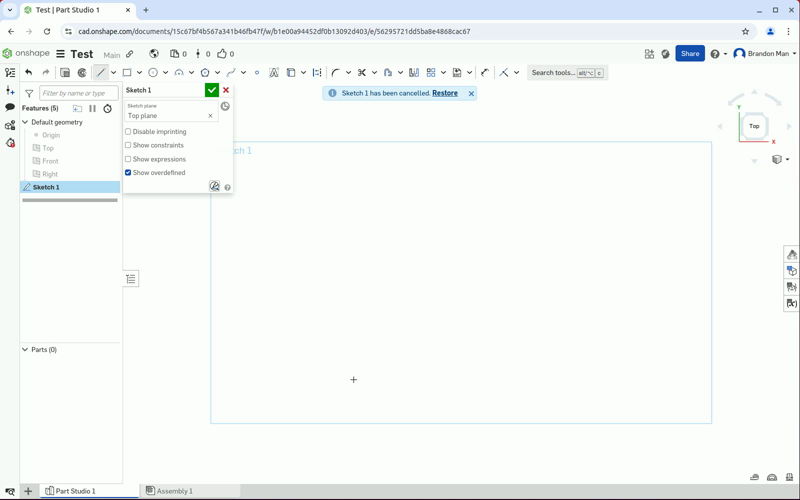
key_down(shift)
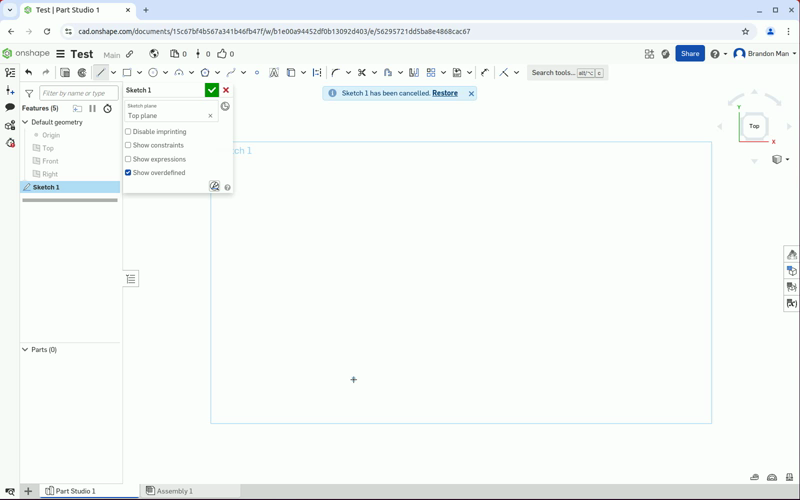
mouse_move(473, 379)
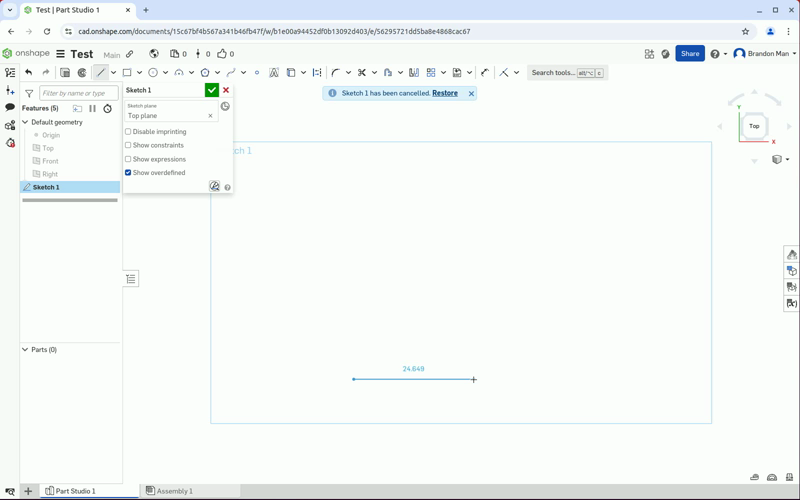
click(473, 379)
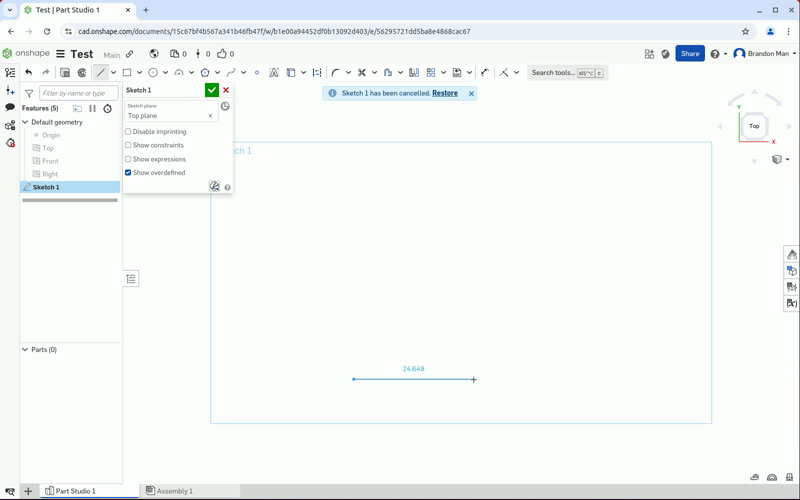
key_up(shift)
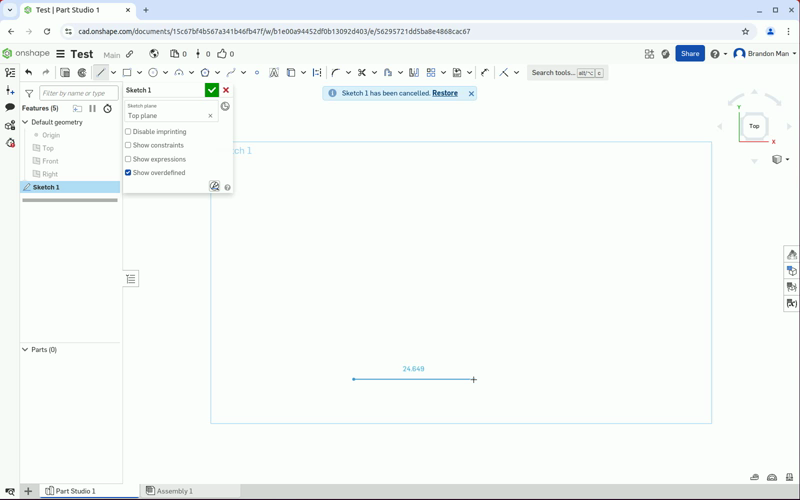
key_down(shift)
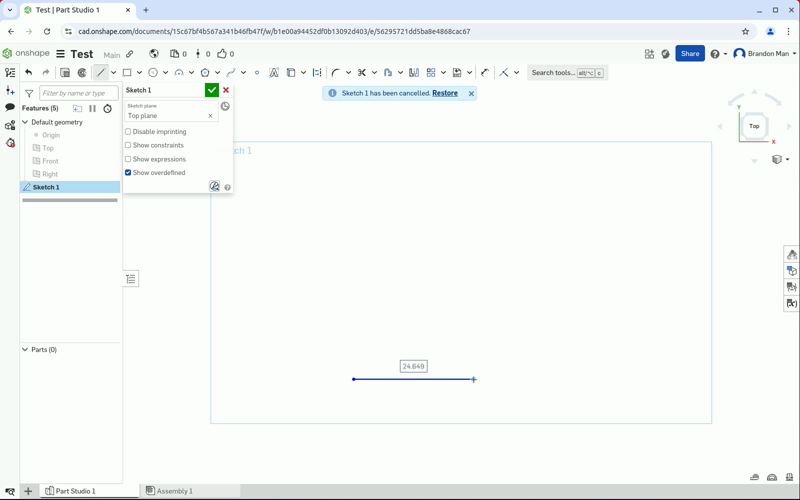
mouse_move(473, 259)
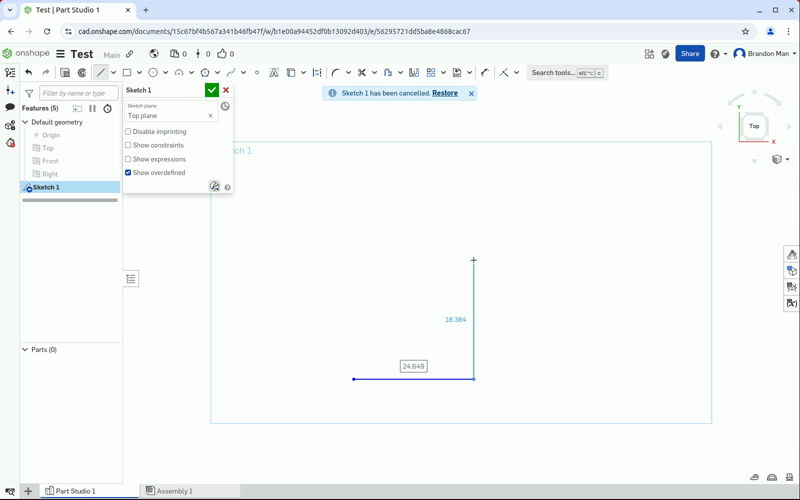
click(473, 259)
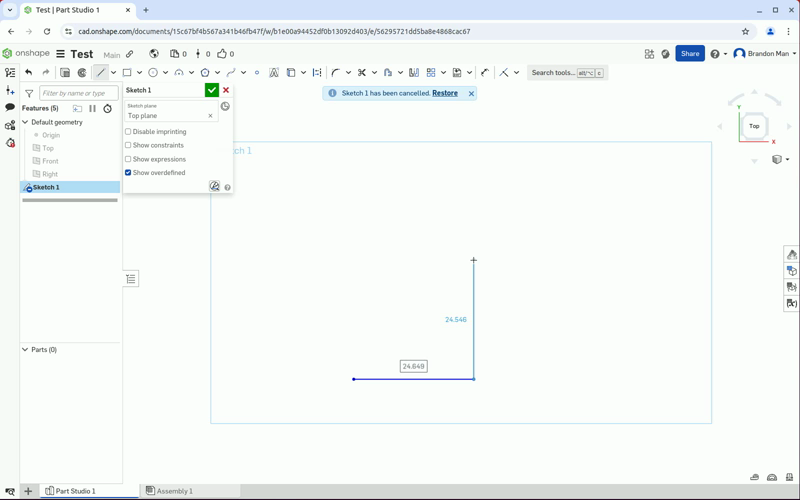
key_up(shift)
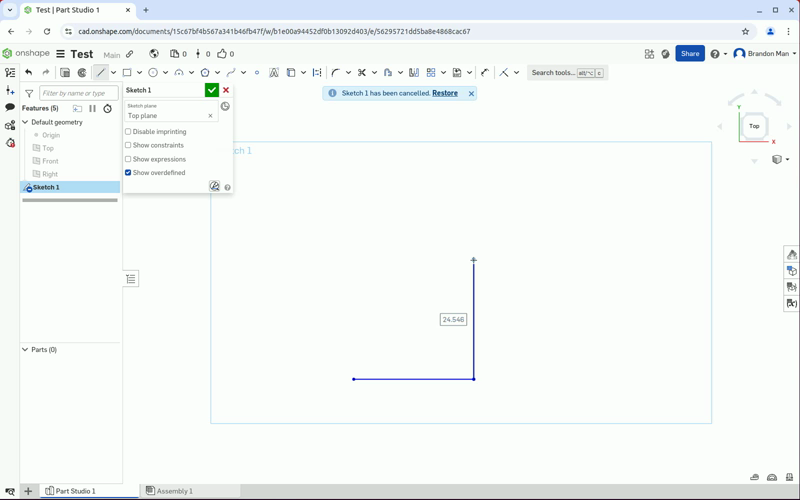
key_down(shift)
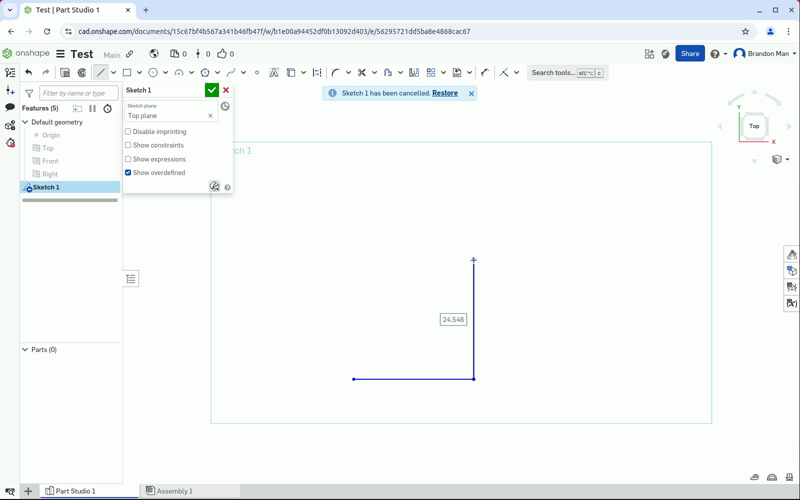
mouse_move(353, 259)
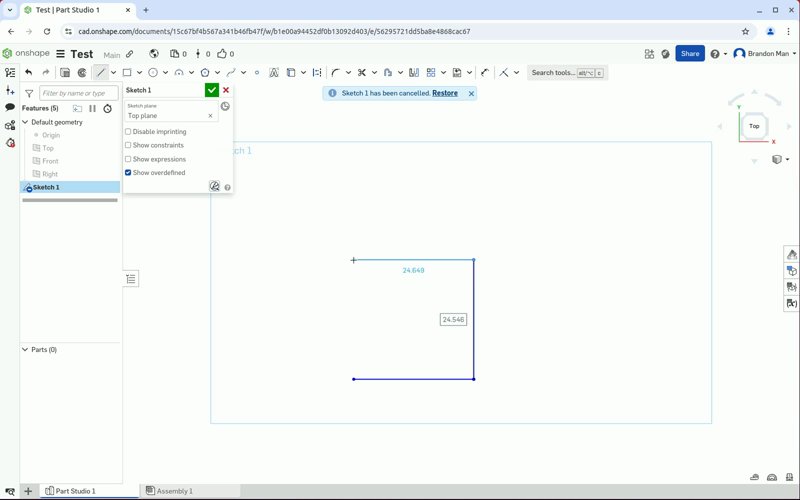
click(353, 259)
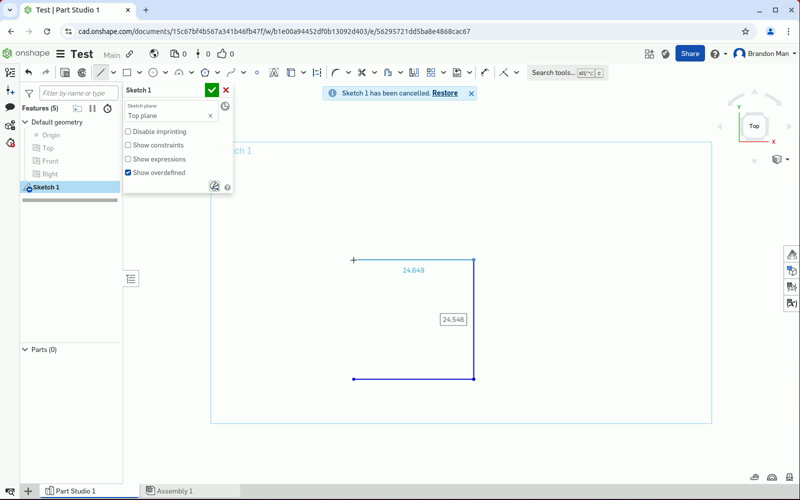
key_up(shift)
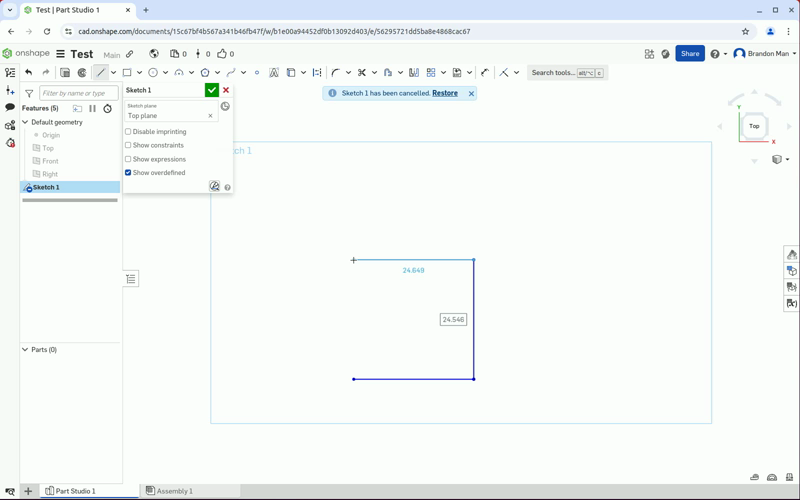
key_down(shift)
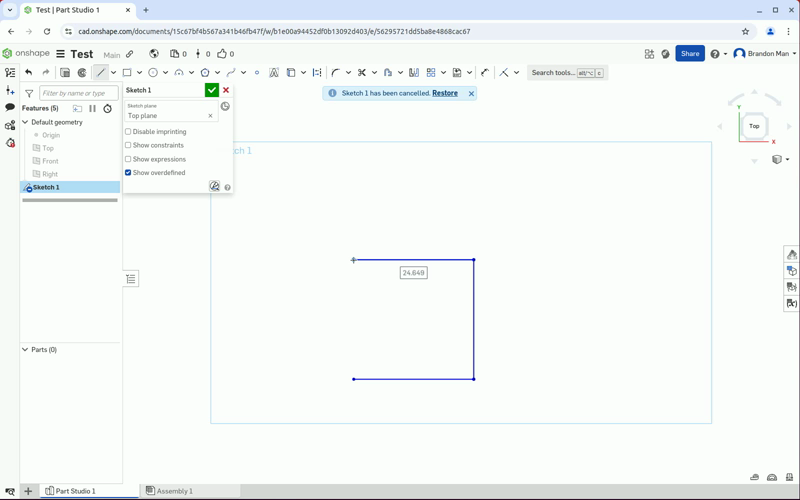
mouse_move(353, 379)
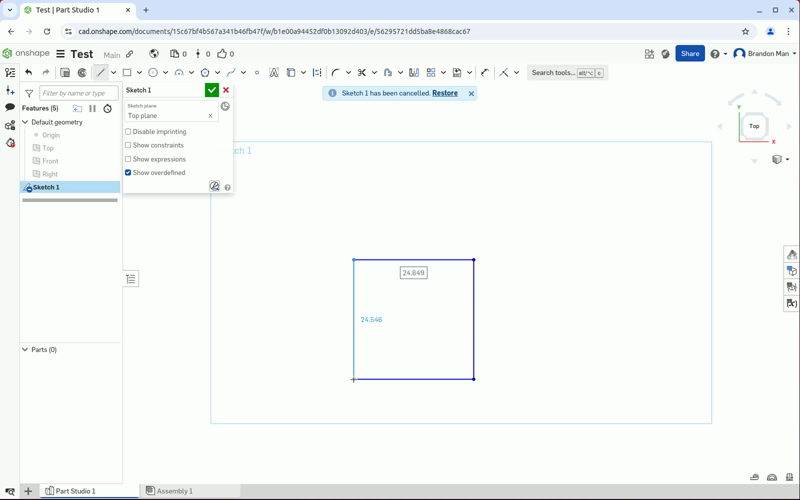
key_up(shift)
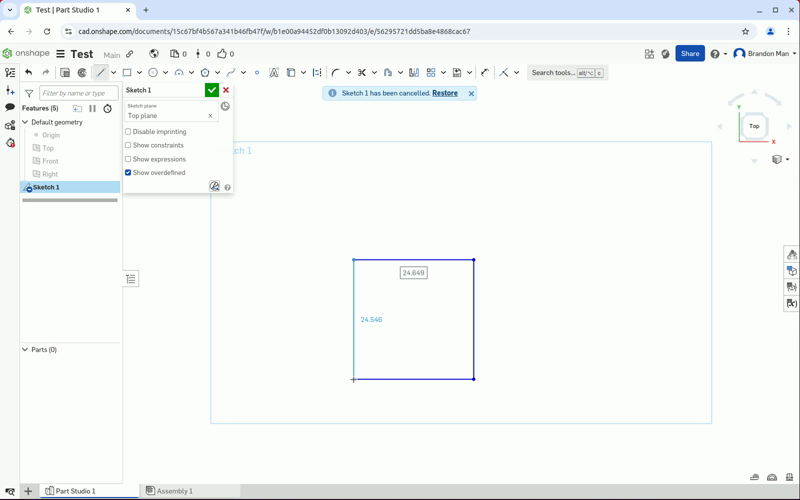
click(353, 379)
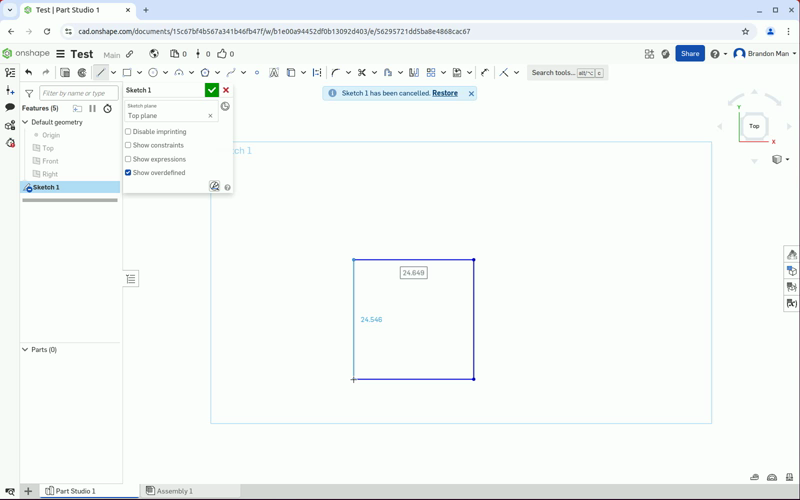
key(esc)
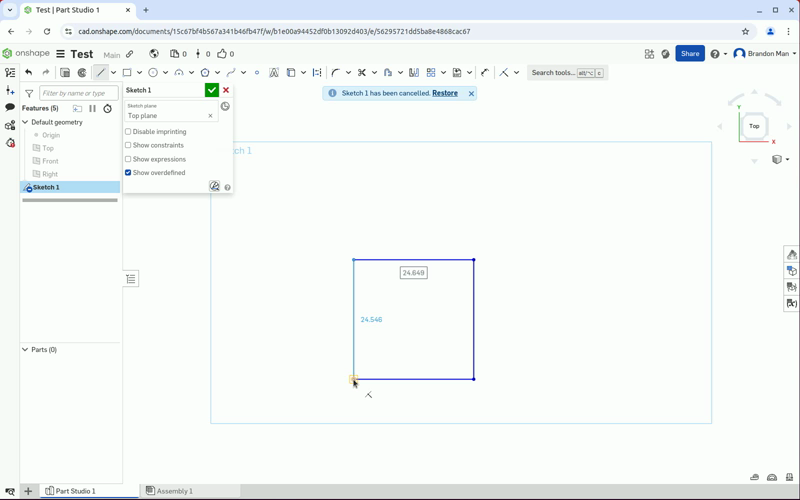
key(c)
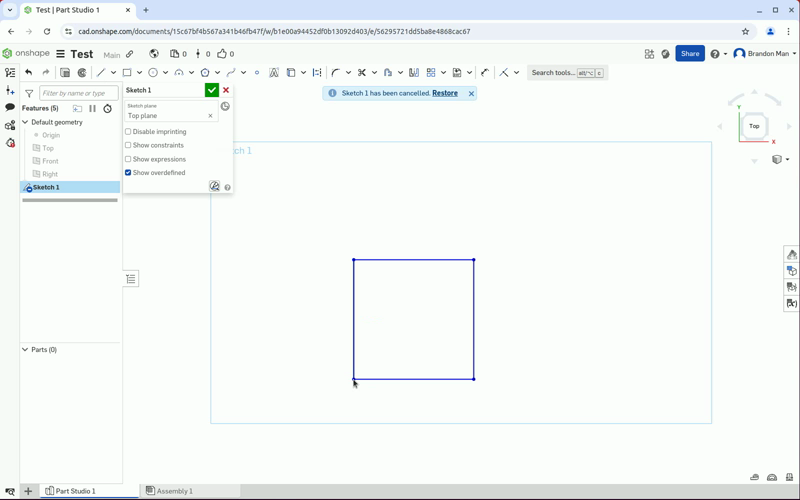
key_down(shift)
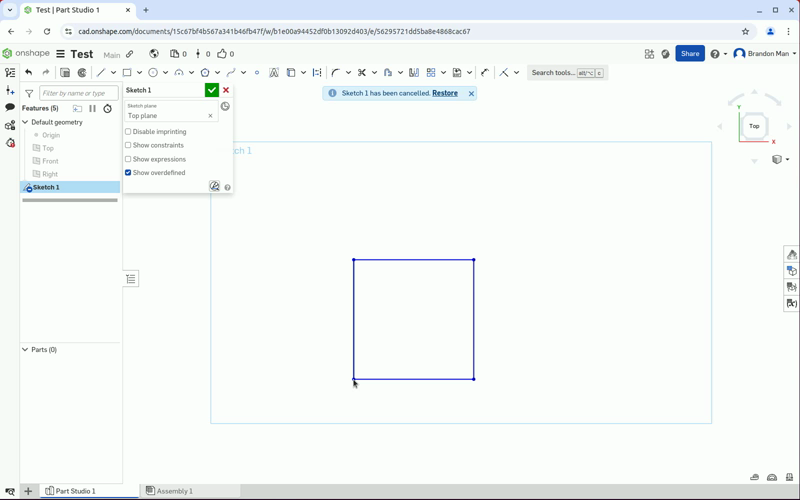
mouse_move(375, 299)
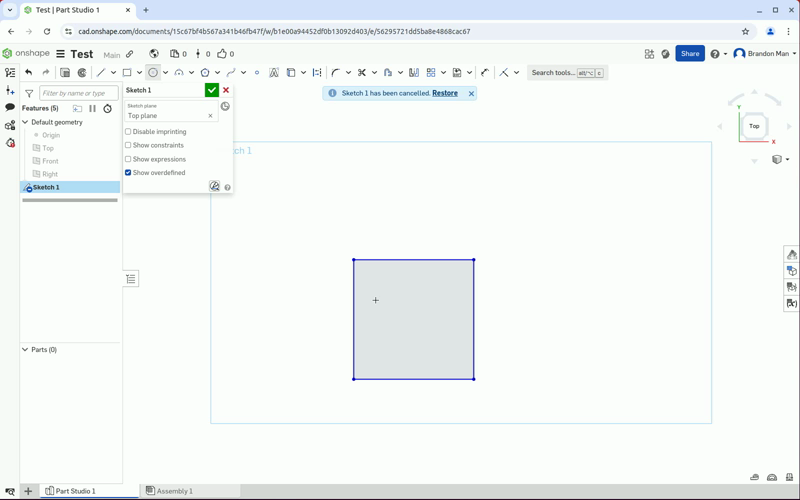
click(375, 299)
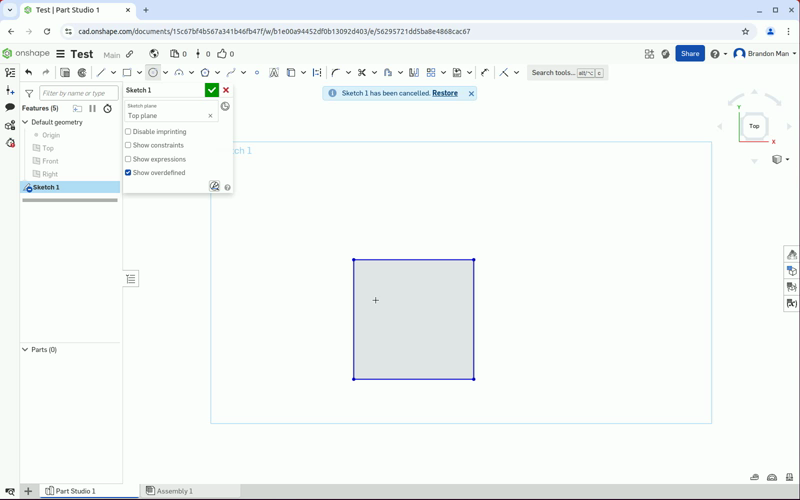
key_up(shift)
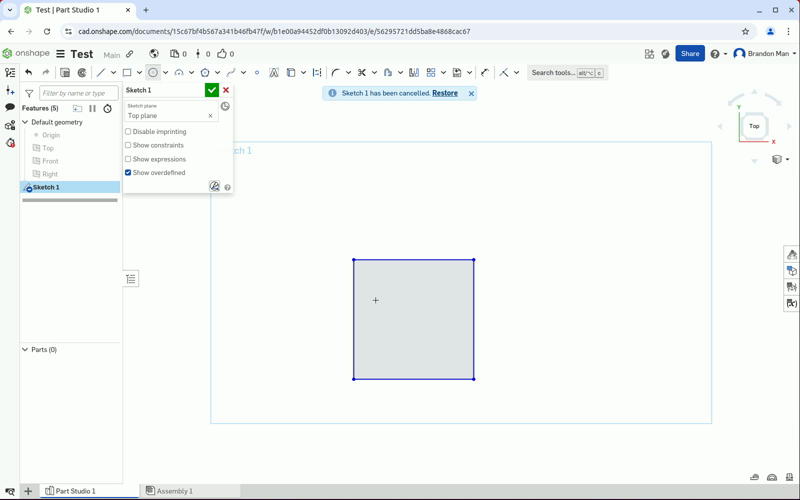
mouse_move(381, 299)
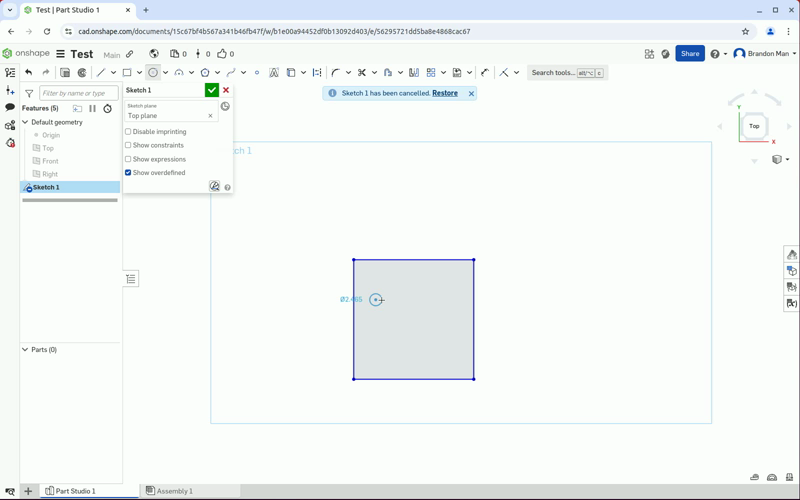
click(381, 299)
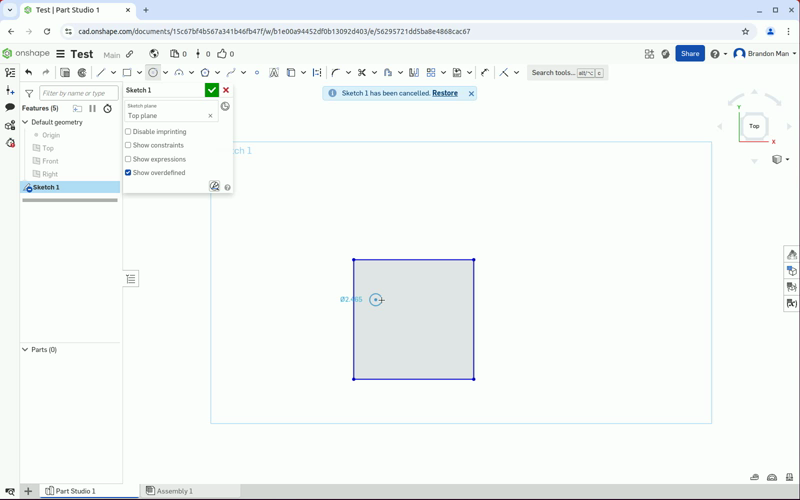
key(esc)
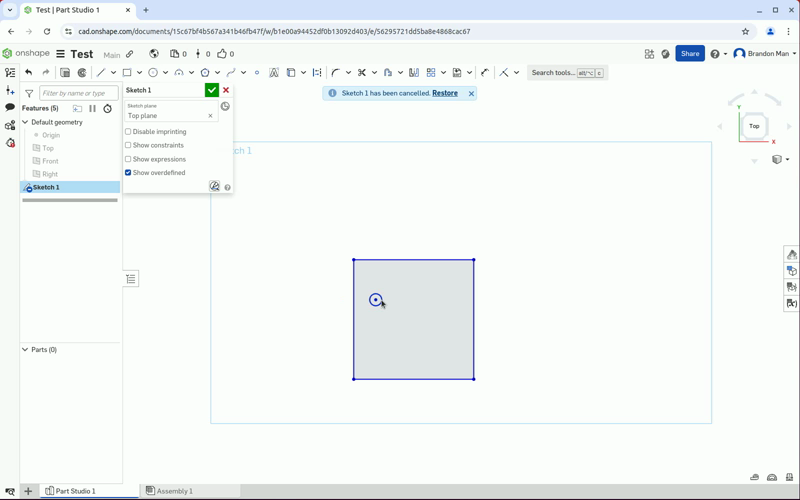
key(c)
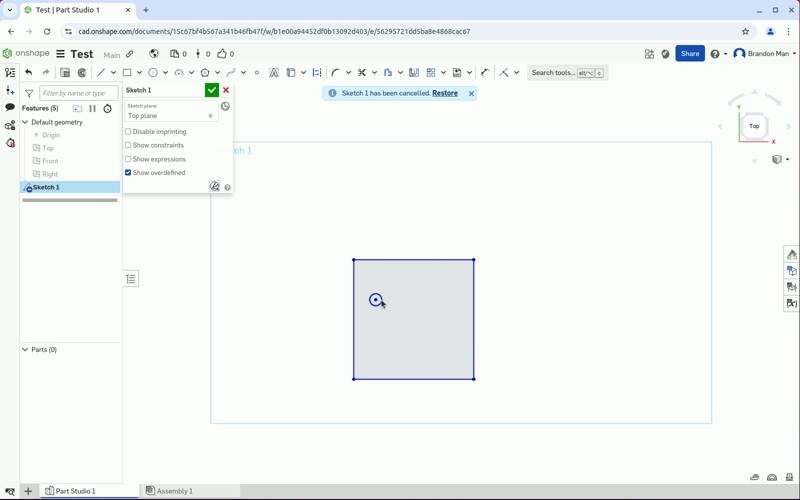
key_down(shift)
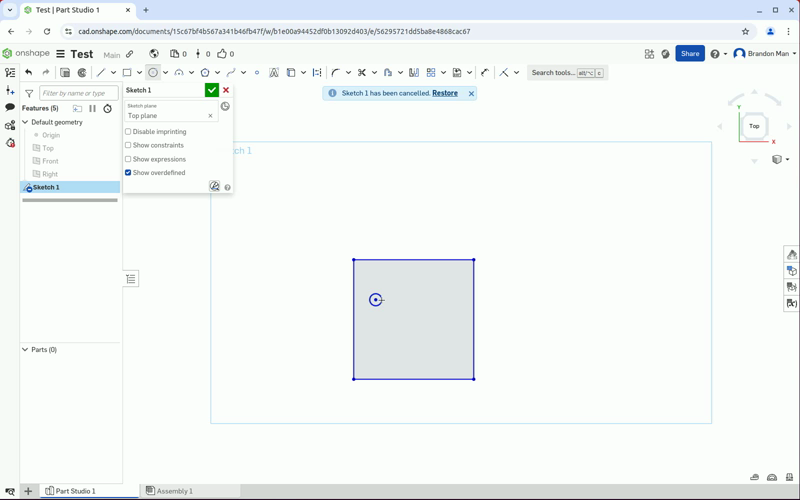
mouse_move(454, 338)
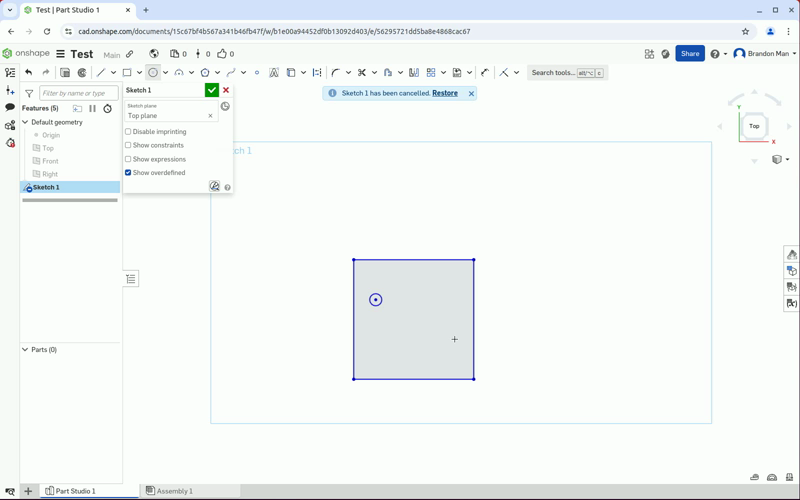
click(454, 338)
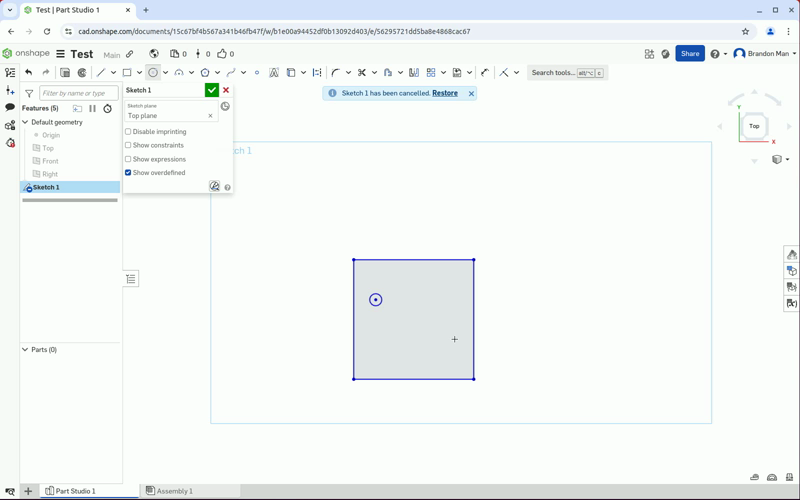
key_up(shift)
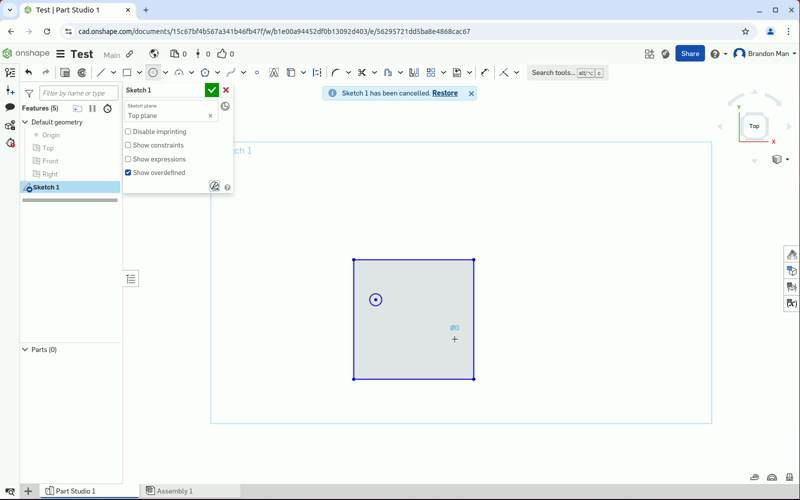
mouse_move(461, 338)
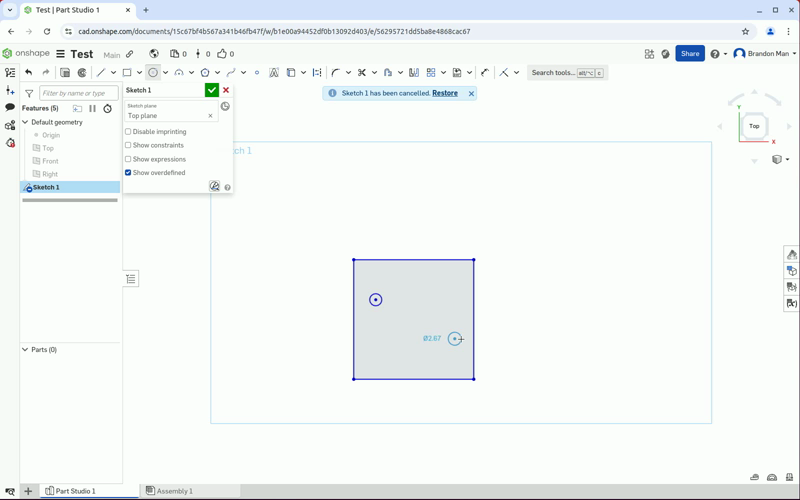
click(461, 338)
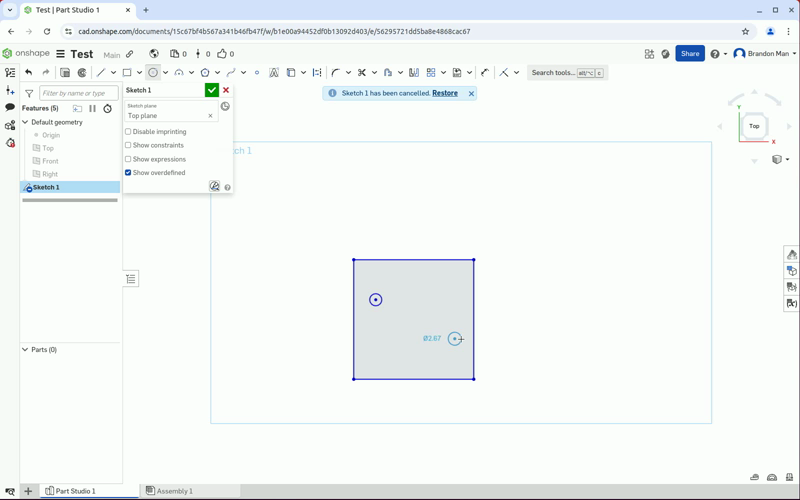
key(esc)
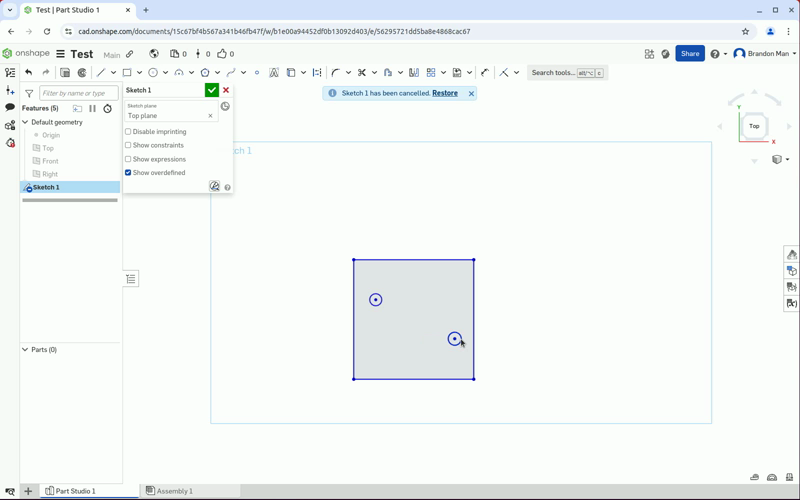
mouse_move(396, 358)
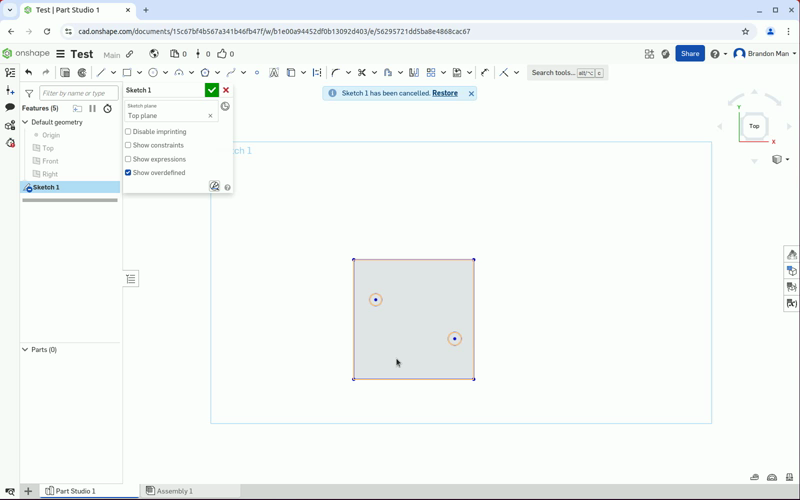
click(396, 358)
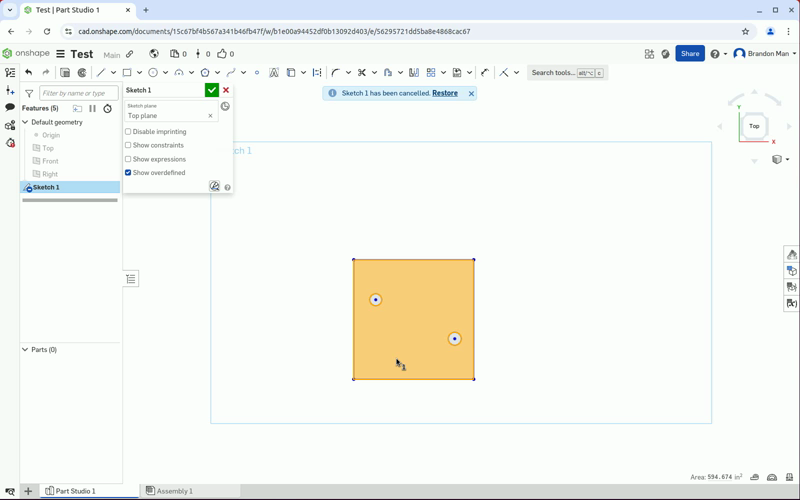
mouse_move(73, 352)
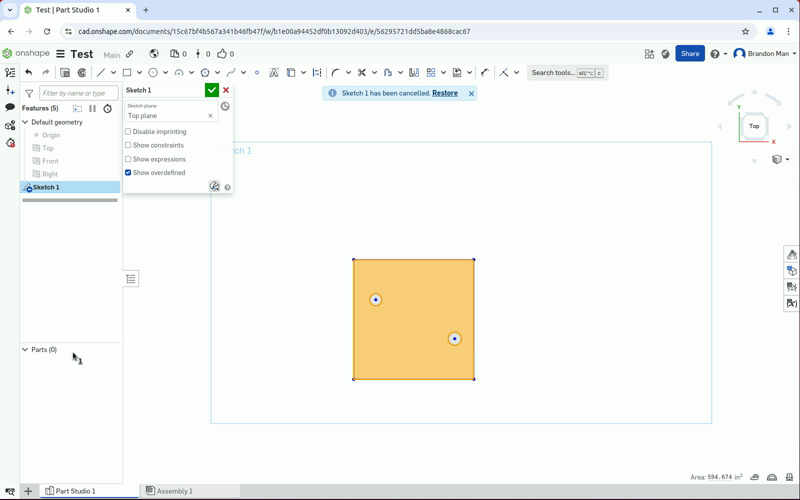
key(shift+y)
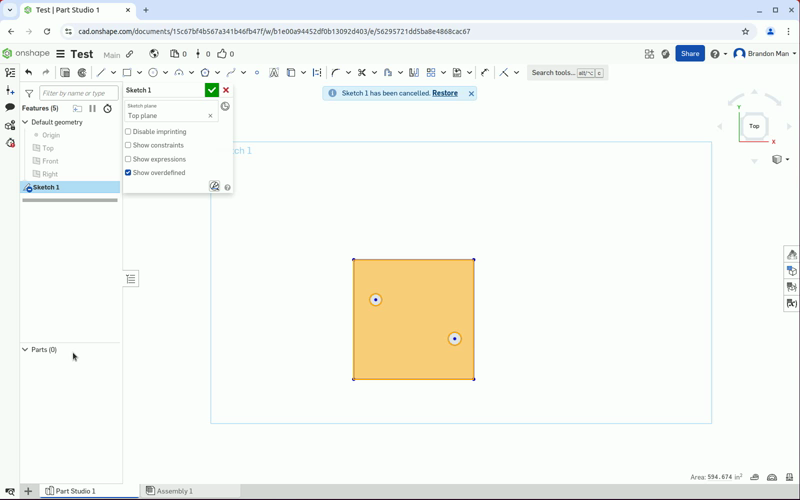
key(shift+e)
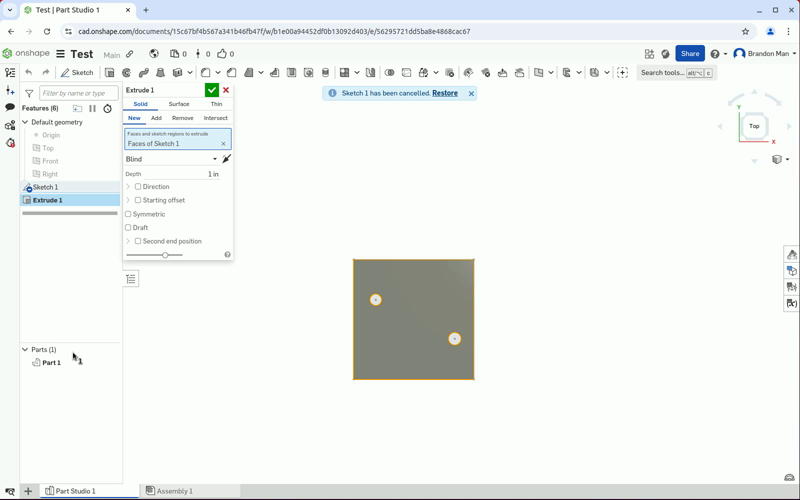
mouse_move(143, 106)
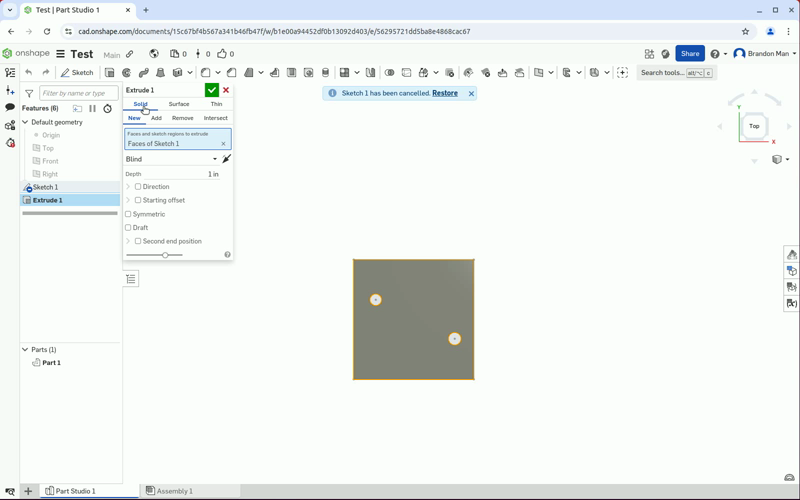
click(143, 106)
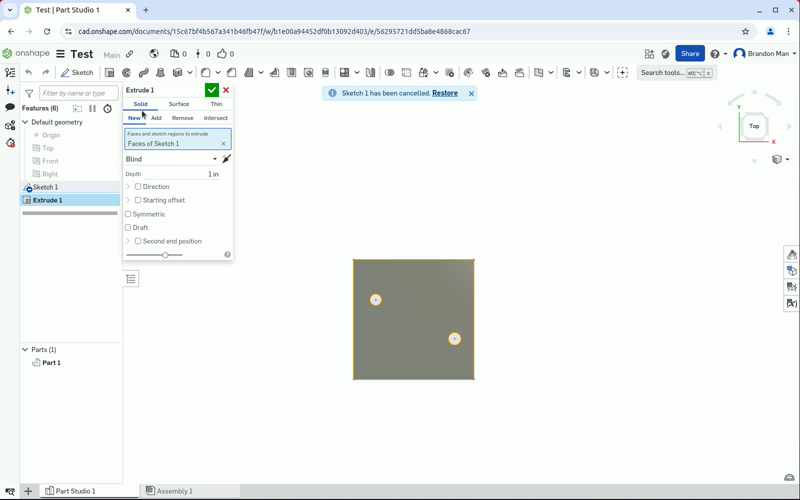
mouse_move(137, 120)
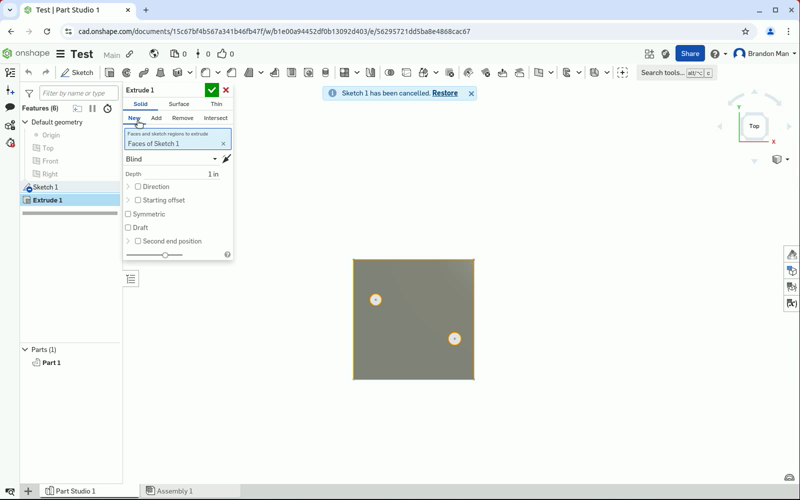
click(137, 120)
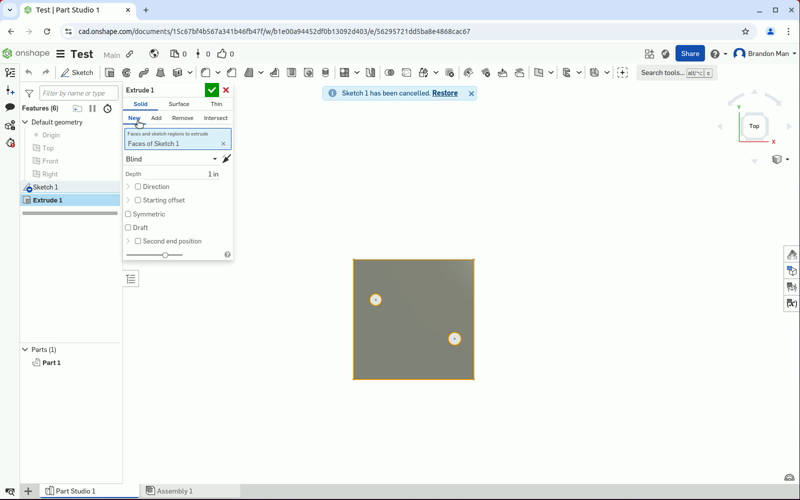
key(tab, 4)
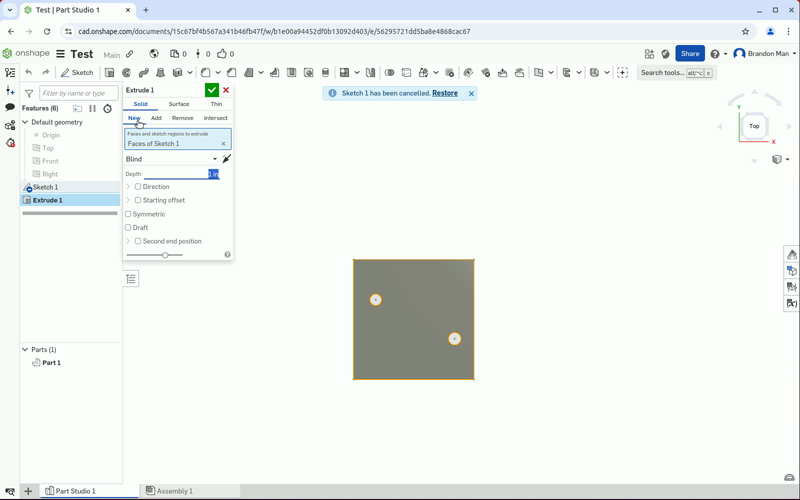
text(1.204)
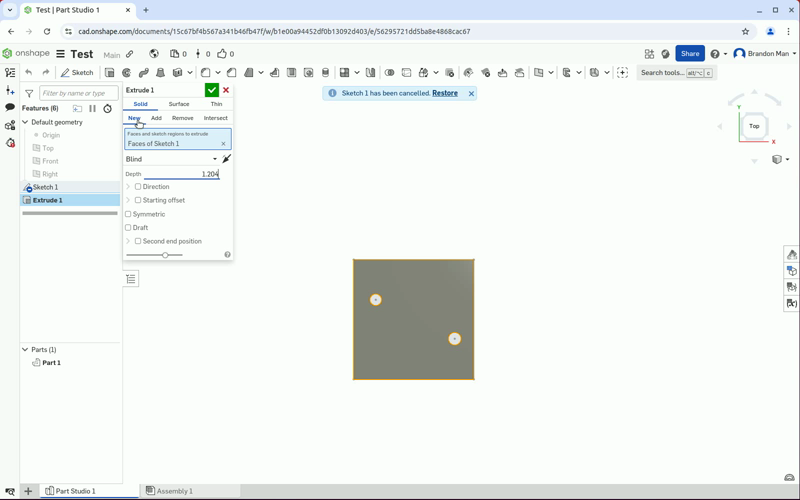
key(enter)
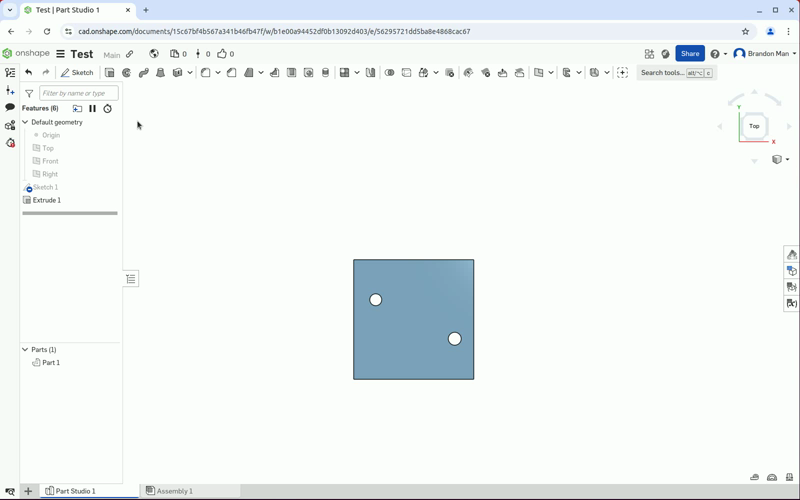
key(shift+h)
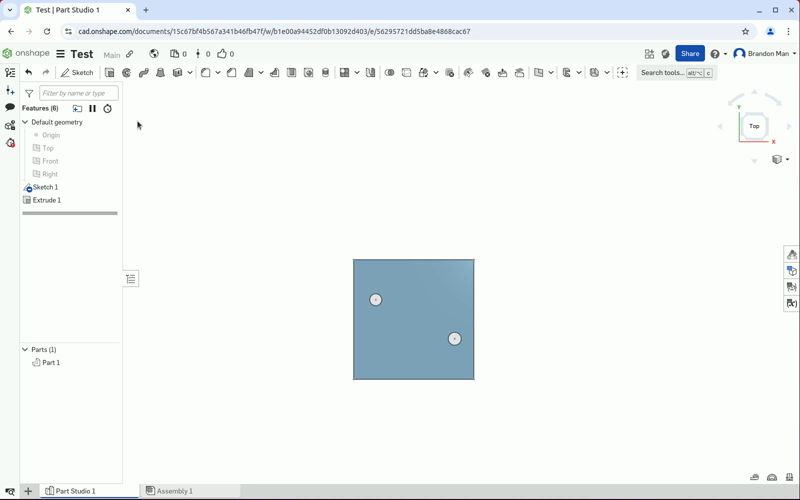
key(shift+h)
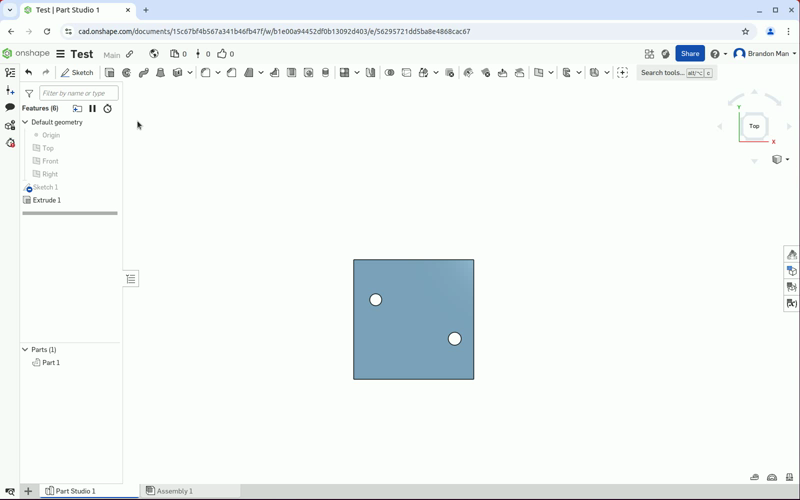
mouse_move(73, 189)
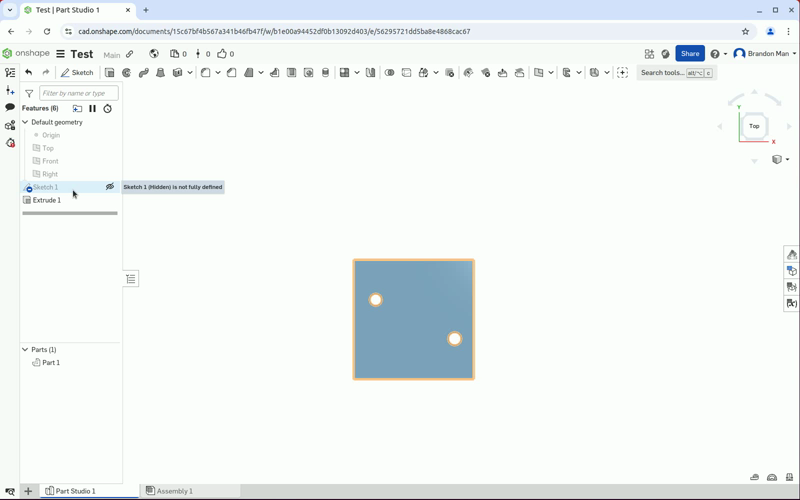
click(73, 189)
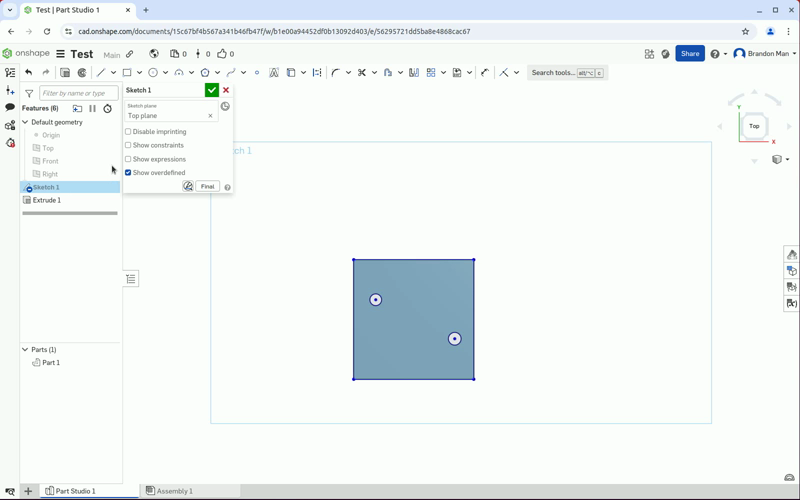
mouse_move(229, 92)
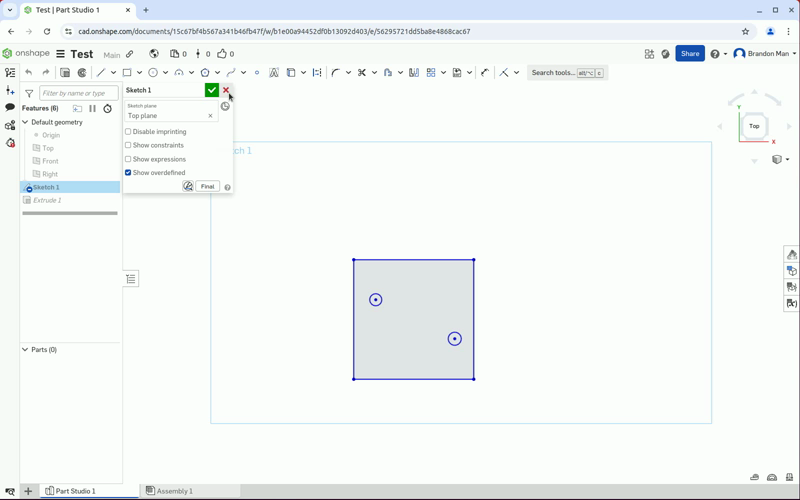
click(229, 92)
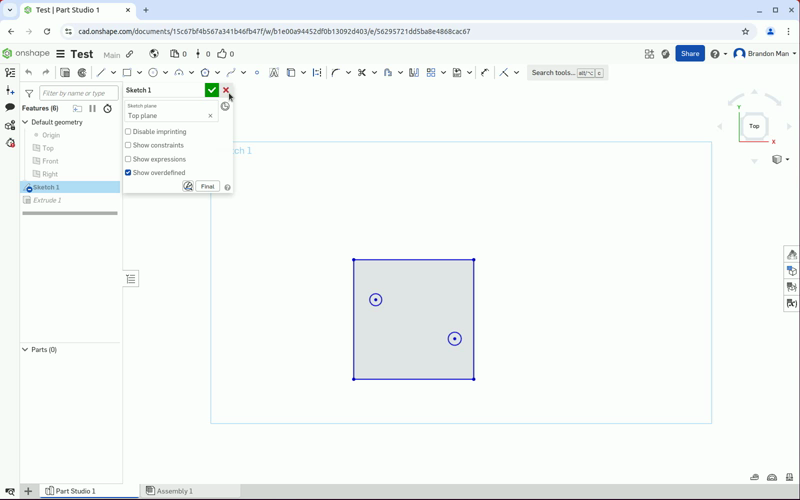
key(shift+s)
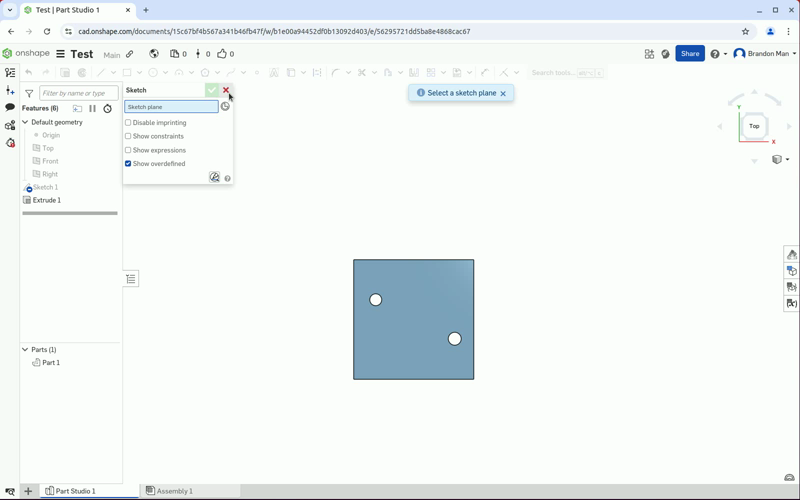
mouse_move(73, 150)
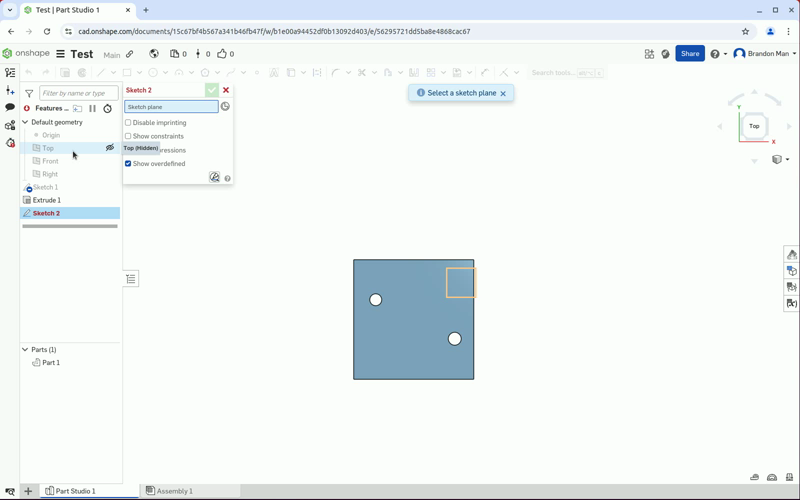
click(73, 150)
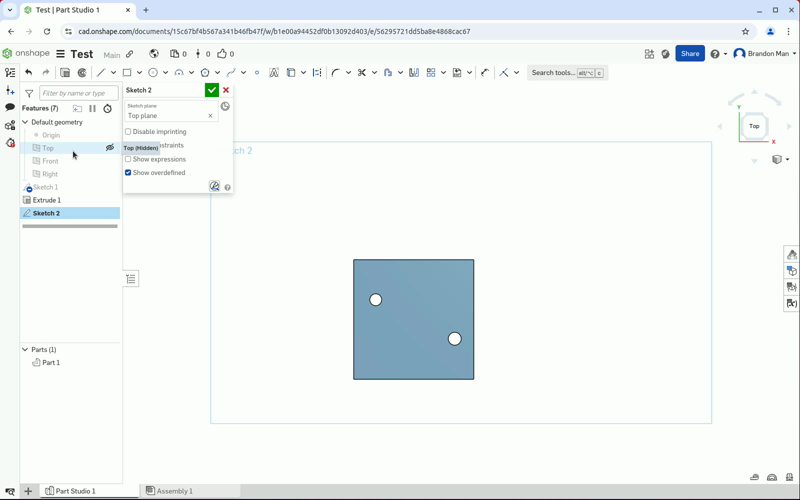
mouse_move(73, 352)
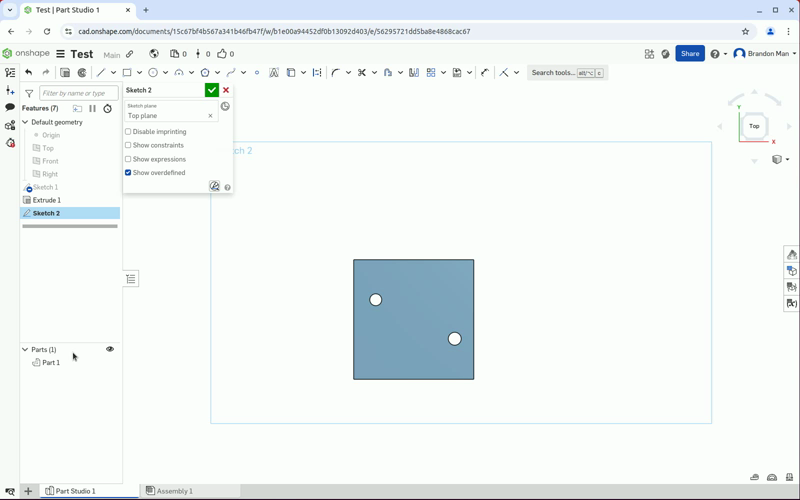
key(y)
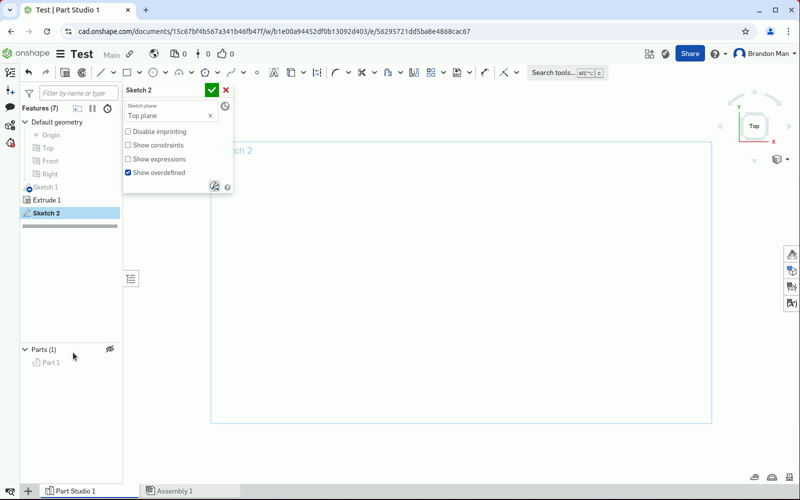
key(l)
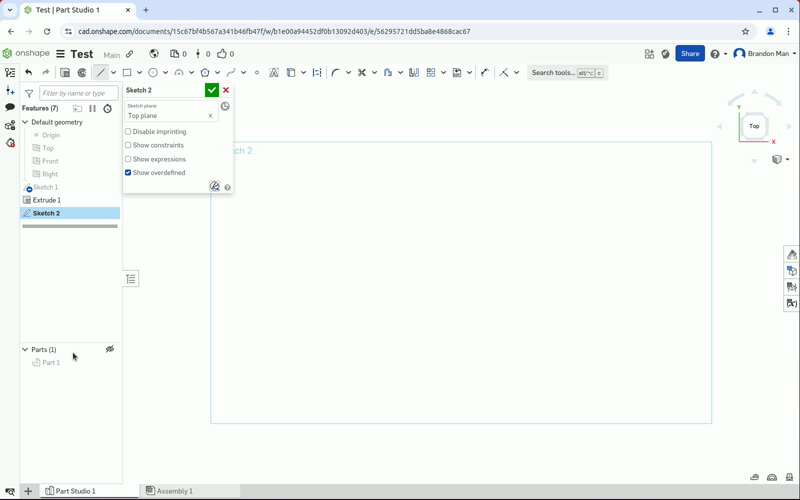
key_down(shift)
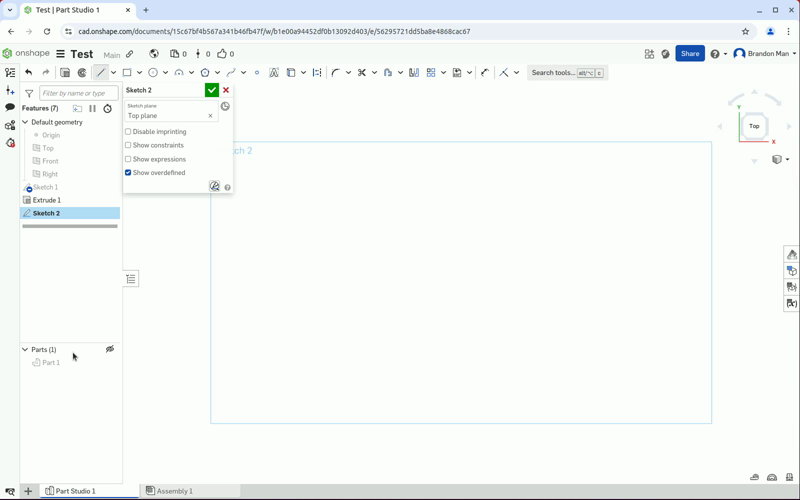
mouse_move(348, 386)
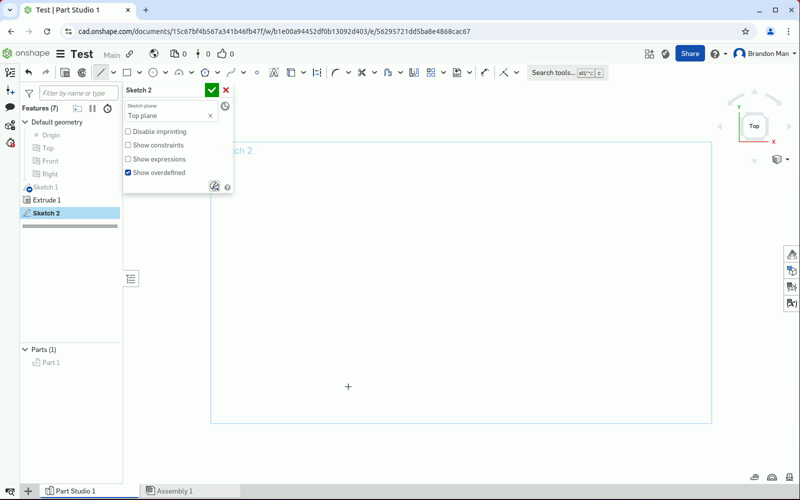
click(348, 386)
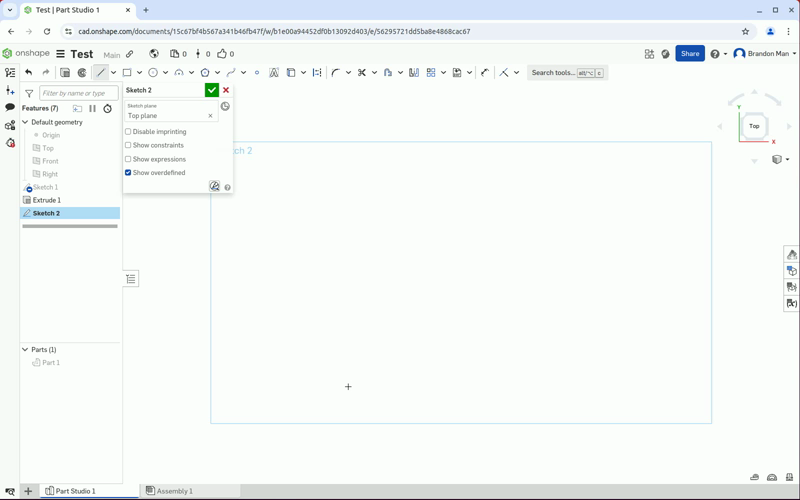
key_up(shift)
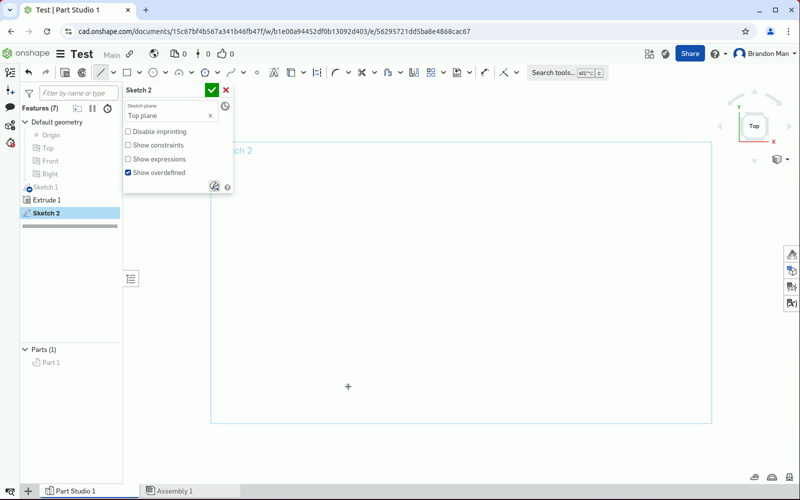
key_down(shift)
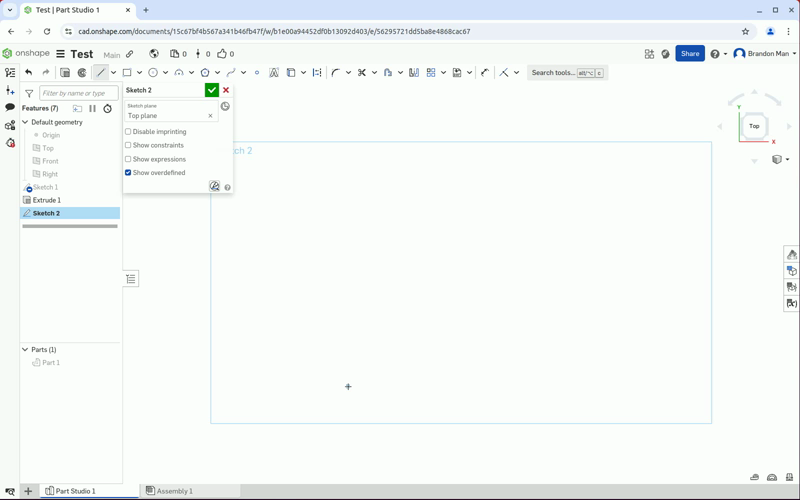
mouse_move(480, 386)
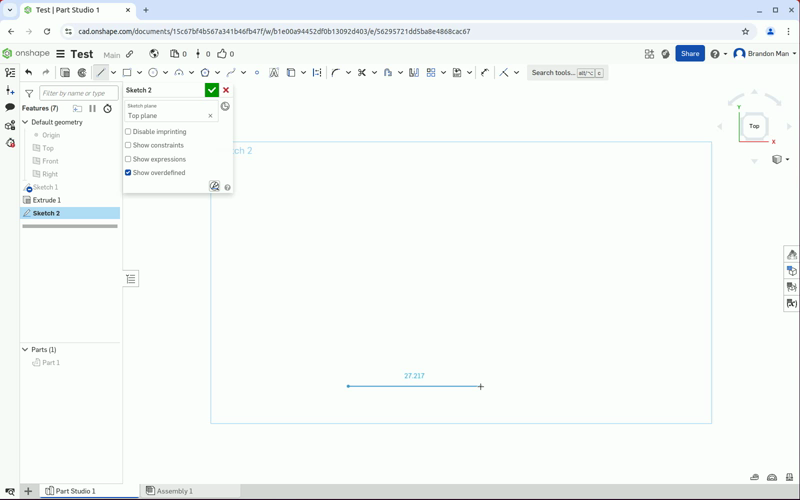
click(480, 386)
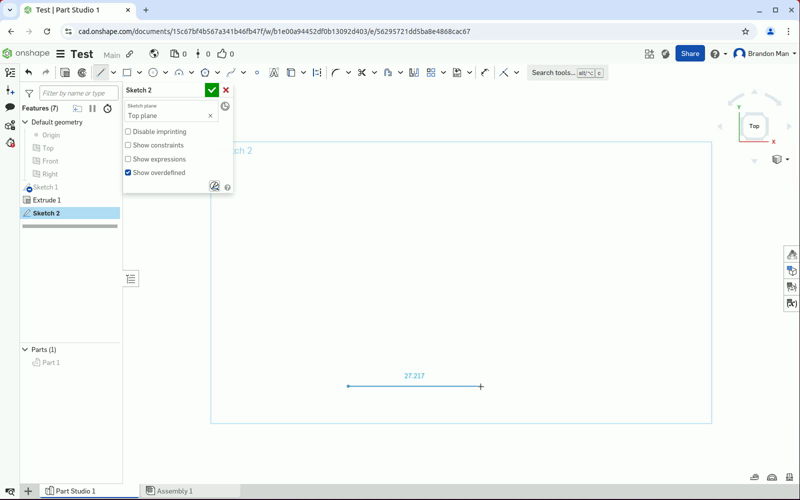
key_up(shift)
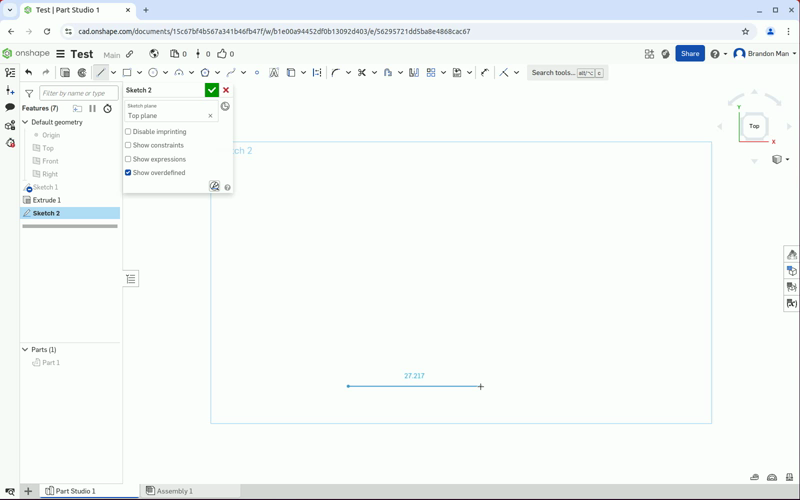
key_down(shift)
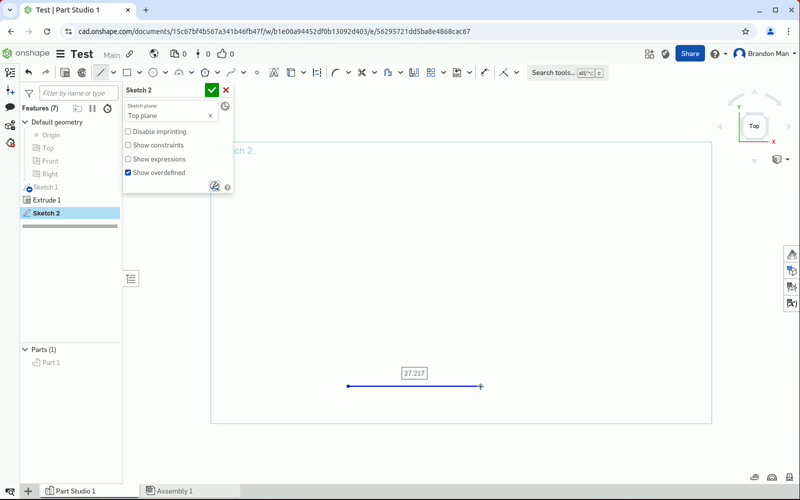
mouse_move(480, 253)
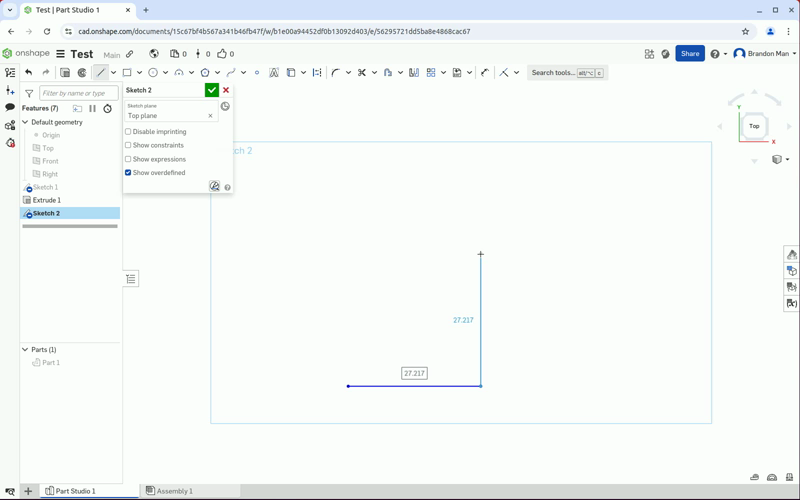
click(480, 253)
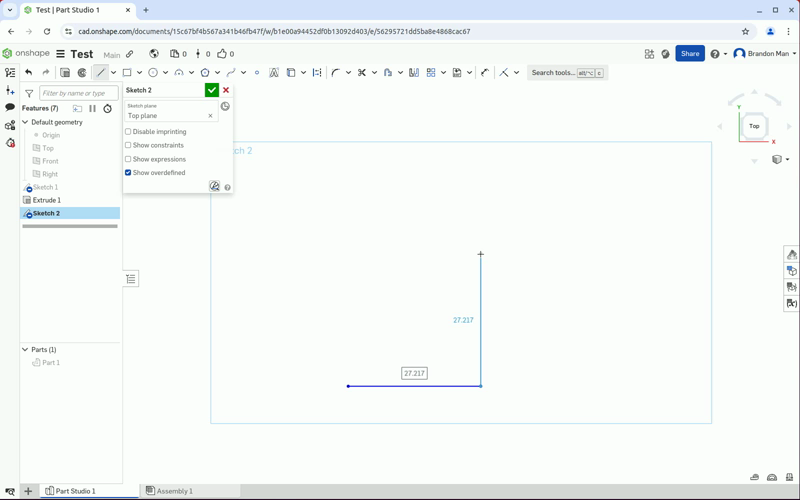
key_up(shift)
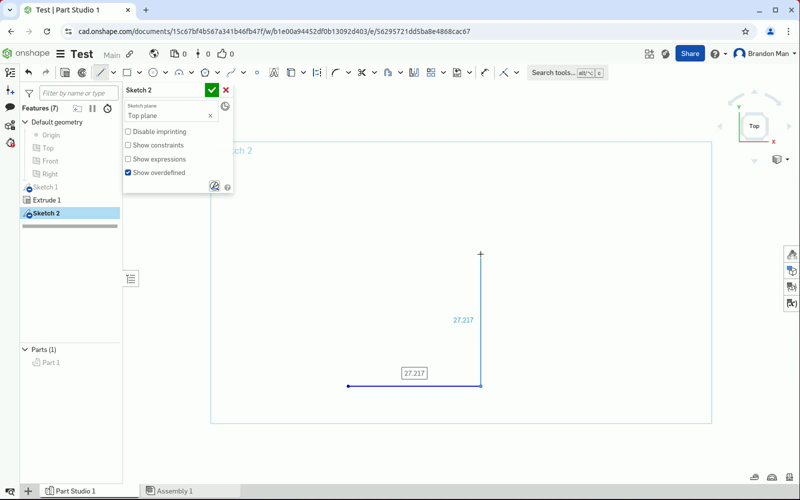
key_down(shift)
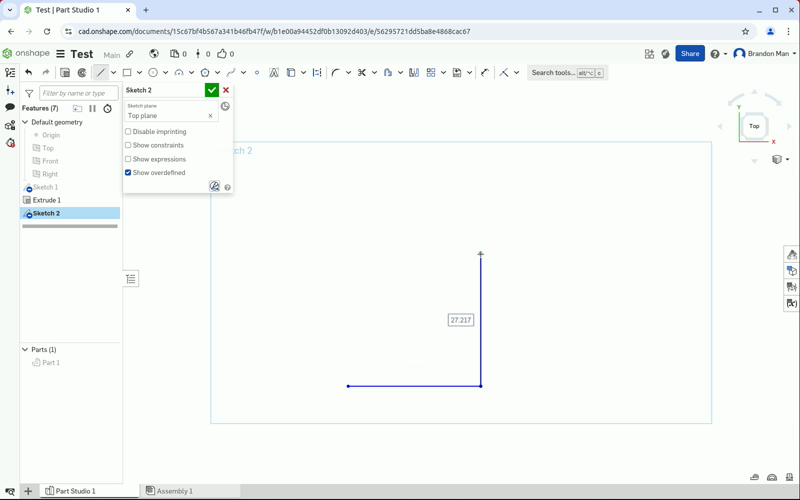
mouse_move(348, 253)
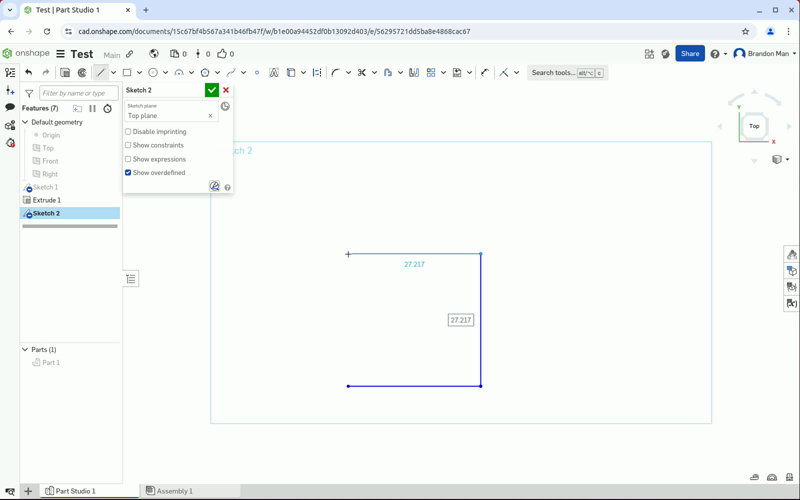
click(348, 253)
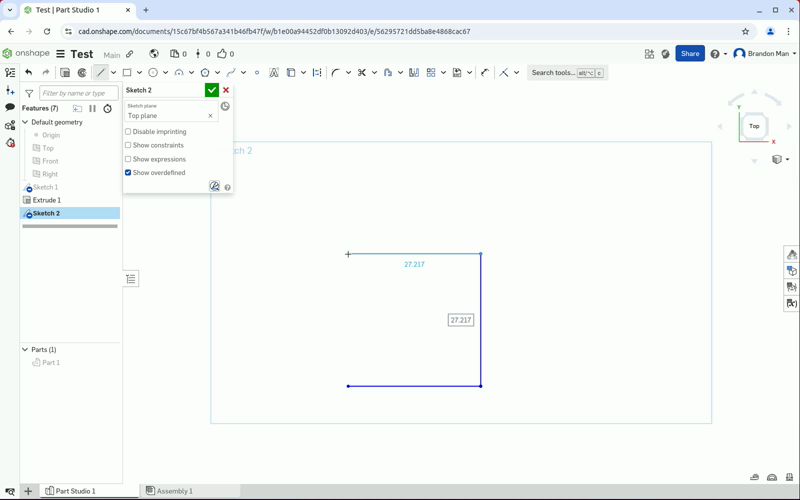
key_up(shift)
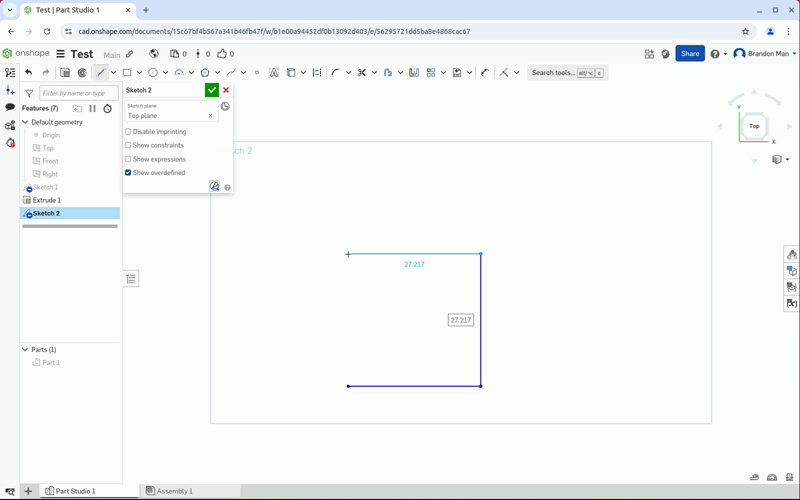
key_down(shift)
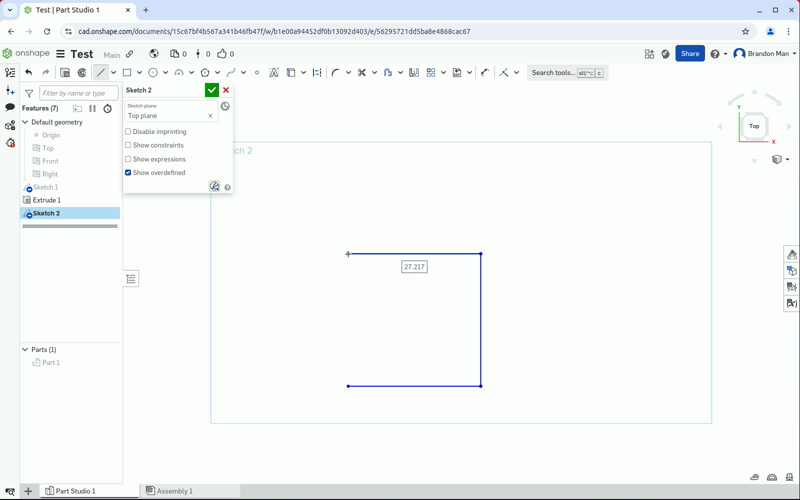
mouse_move(348, 386)
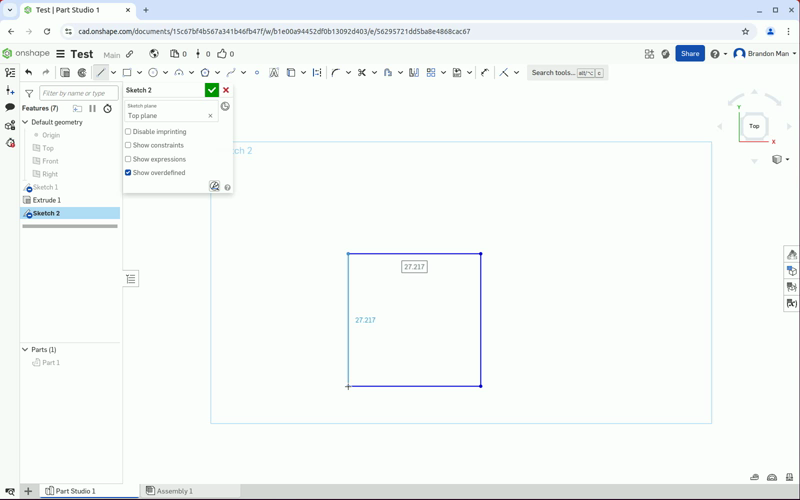
key_up(shift)
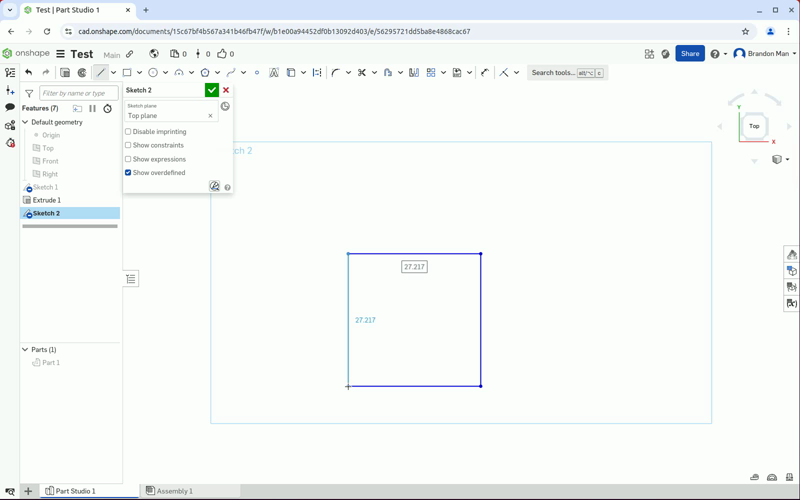
click(348, 386)
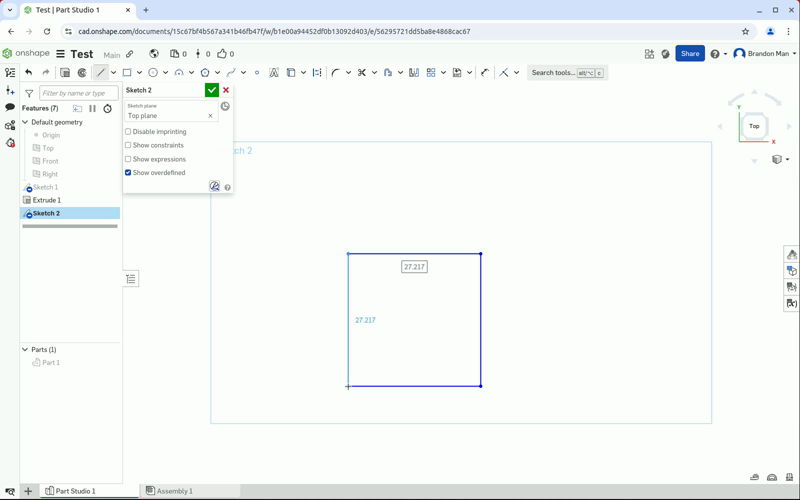
key(esc)
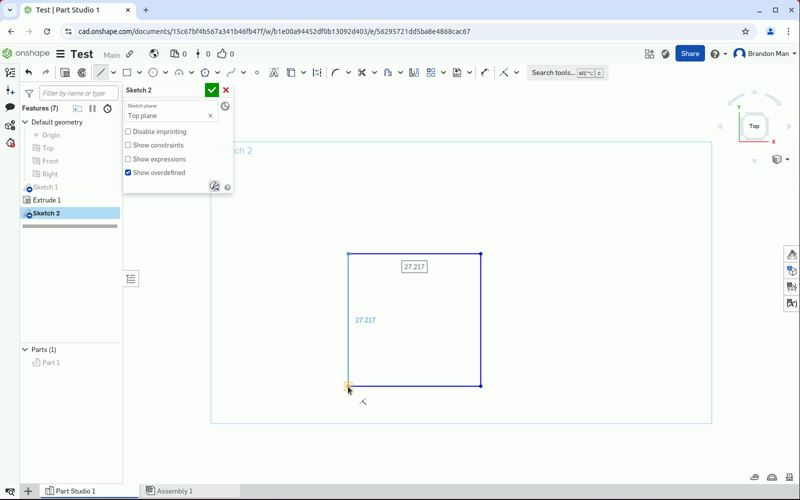
key(l)
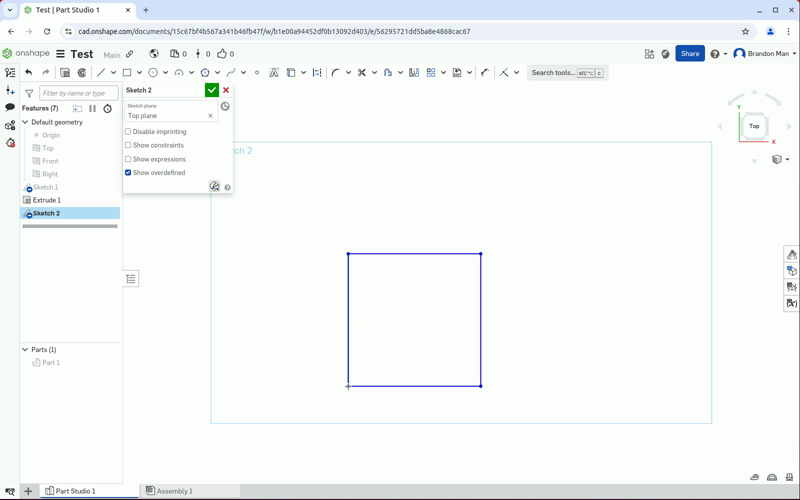
key_down(shift)
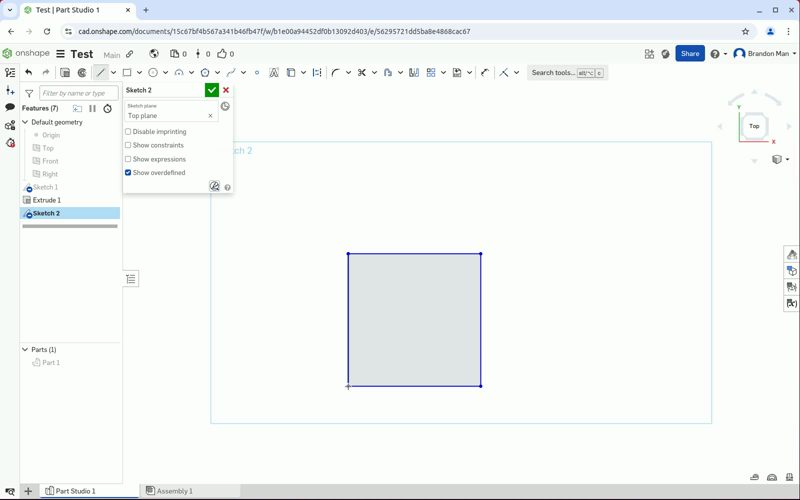
mouse_move(355, 379)
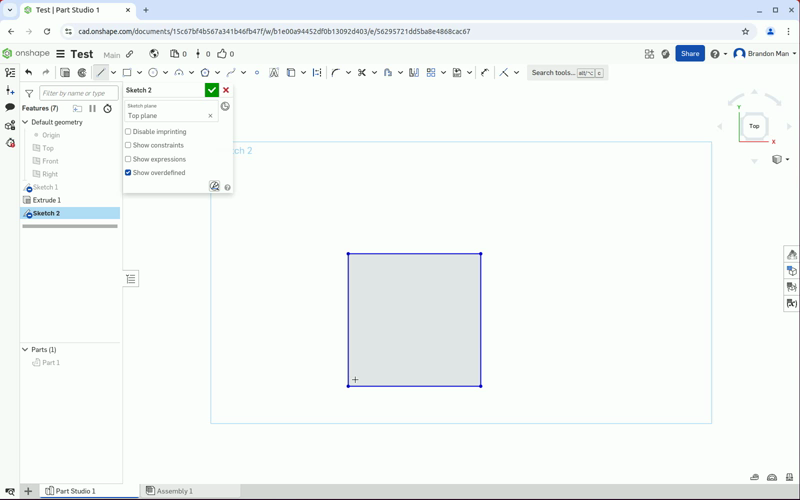
click(355, 379)
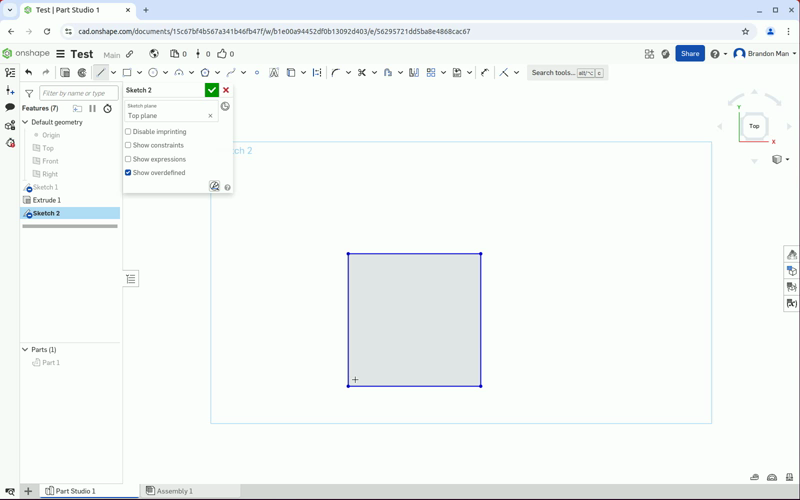
key_up(shift)
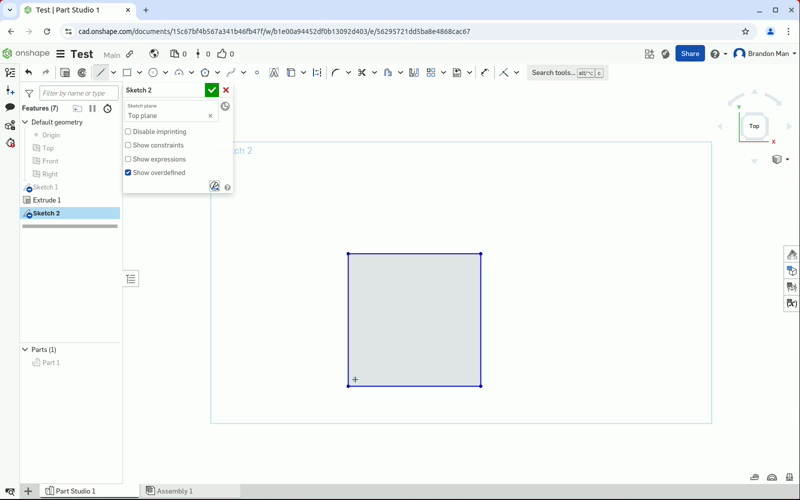
key_down(shift)
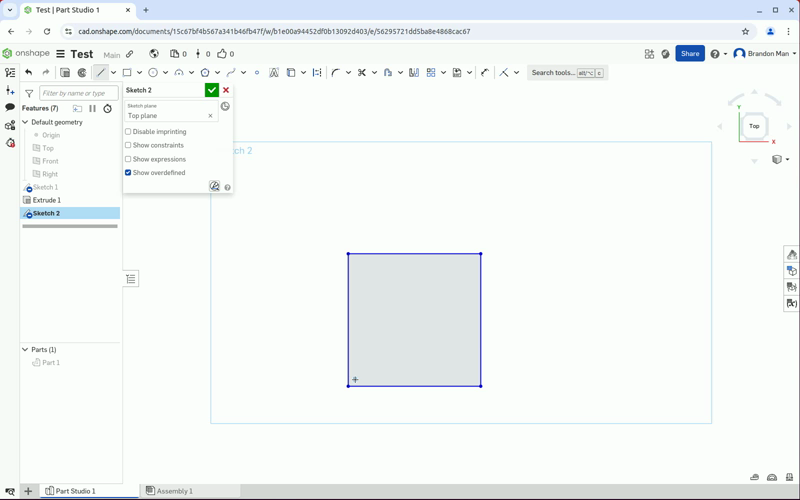
mouse_move(473, 379)
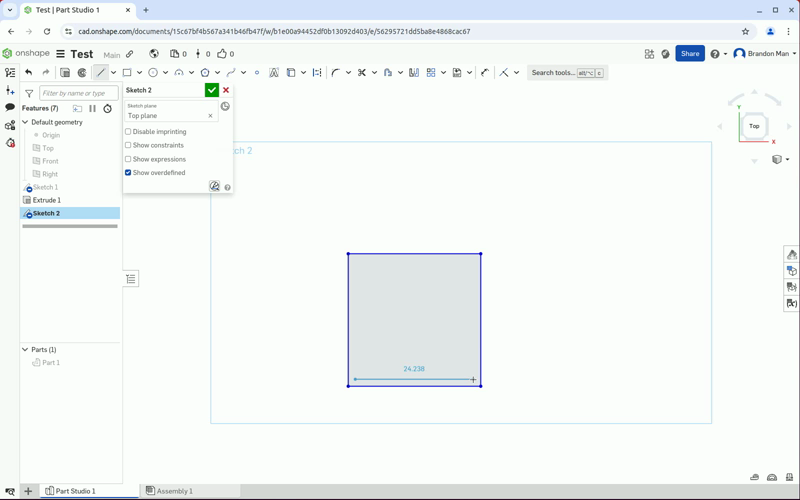
click(473, 379)
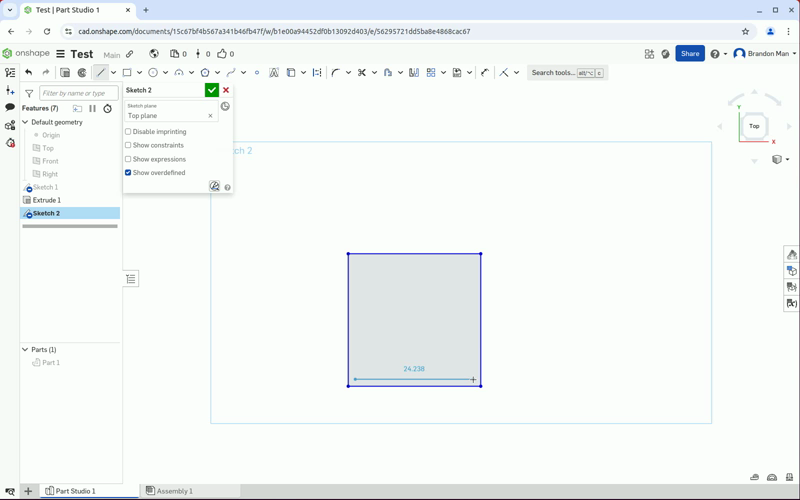
key_up(shift)
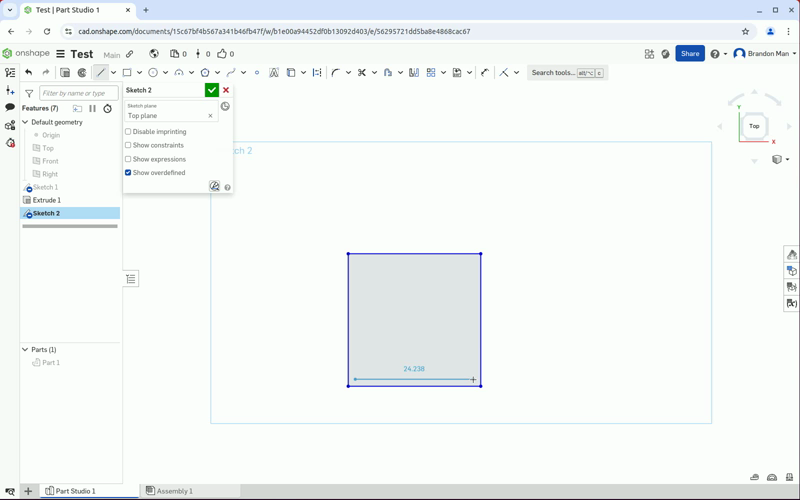
key_down(shift)
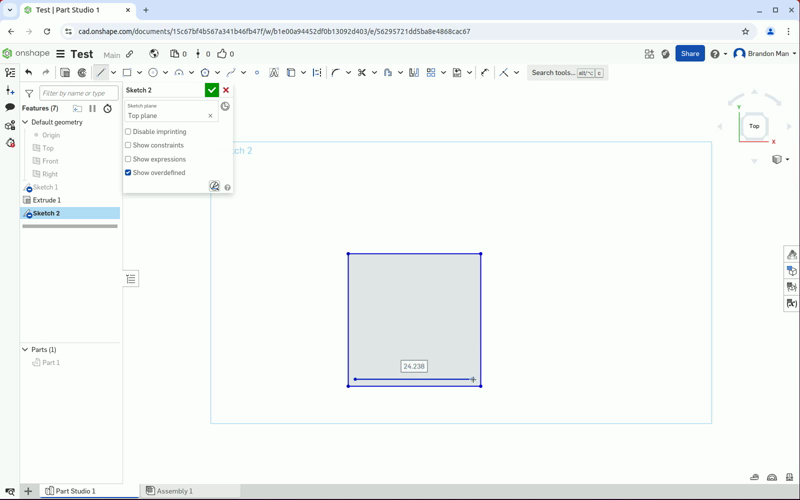
mouse_move(473, 261)
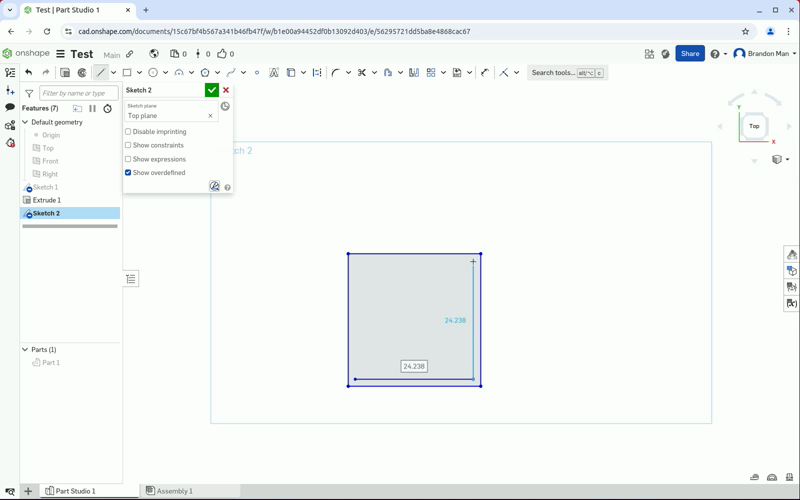
click(473, 261)
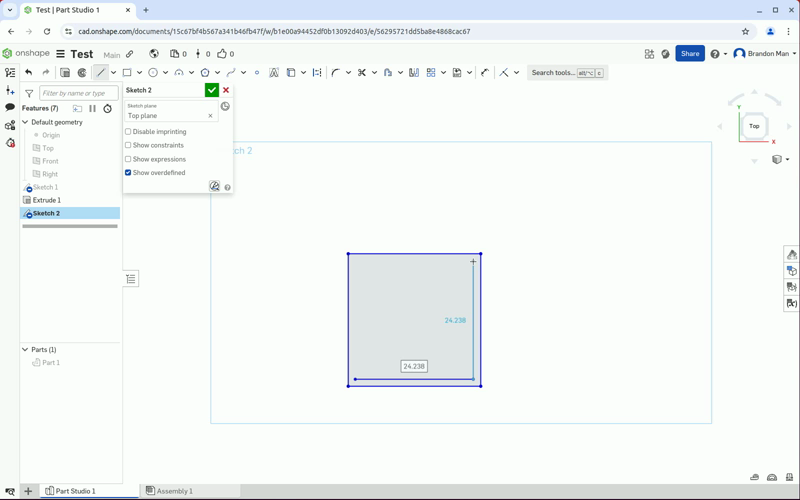
key_up(shift)
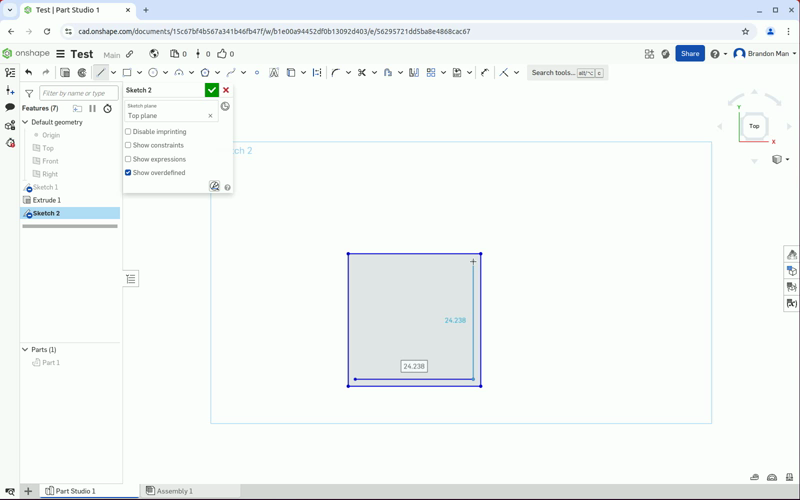
key_down(shift)
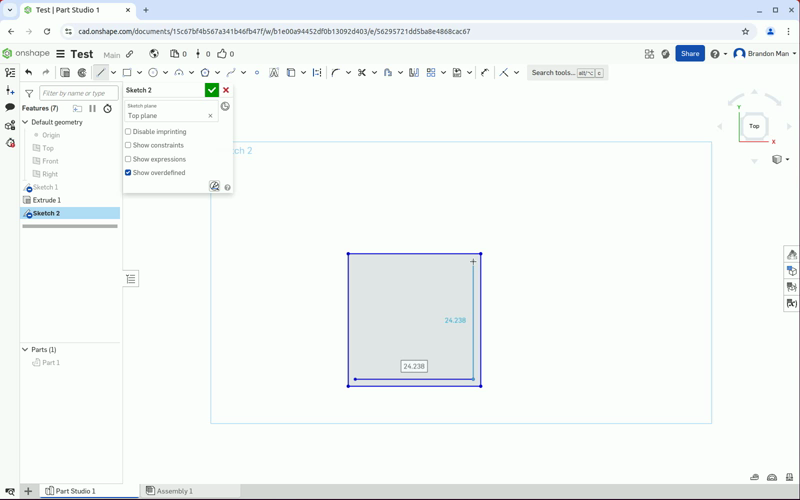
mouse_move(355, 261)
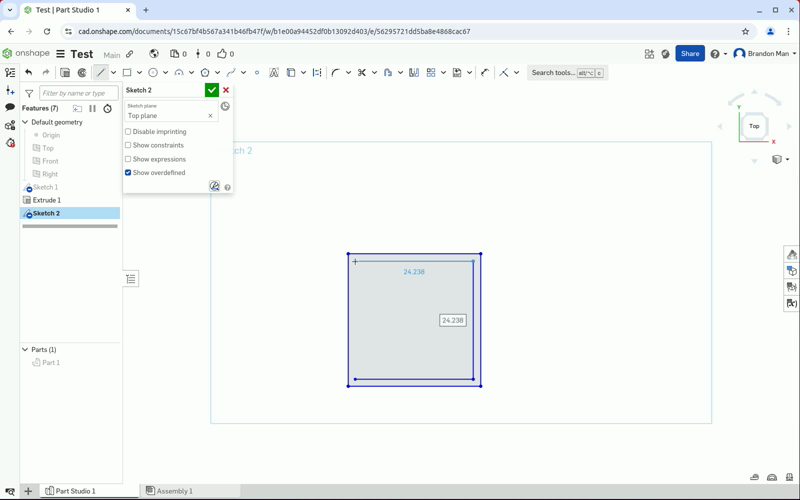
click(355, 261)
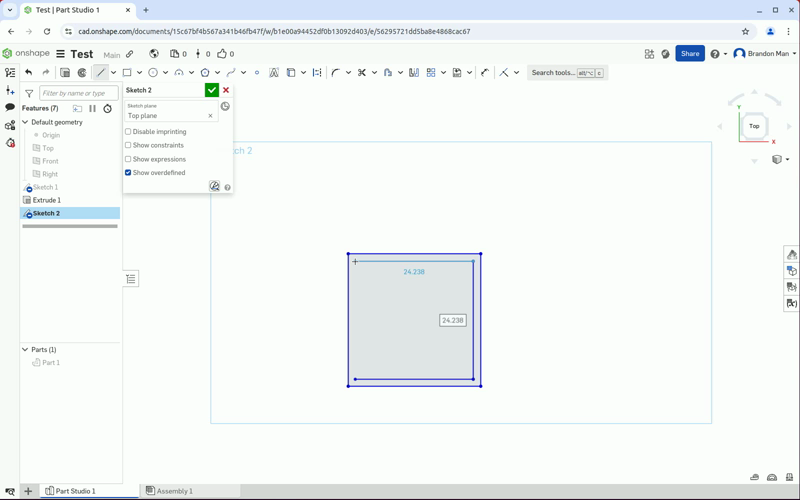
key_up(shift)
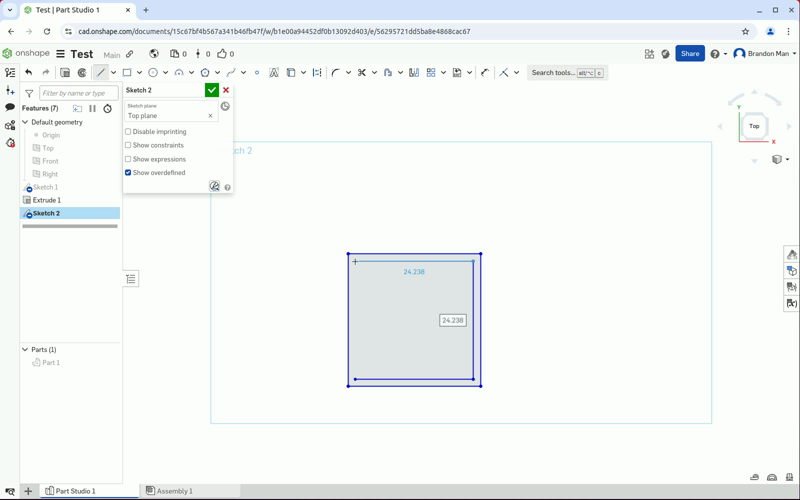
key_down(shift)
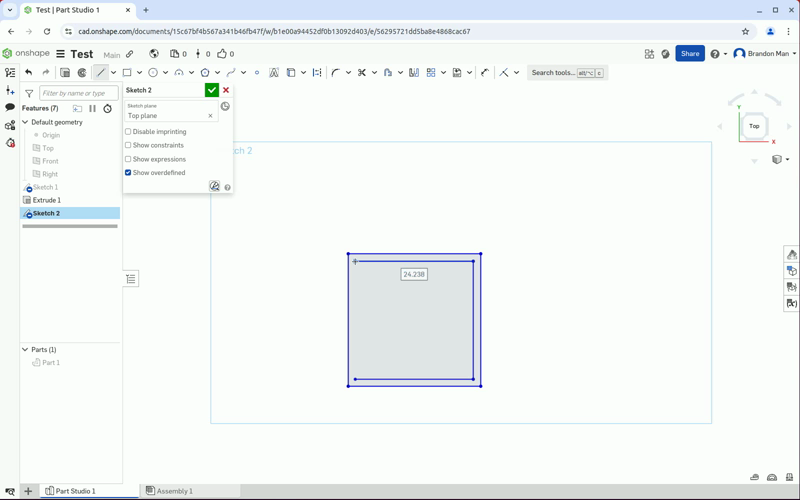
mouse_move(355, 379)
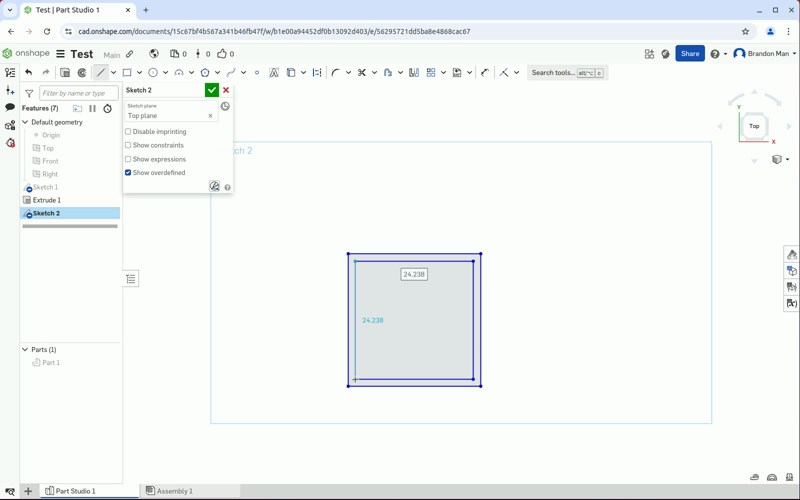
key_up(shift)
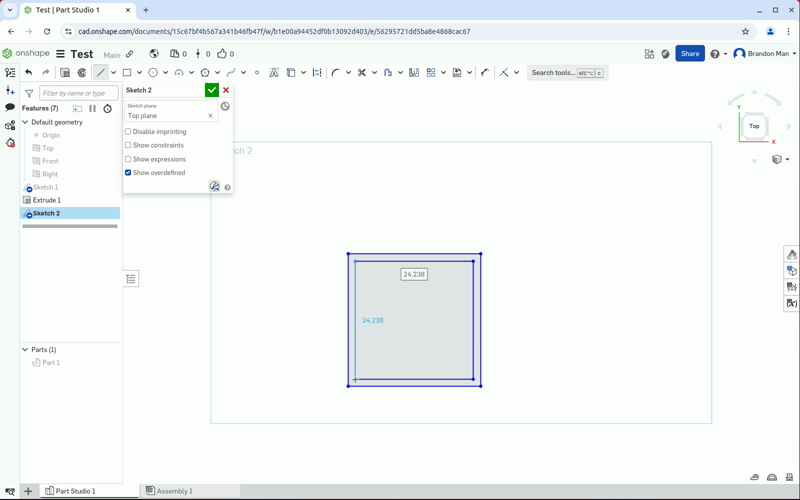
click(355, 379)
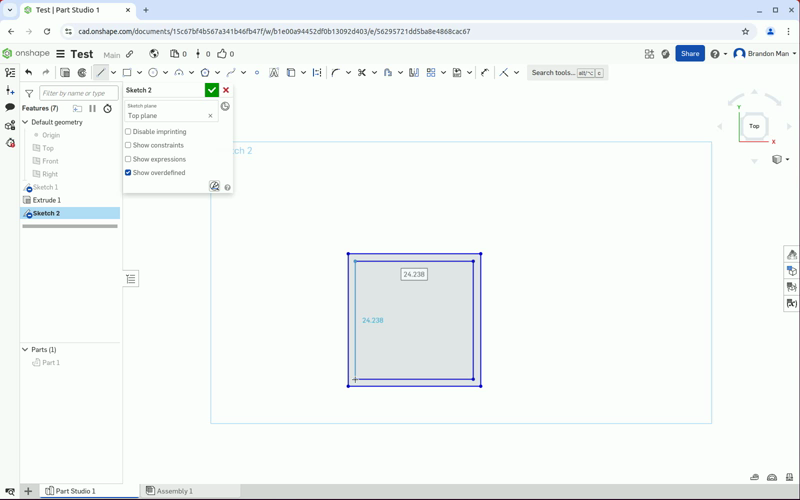
key(esc)
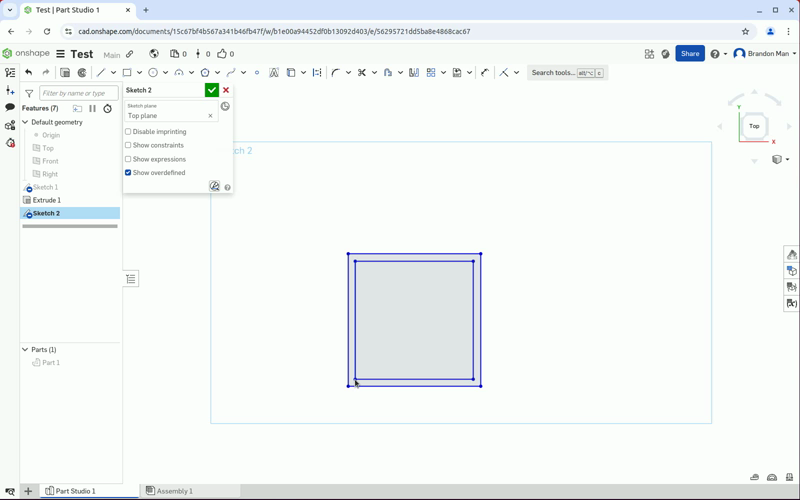
mouse_move(419, 257)
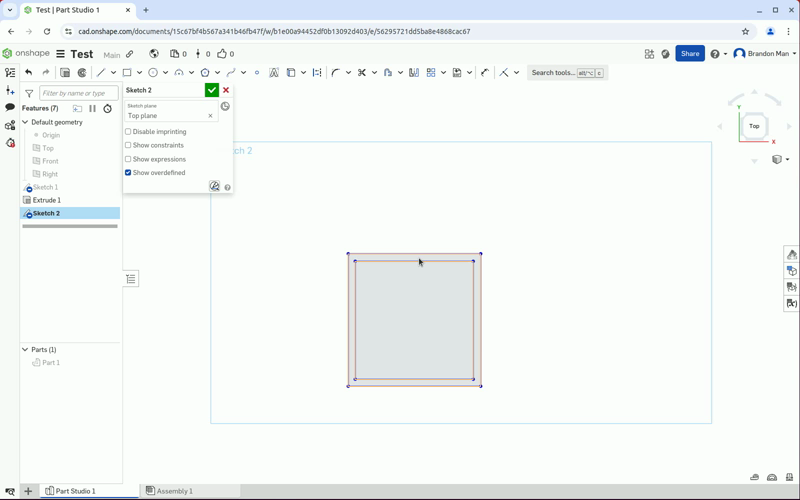
click(419, 257)
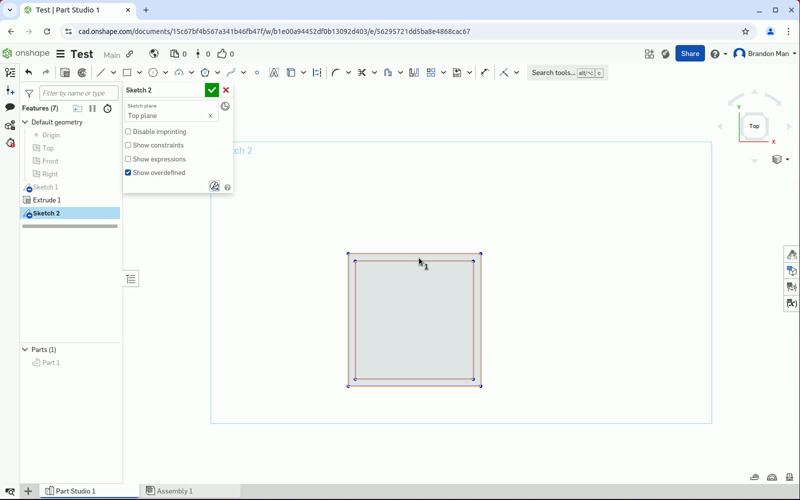
mouse_move(73, 352)
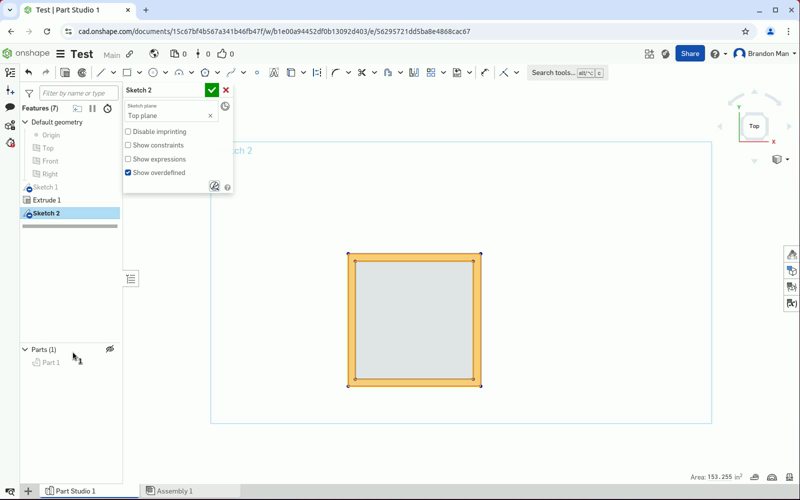
key(shift+y)
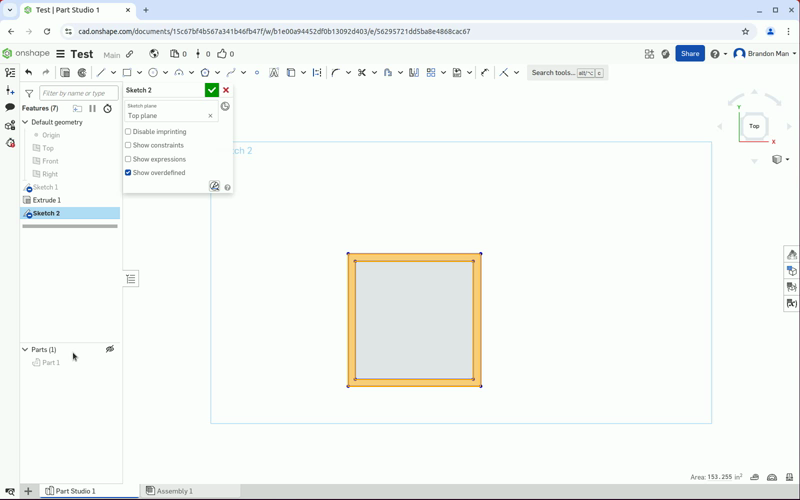
key(shift+e)
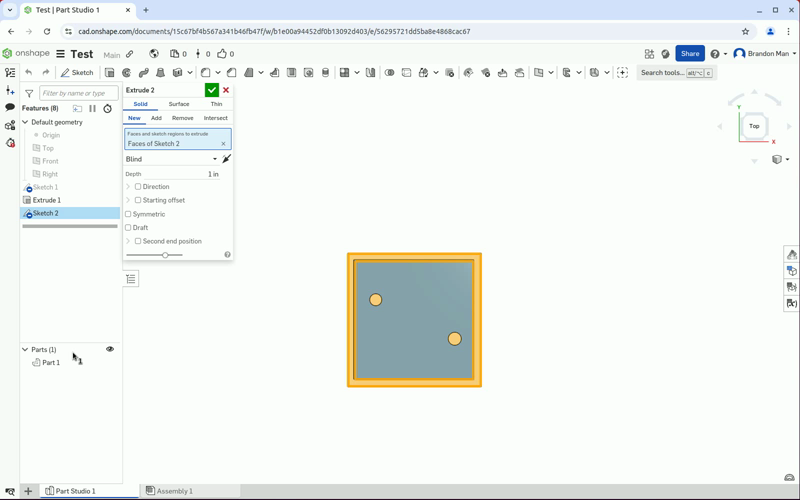
mouse_move(143, 106)
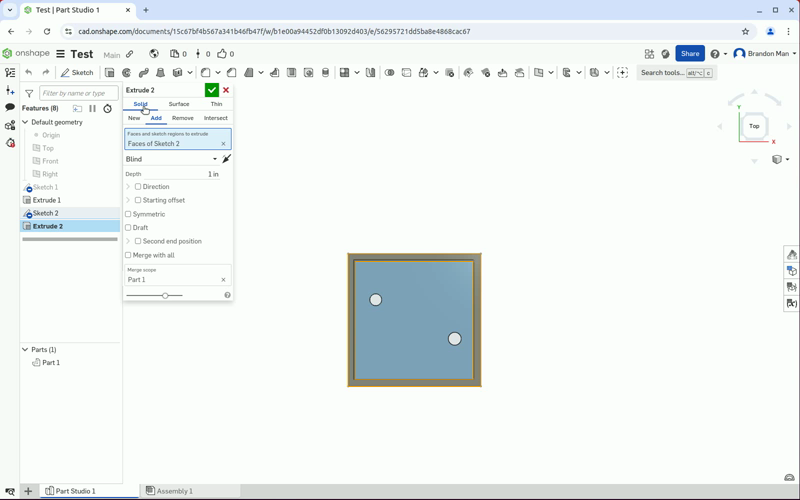
click(143, 106)
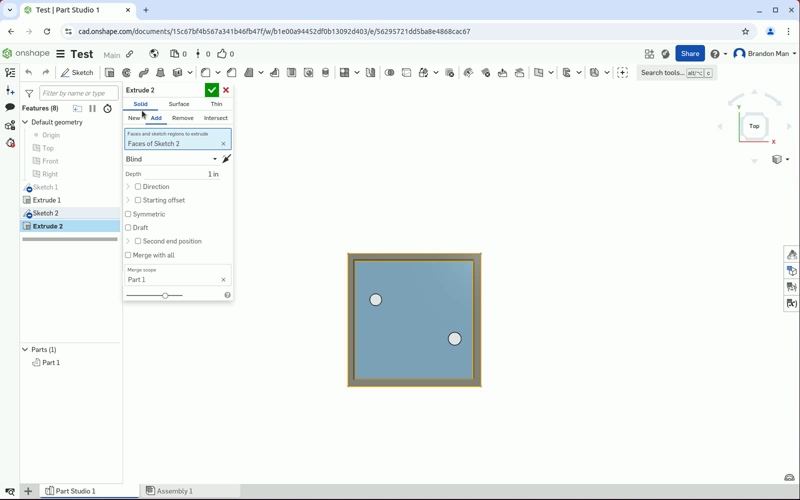
mouse_move(137, 120)
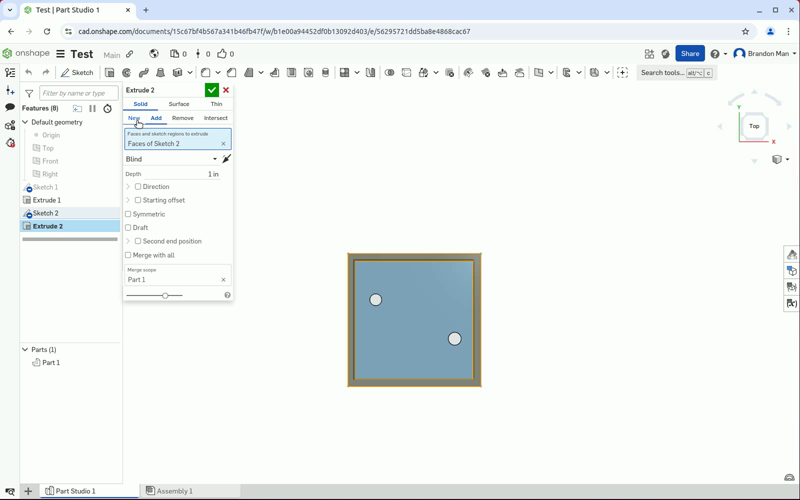
click(137, 120)
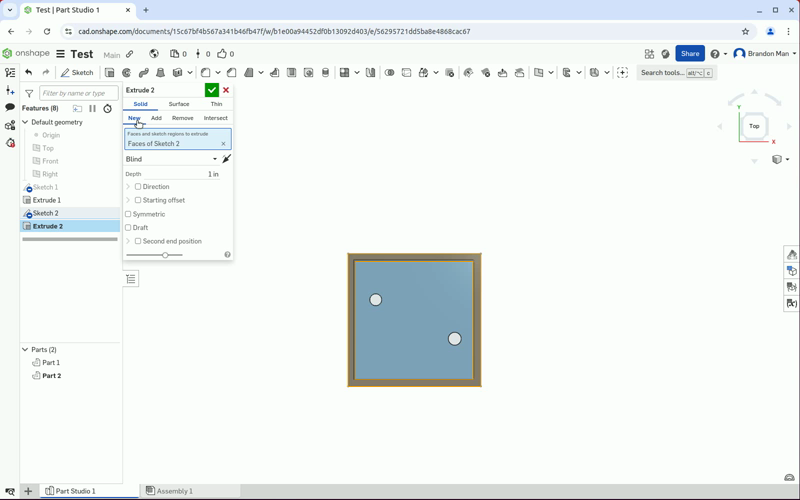
key(tab, 4)
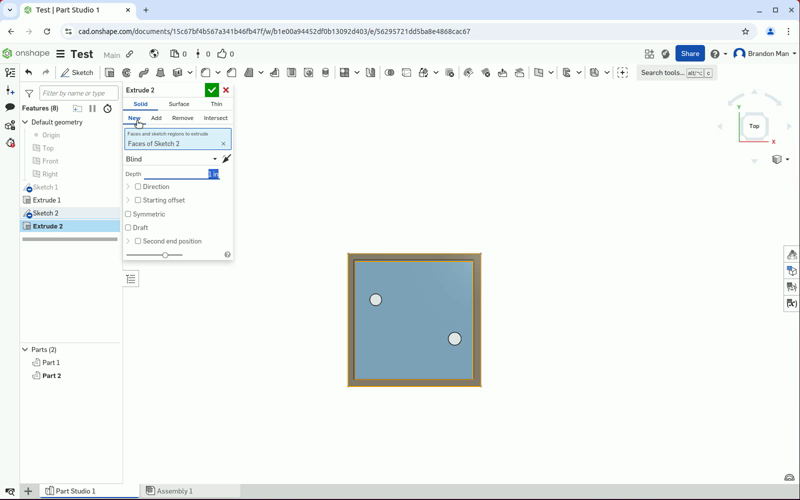
text(6.499)
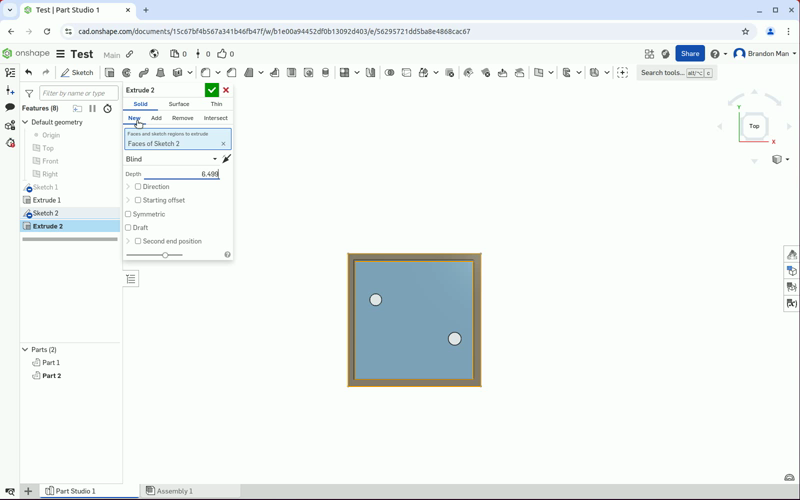
key(enter)
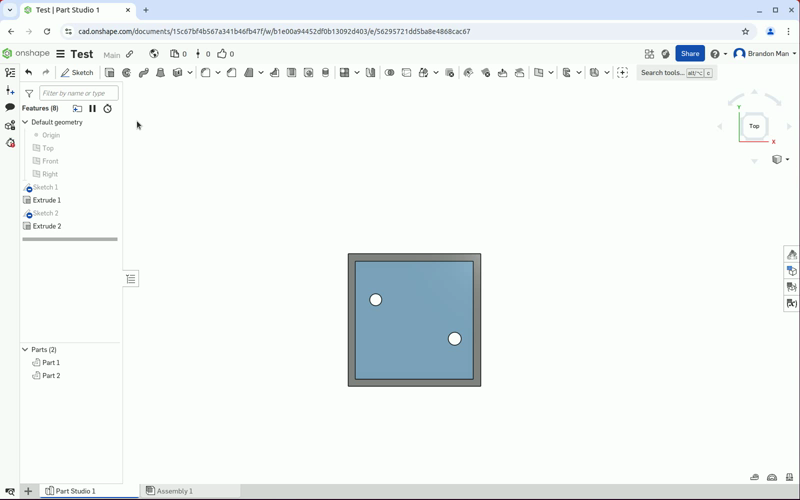
key(shift+h)
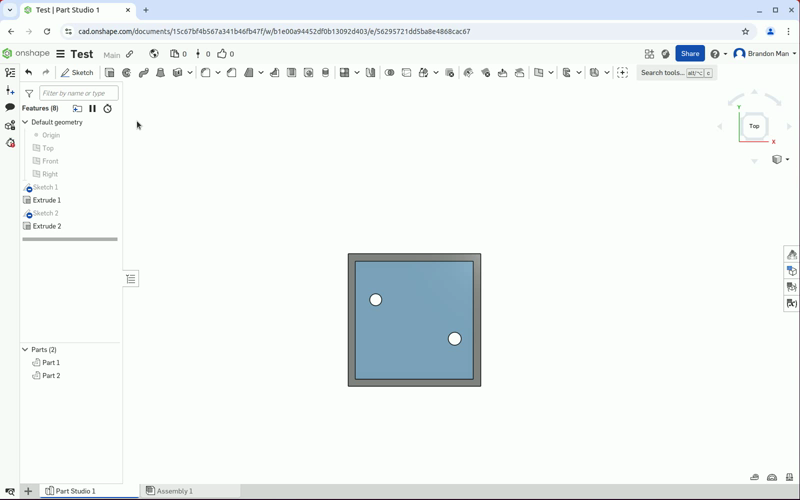
key(shift+h)
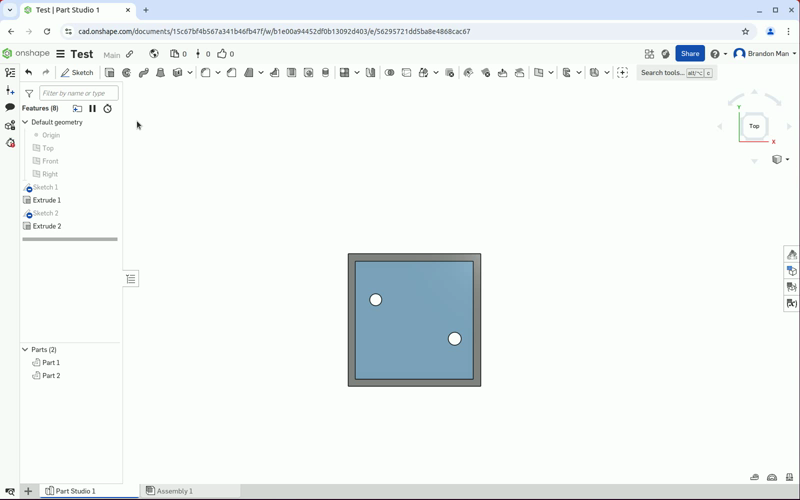
mouse_move(73, 189)
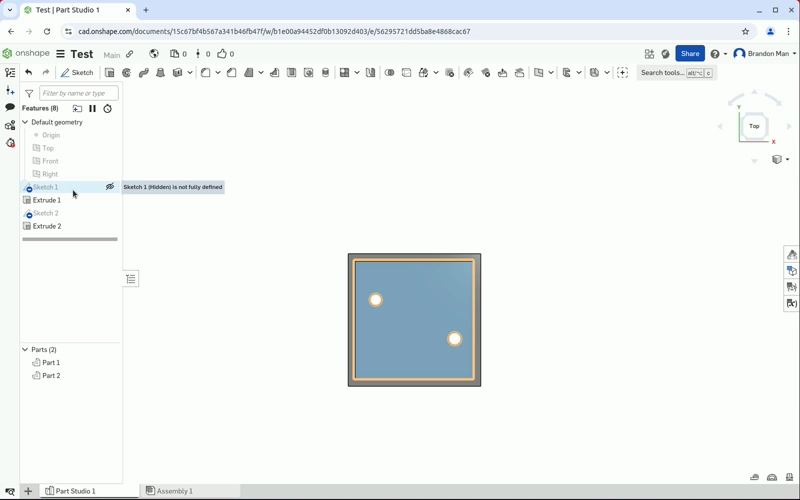
click(73, 189)
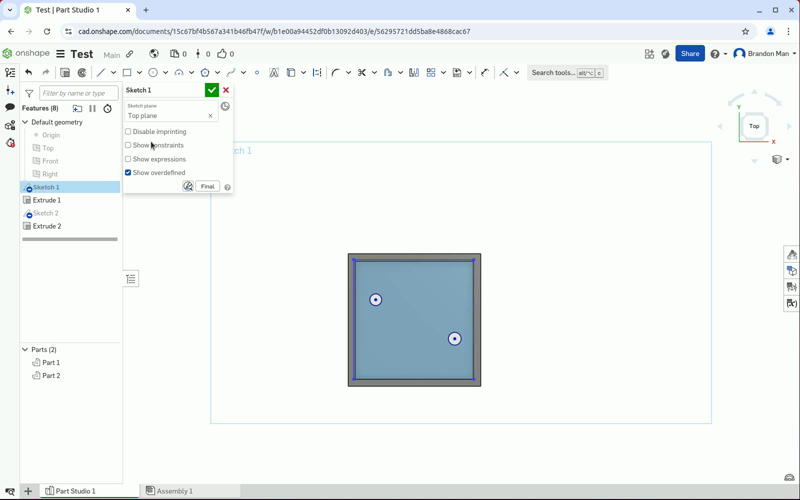
mouse_move(229, 92)
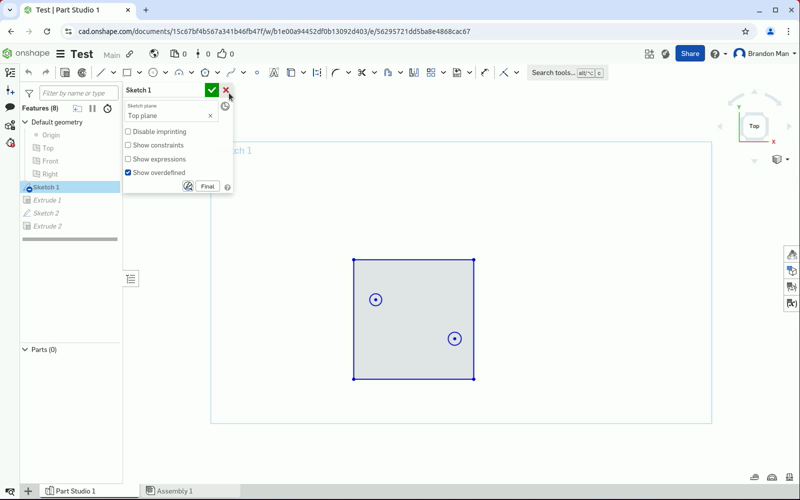
click(229, 92)
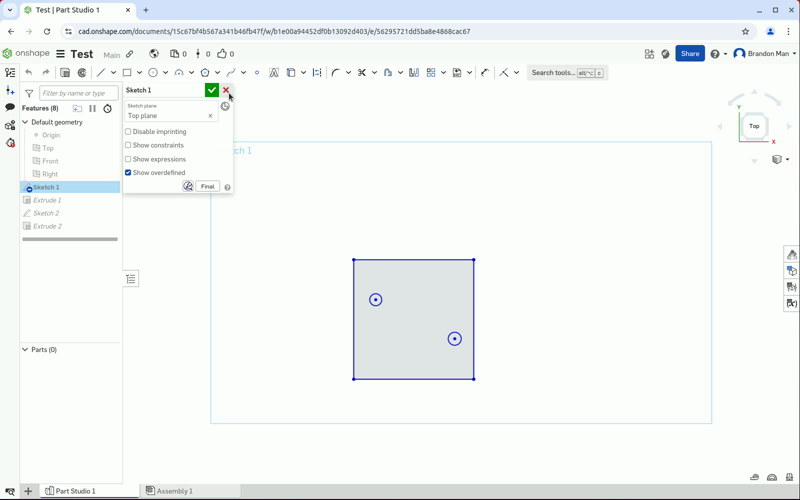
key(shift+s)
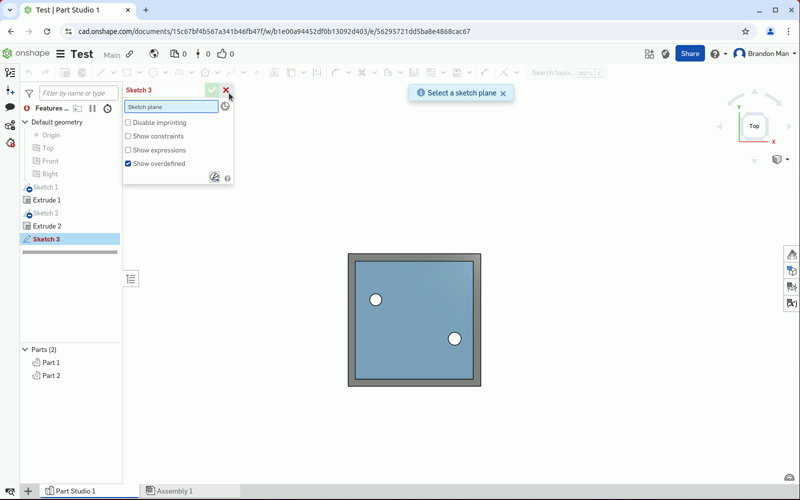
mouse_move(73, 150)
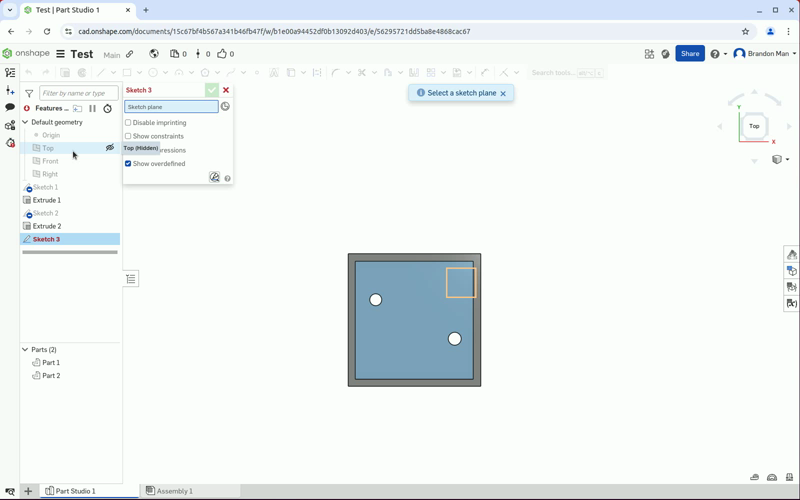
click(73, 150)
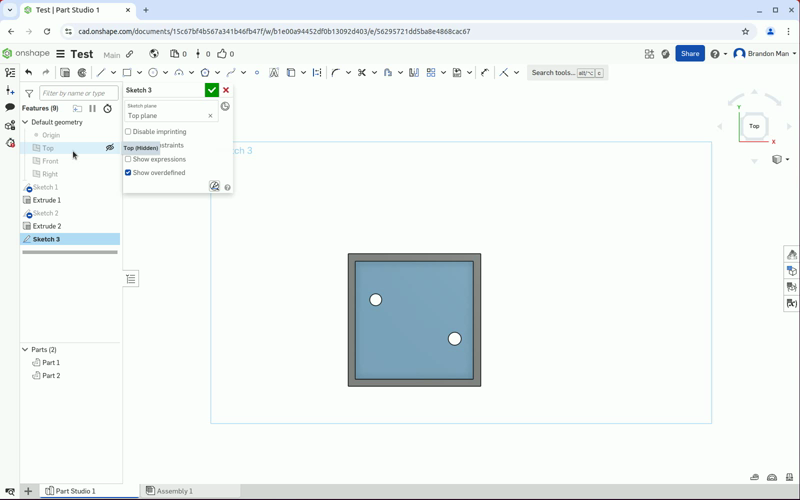
mouse_move(73, 352)
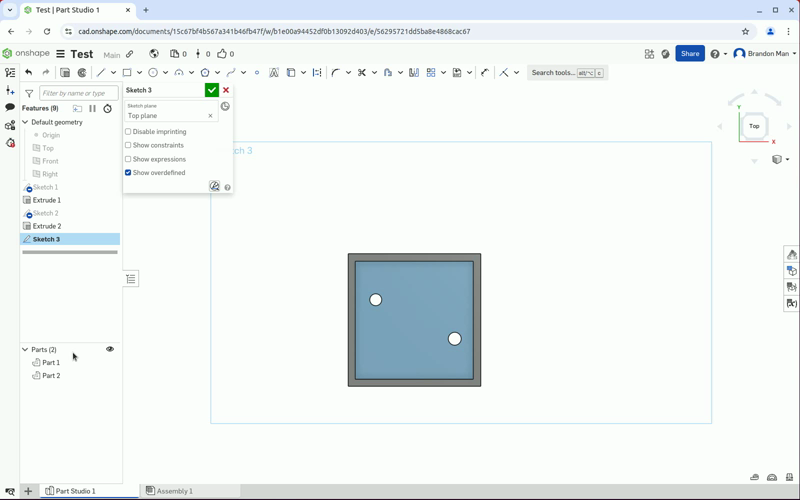
key(y)
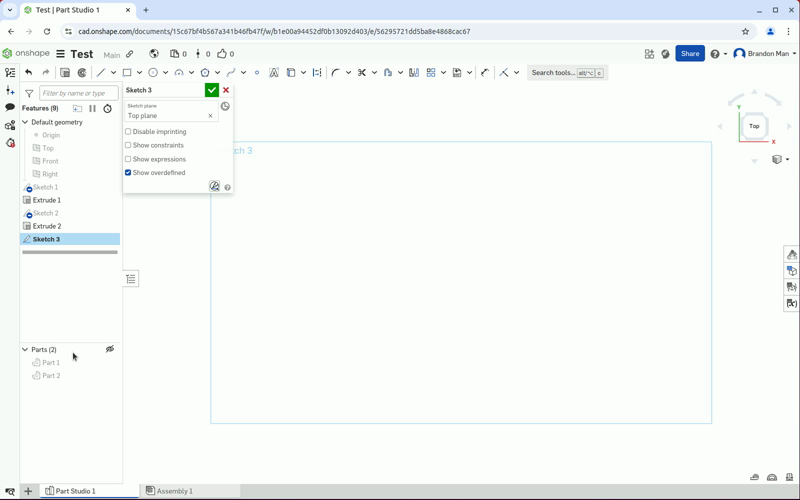
key(c)
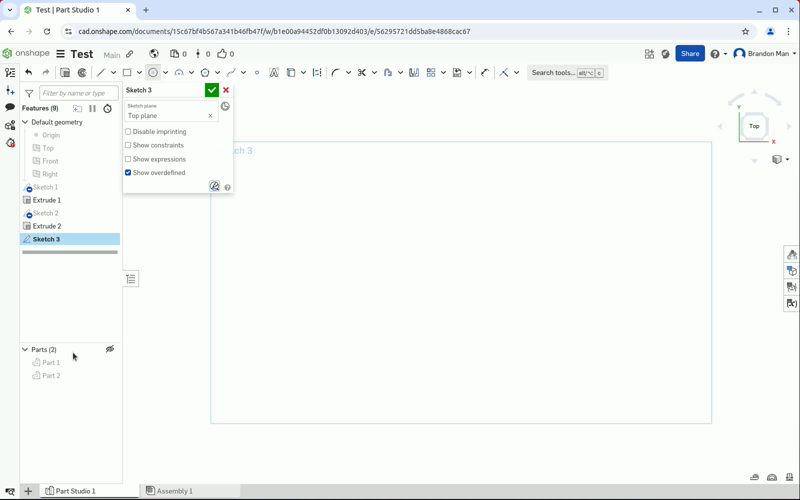
key_down(shift)
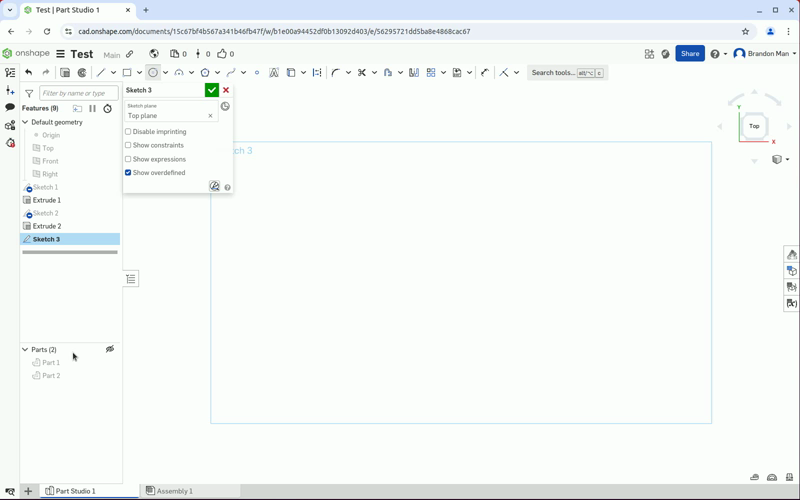
mouse_move(376, 300)
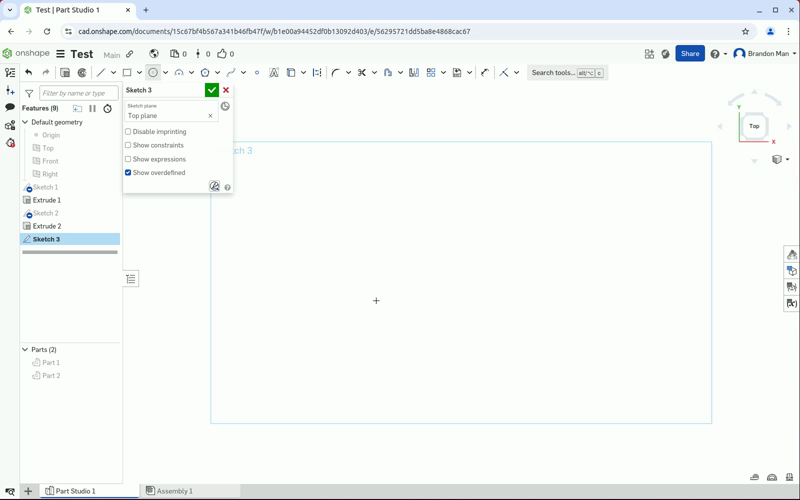
click(376, 300)
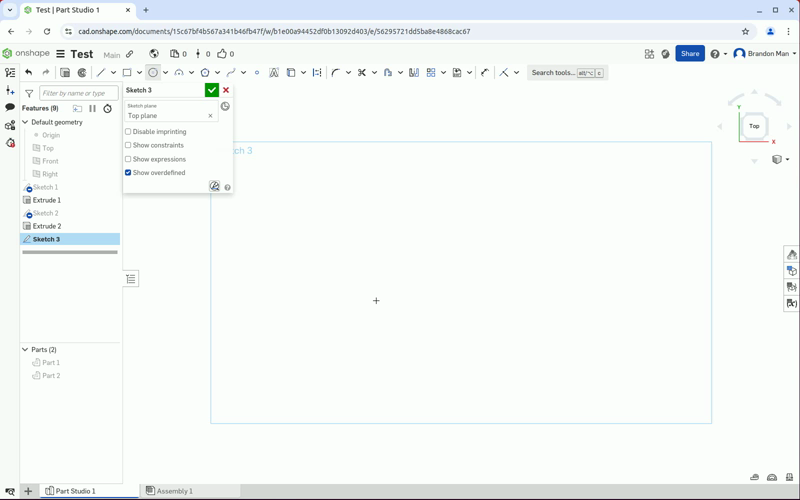
key_up(shift)
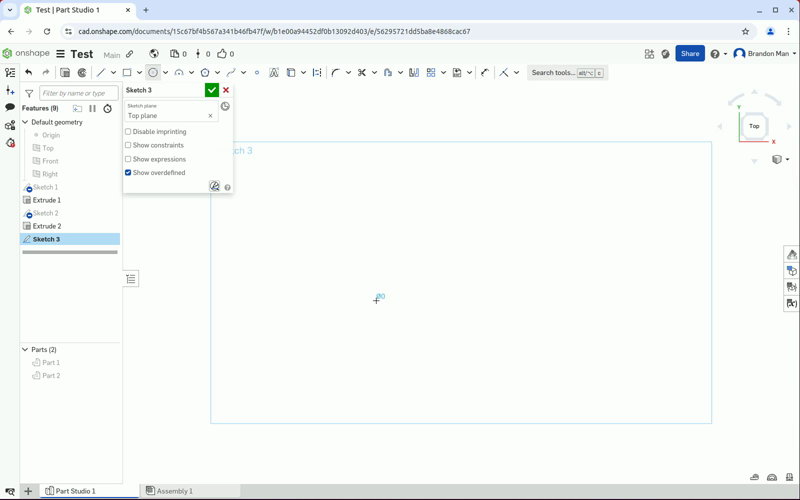
mouse_move(383, 300)
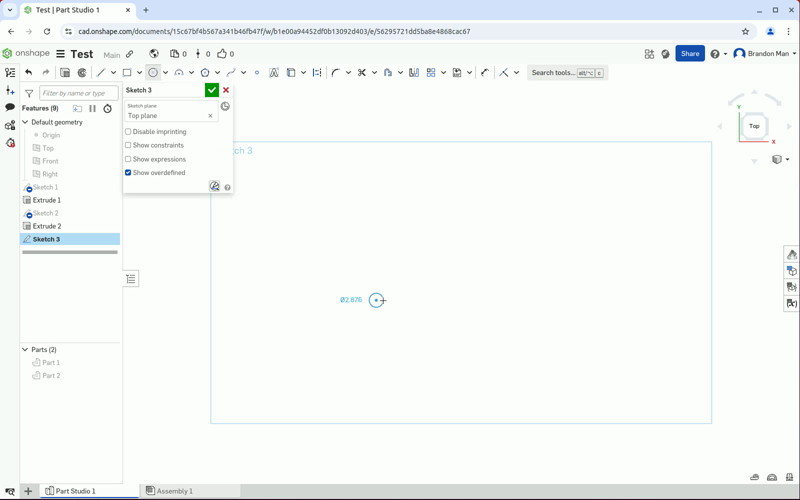
click(383, 300)
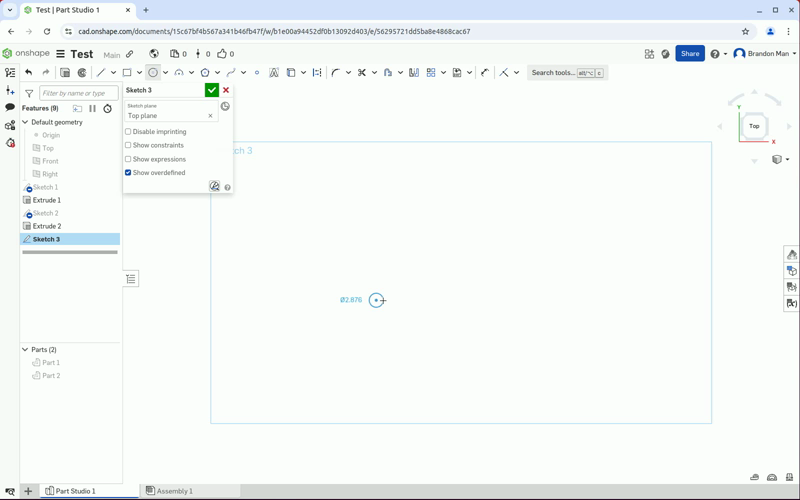
key(esc)
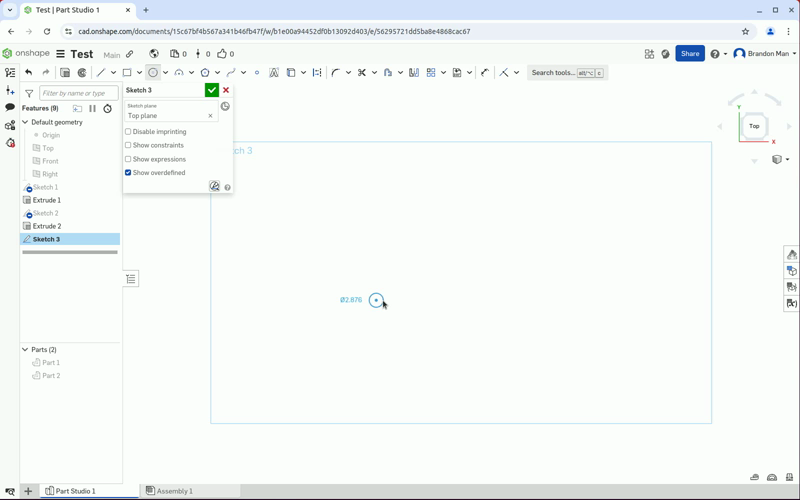
mouse_move(375, 294)
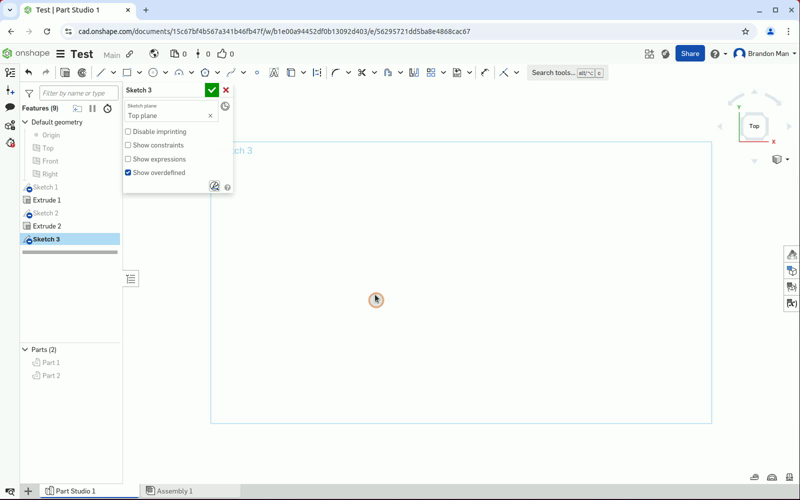
scroll(6)
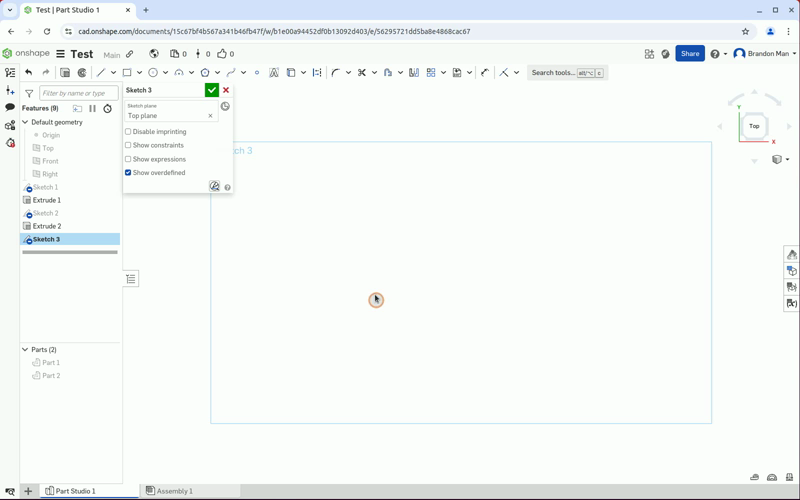
scroll(6)
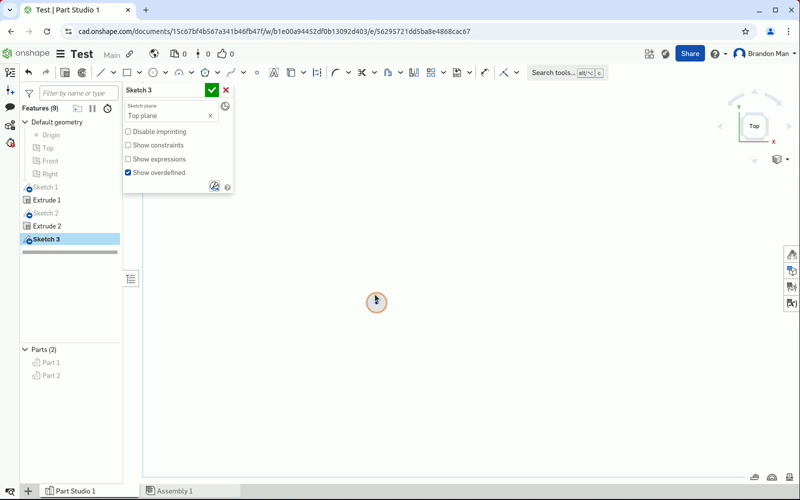
scroll(6)
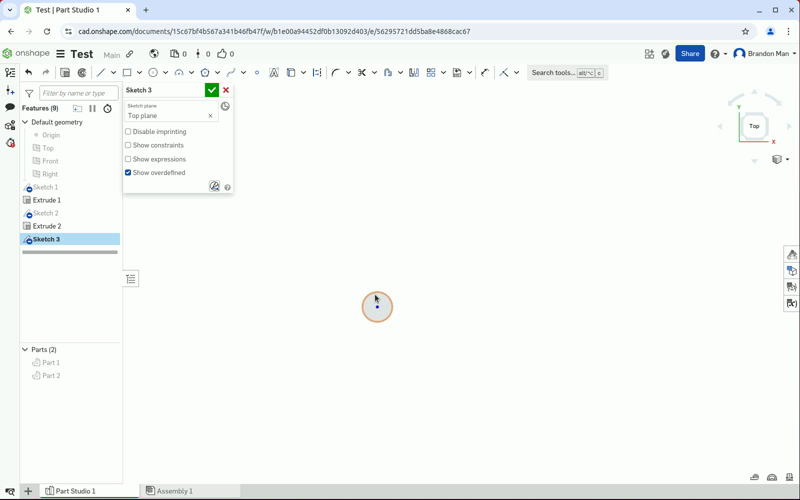
scroll(6)
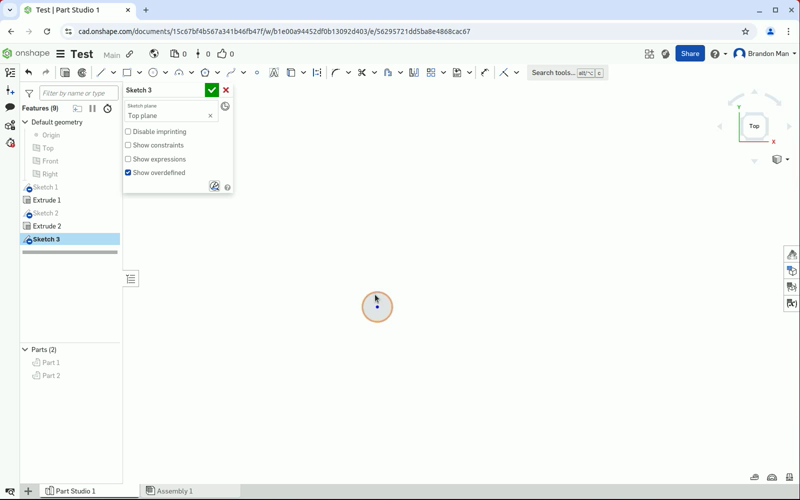
scroll(6)
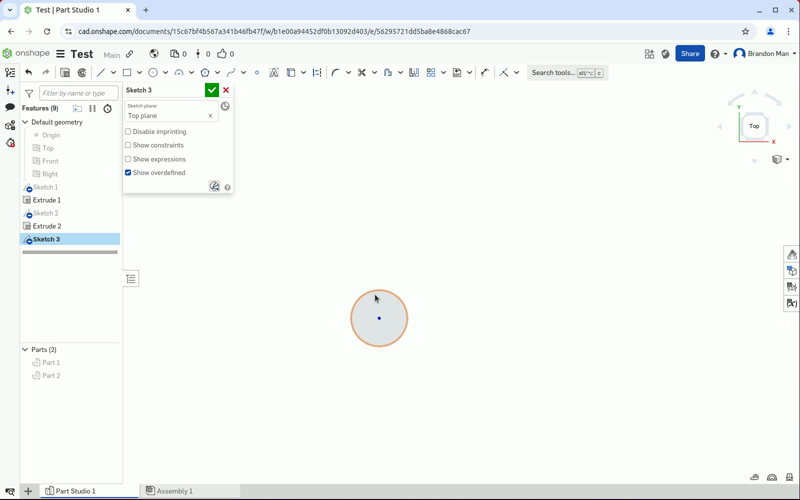
scroll(6)
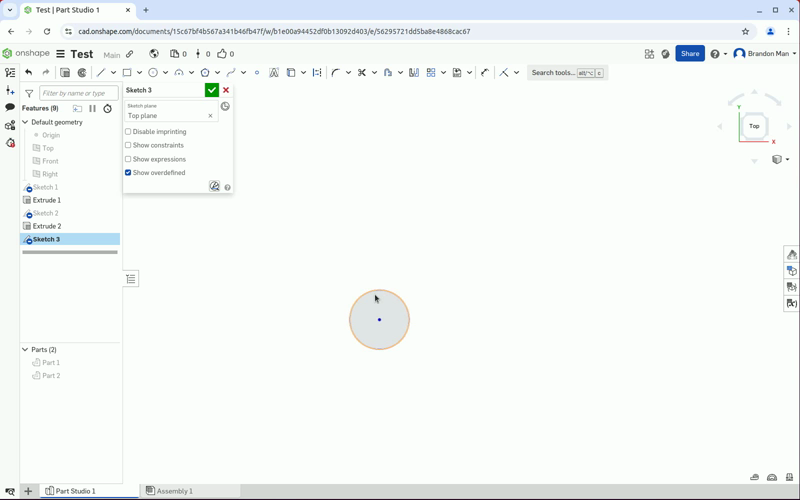
scroll(6)
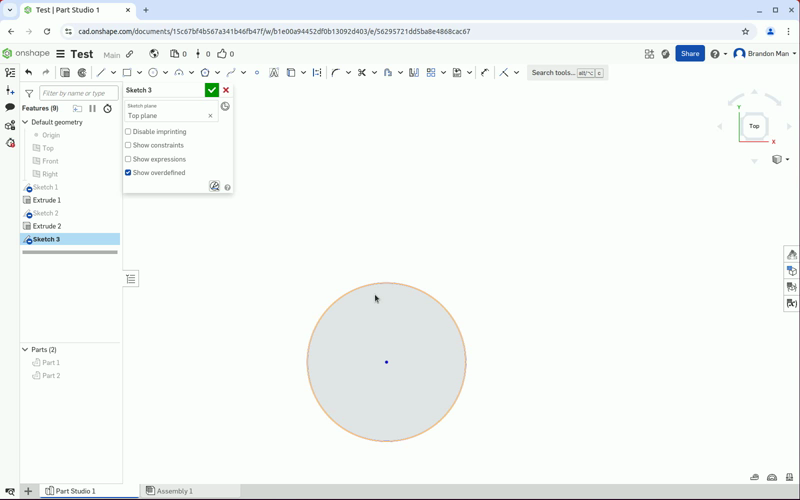
click(375, 294)
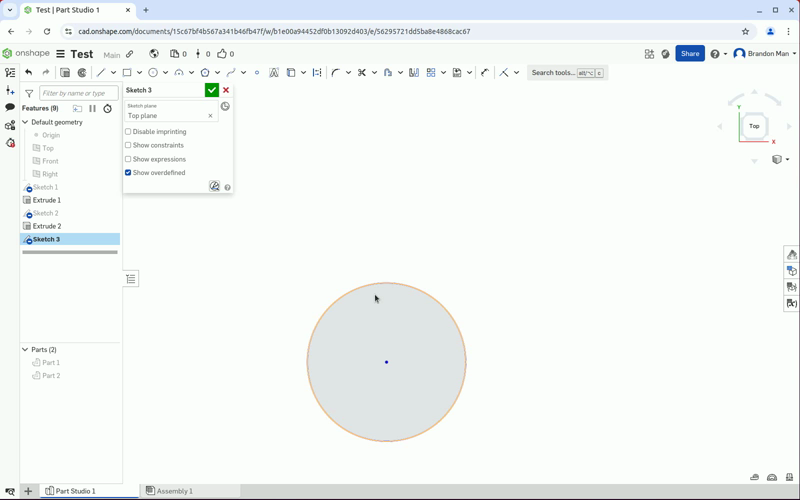
scroll(-6)
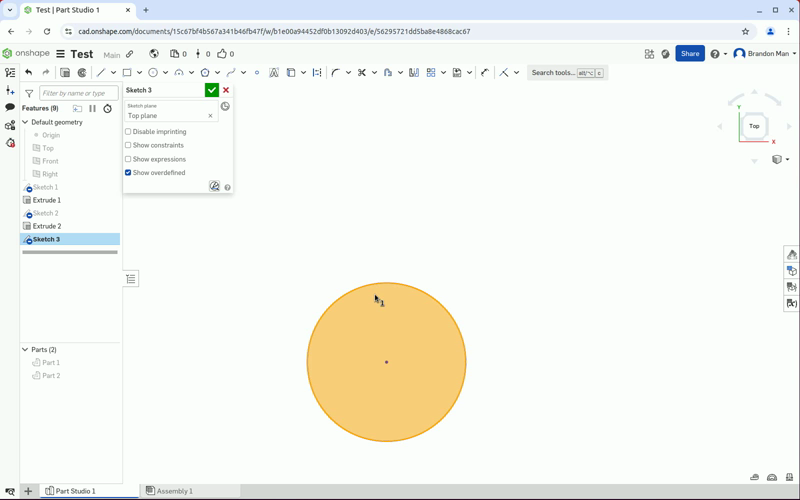
scroll(-6)
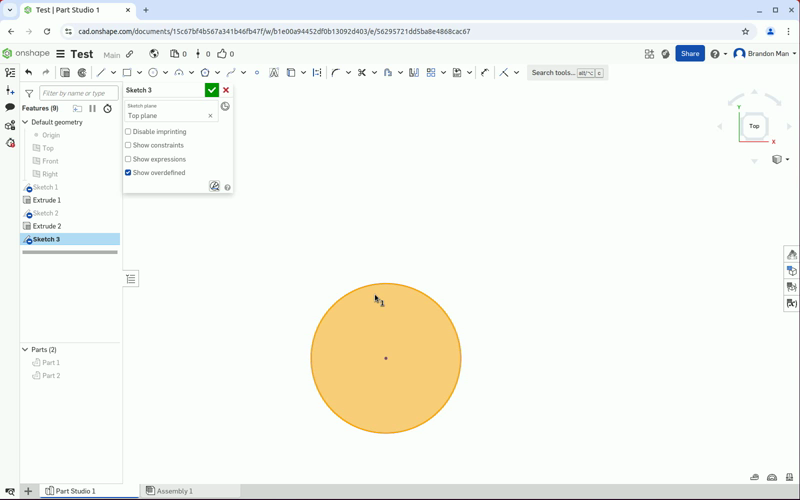
scroll(-6)
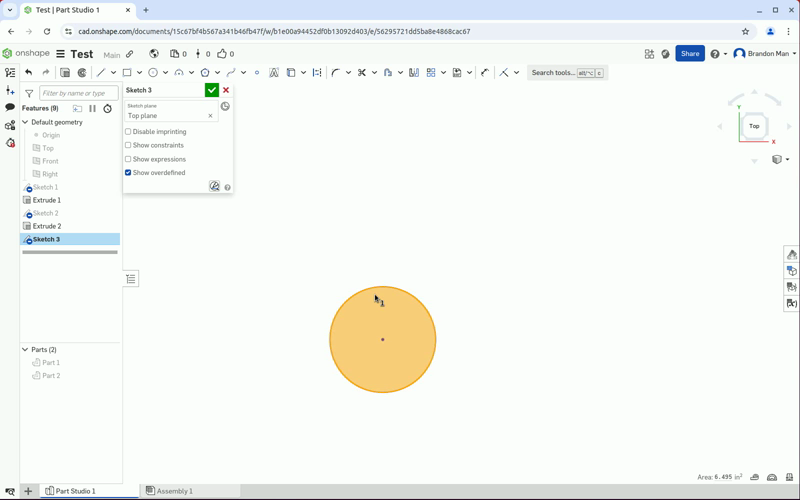
scroll(-6)
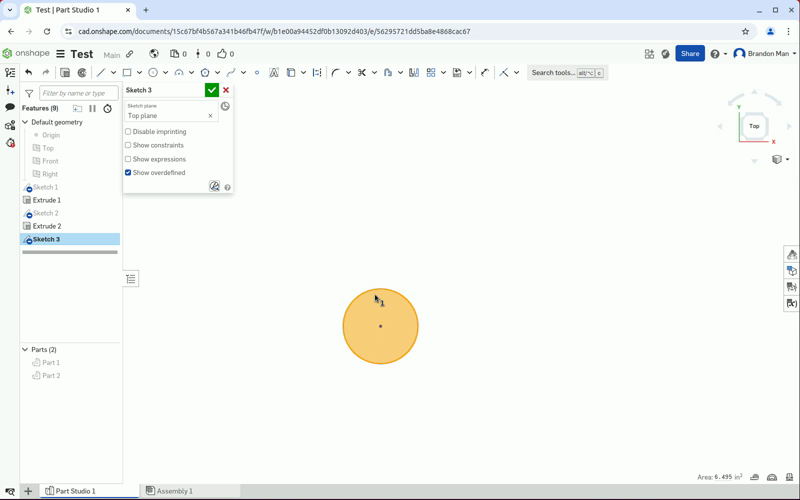
scroll(-6)
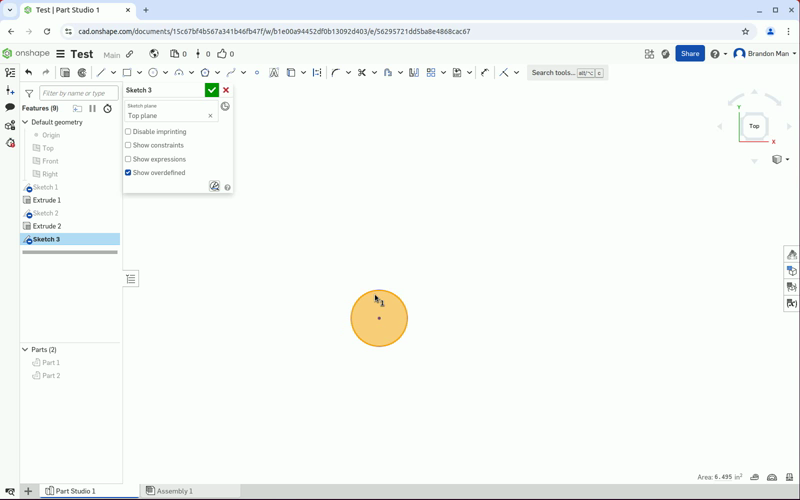
scroll(-6)
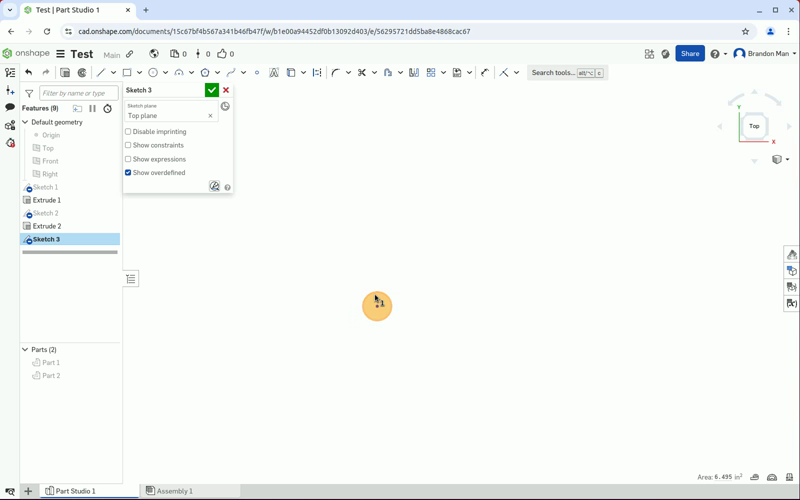
scroll(-6)
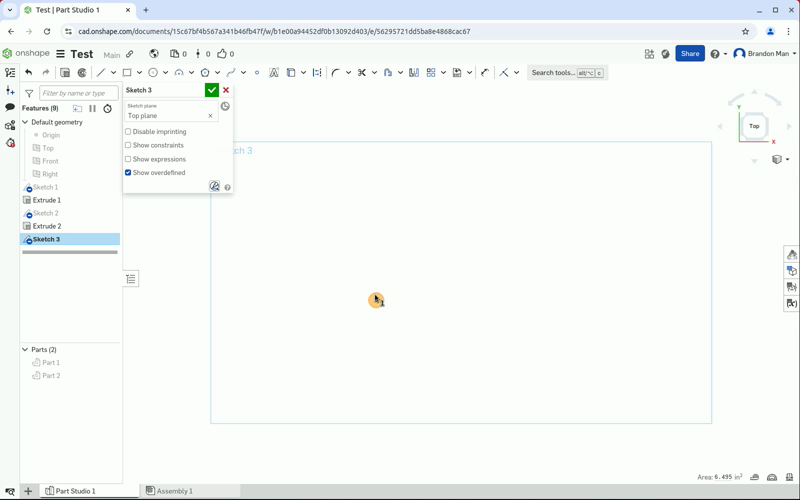
mouse_move(73, 352)
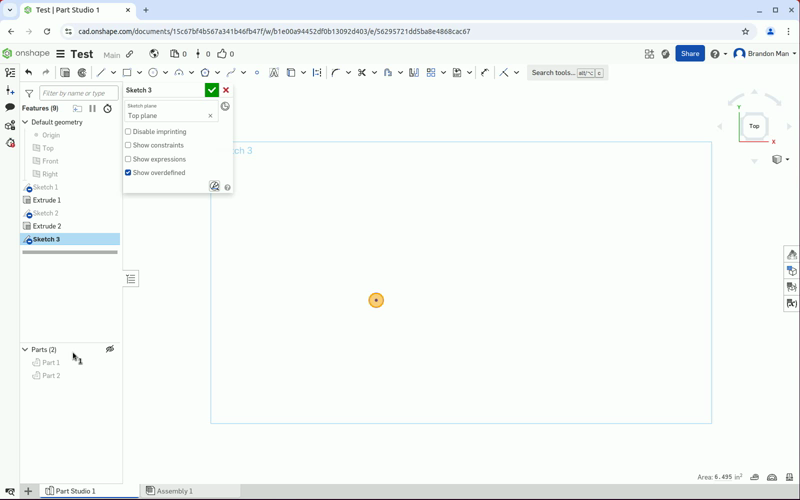
key(shift+y)
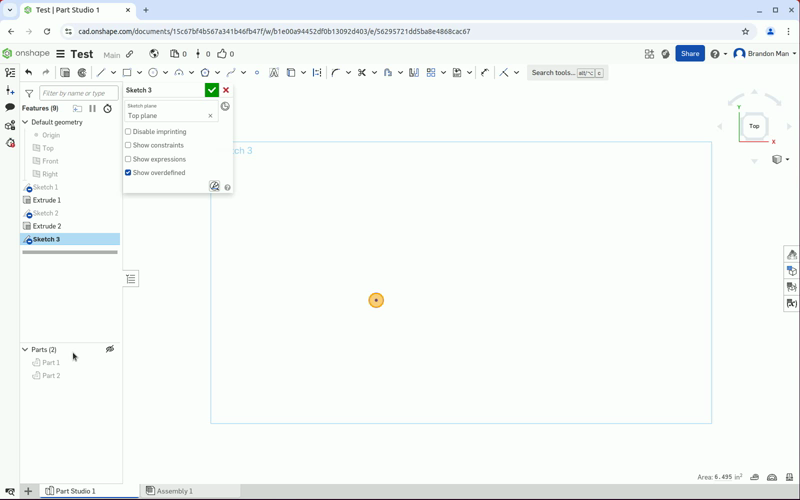
key(shift+e)
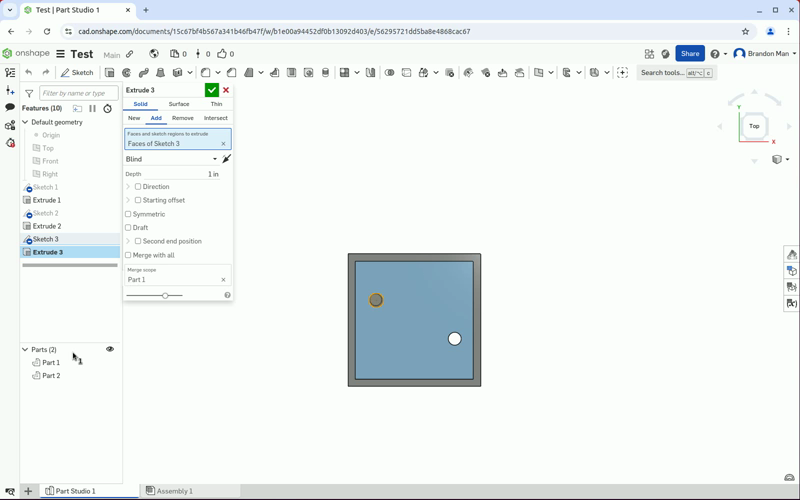
mouse_move(143, 106)
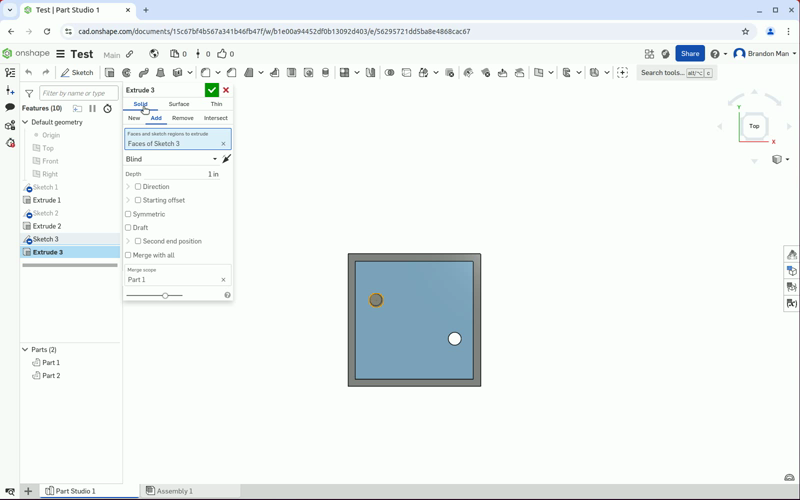
click(143, 106)
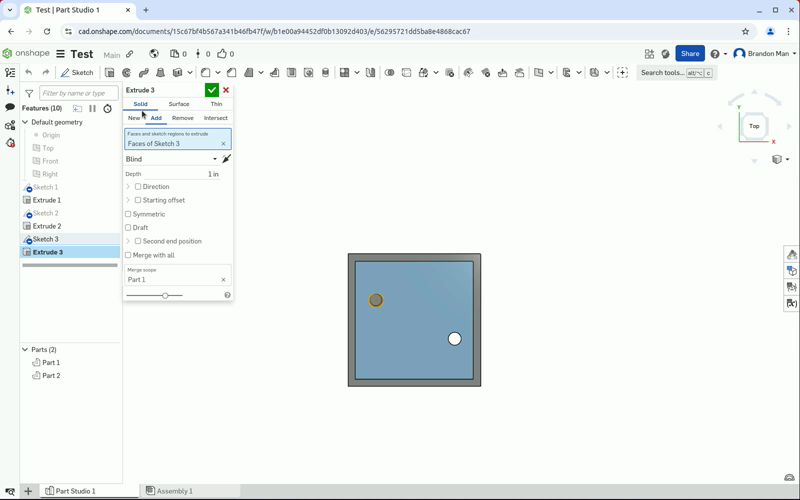
mouse_move(137, 120)
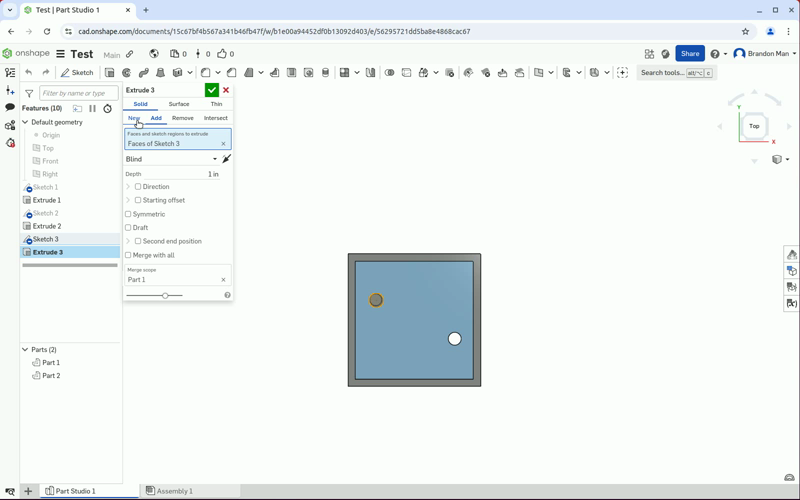
click(137, 120)
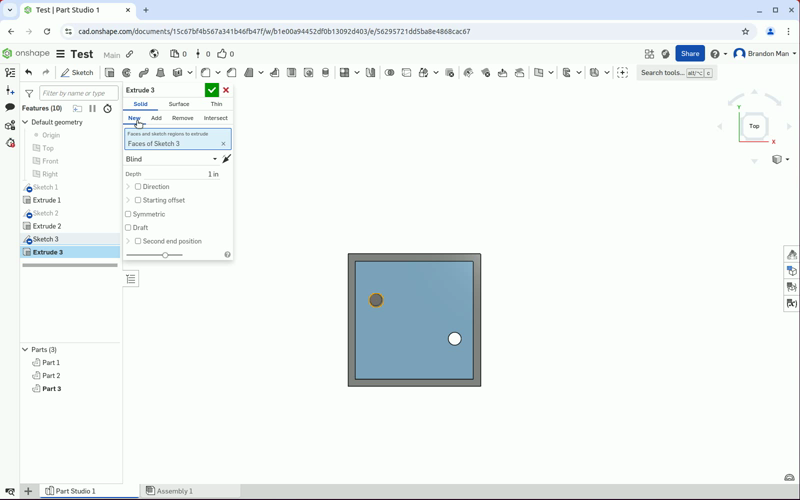
key(tab, 4)
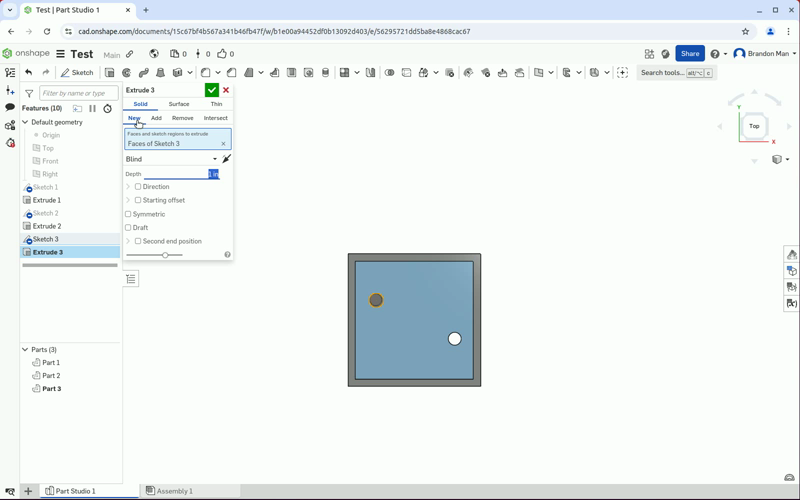
text(6.499)
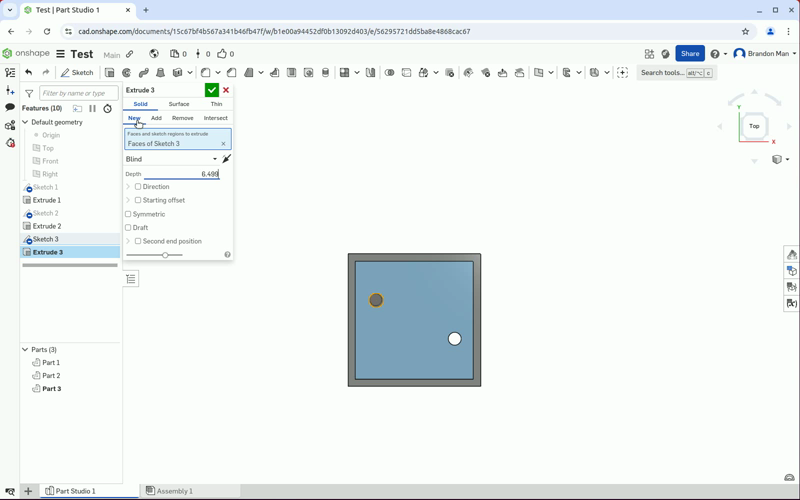
key(enter)
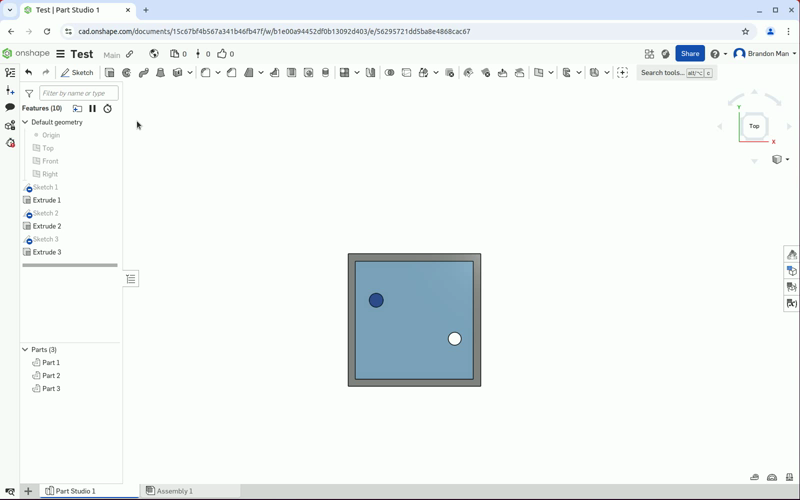
key(shift+h)
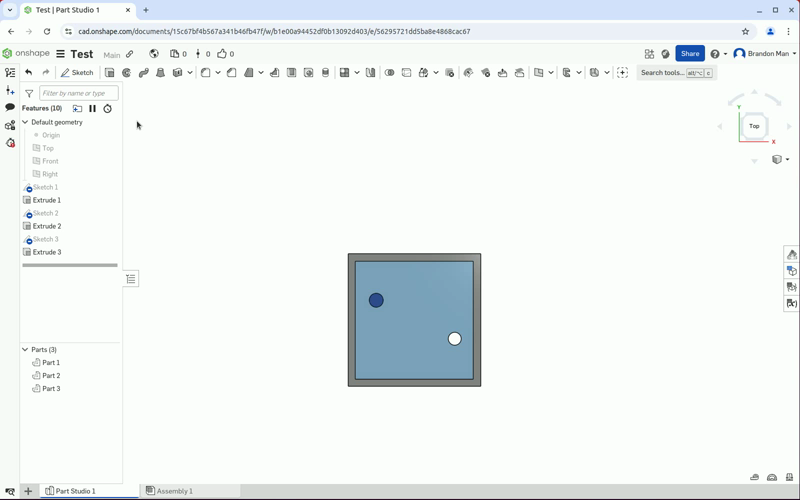
key(shift+h)
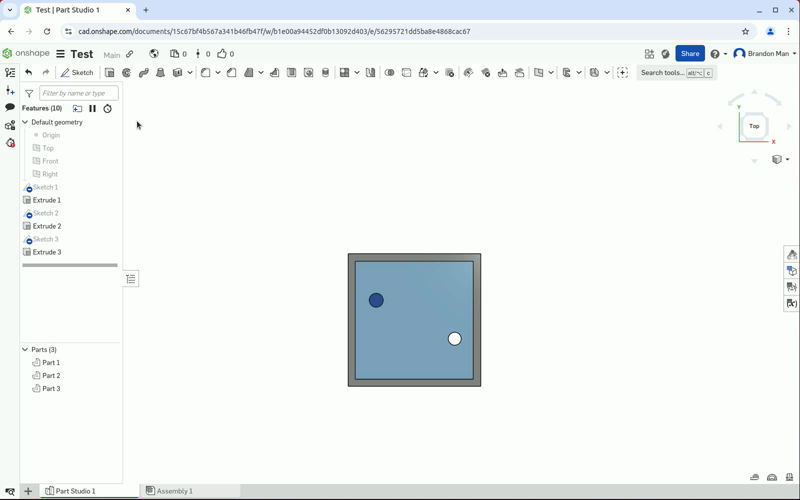
mouse_move(73, 189)
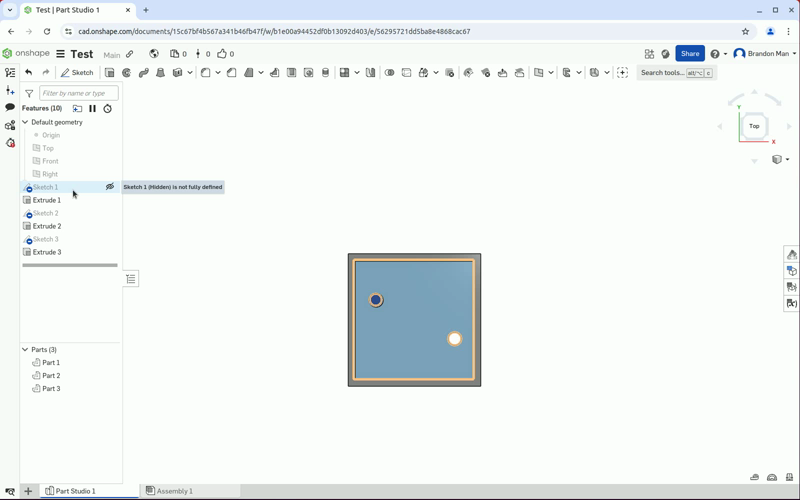
click(73, 189)
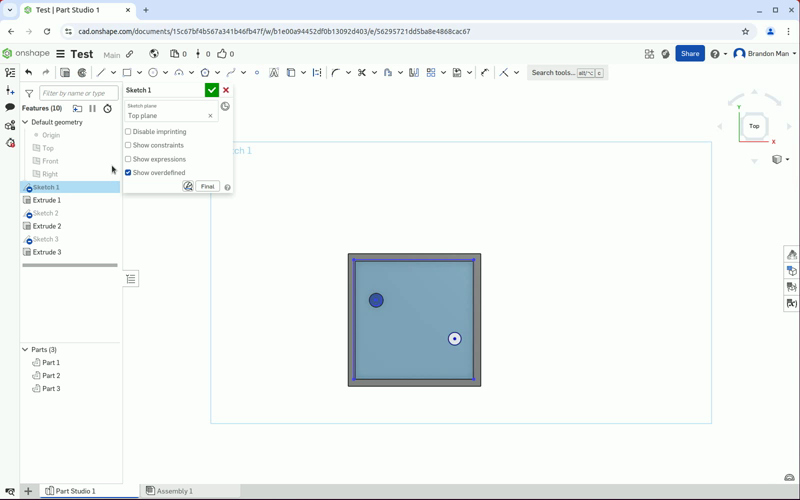
mouse_move(229, 92)
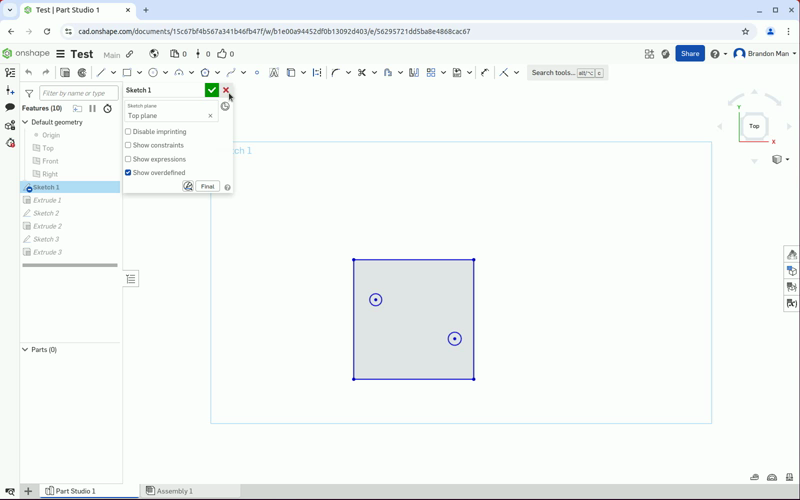
click(229, 92)
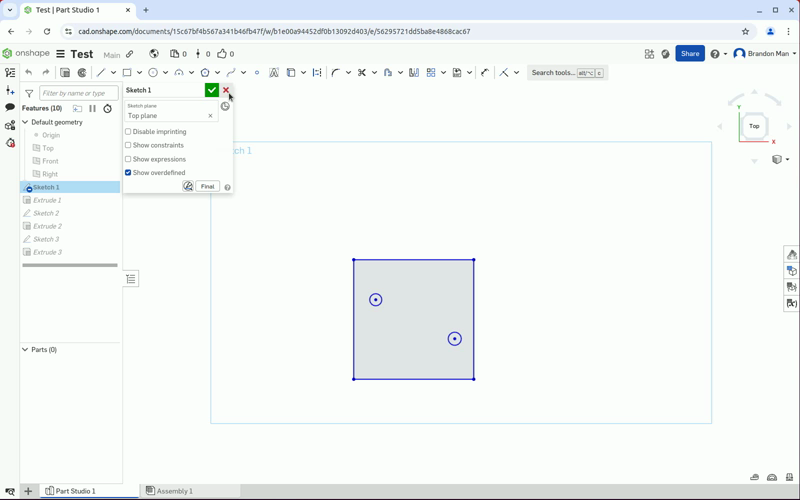
key(shift+s)
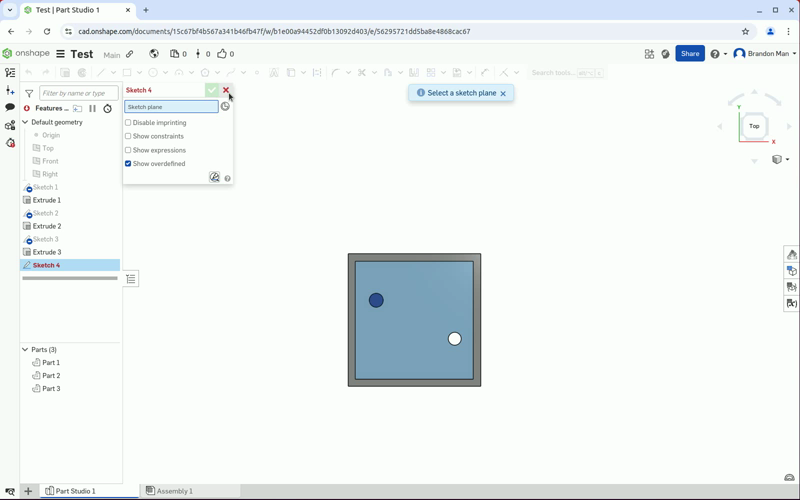
mouse_move(73, 150)
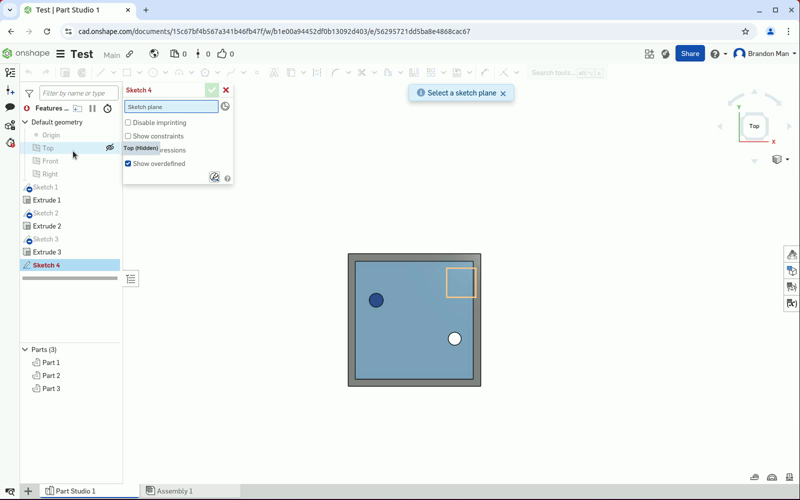
click(73, 150)
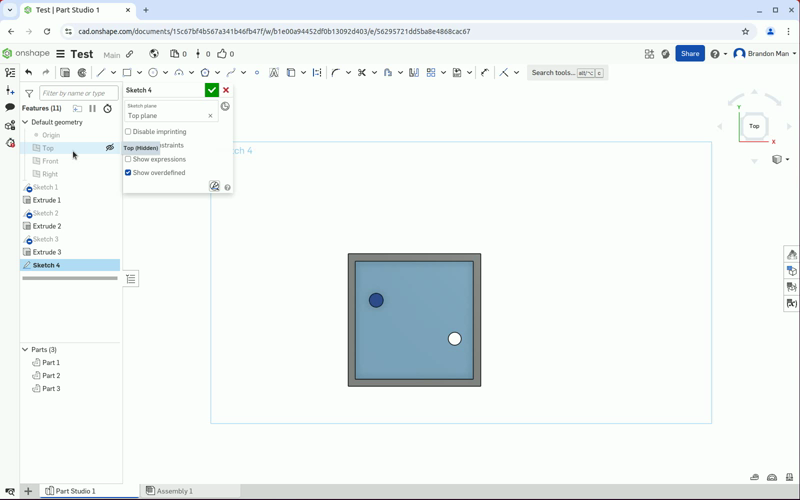
mouse_move(73, 352)
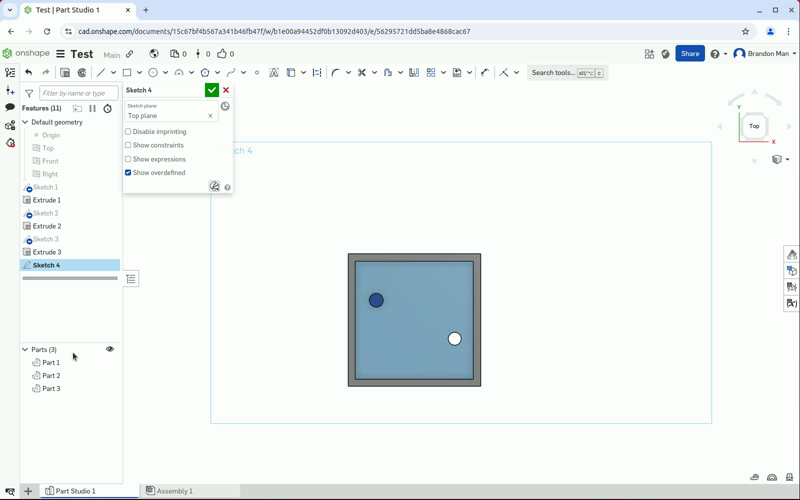
key(y)
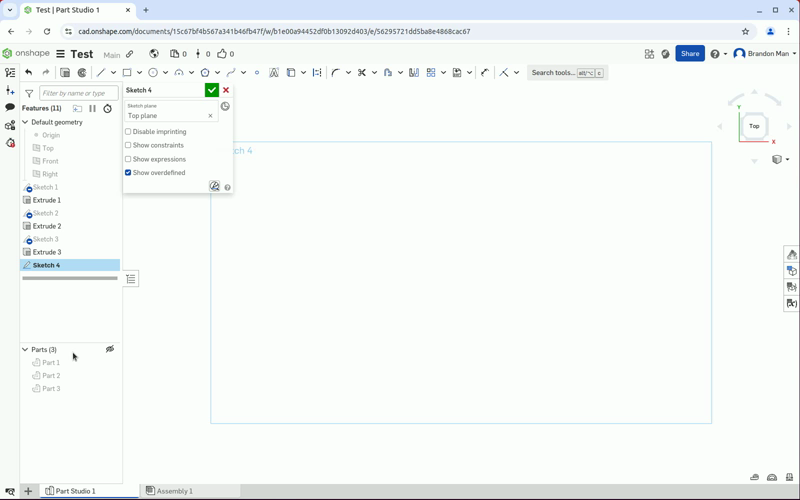
key(c)
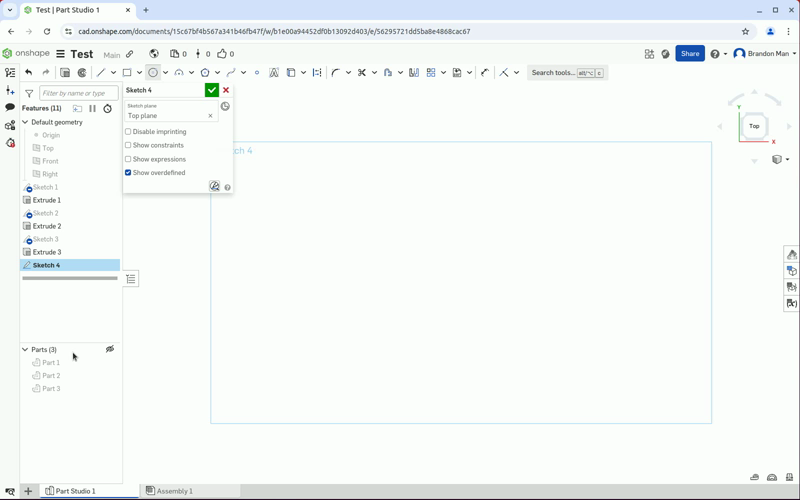
key_down(shift)
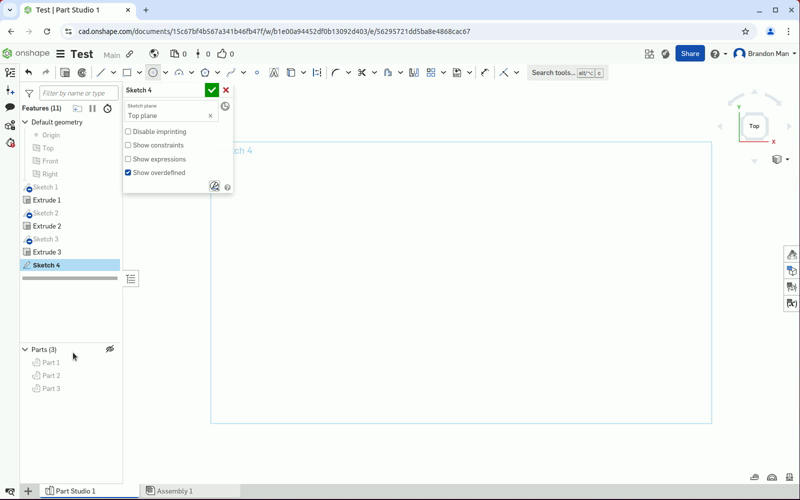
mouse_move(454, 339)
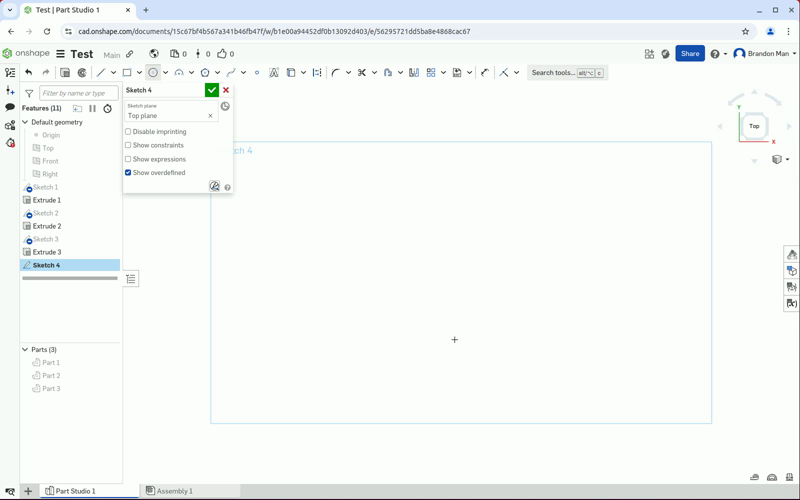
click(454, 339)
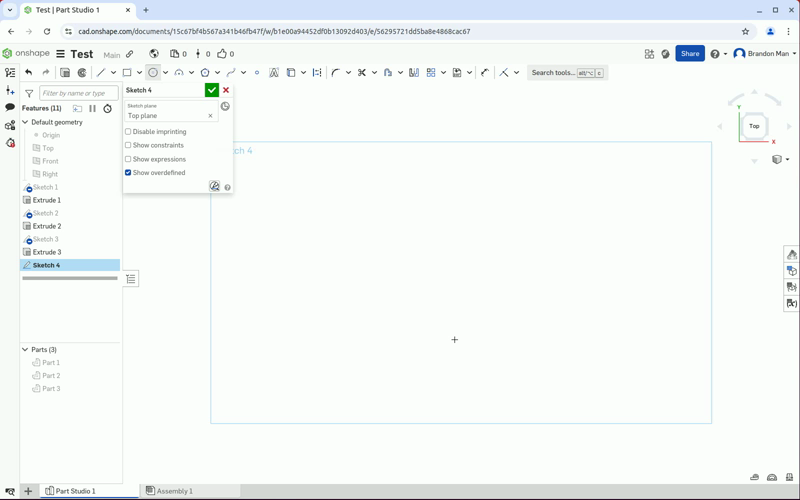
key_up(shift)
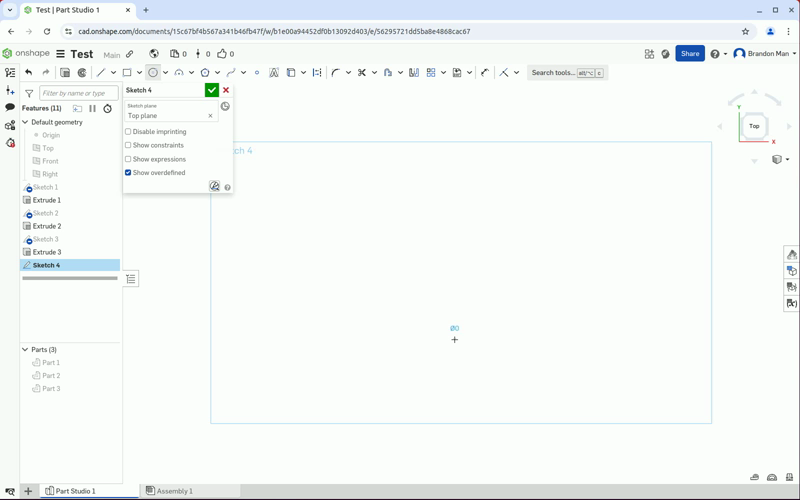
mouse_move(461, 339)
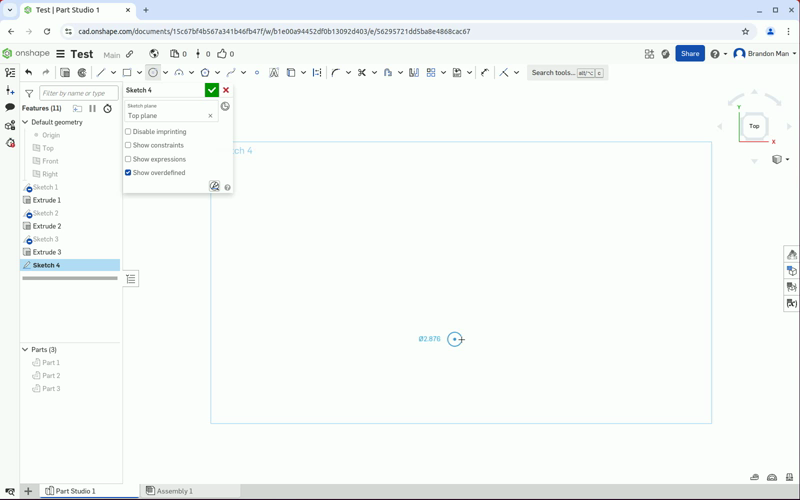
click(461, 339)
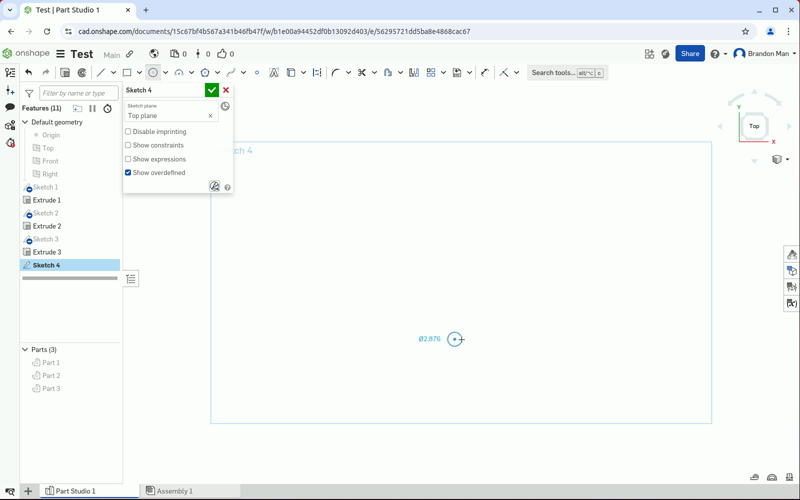
key(esc)
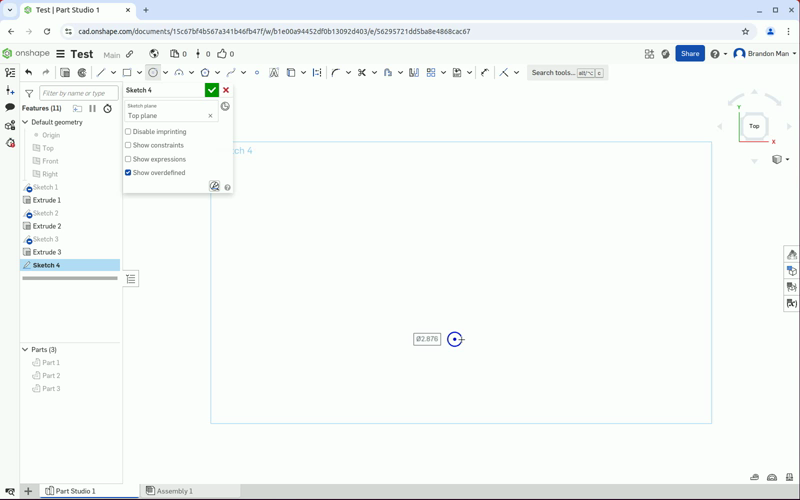
mouse_move(452, 343)
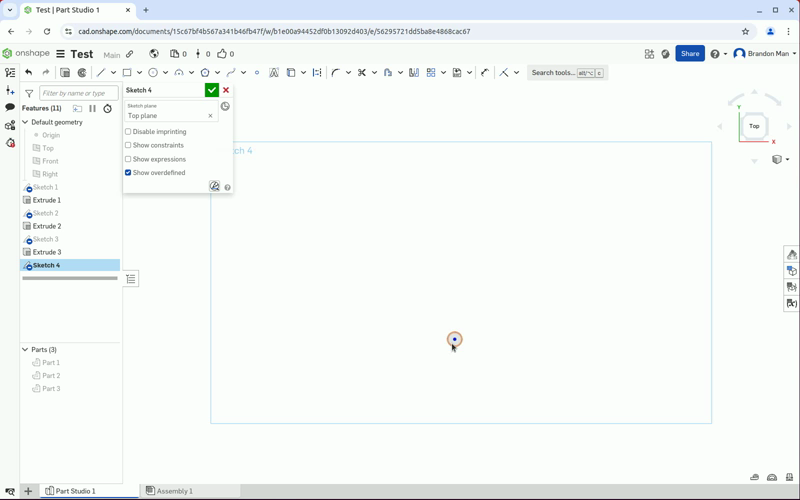
scroll(6)
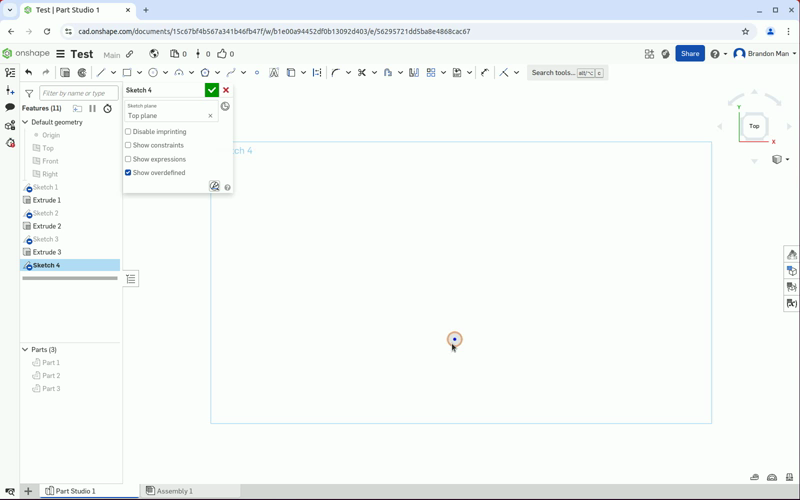
scroll(6)
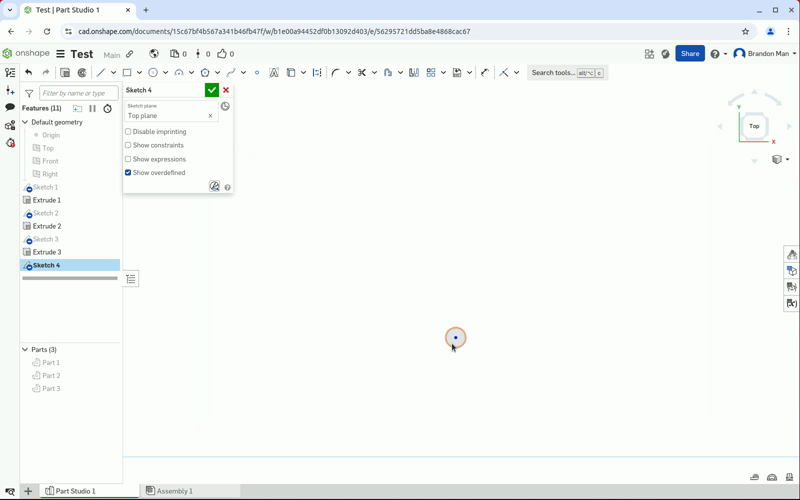
scroll(6)
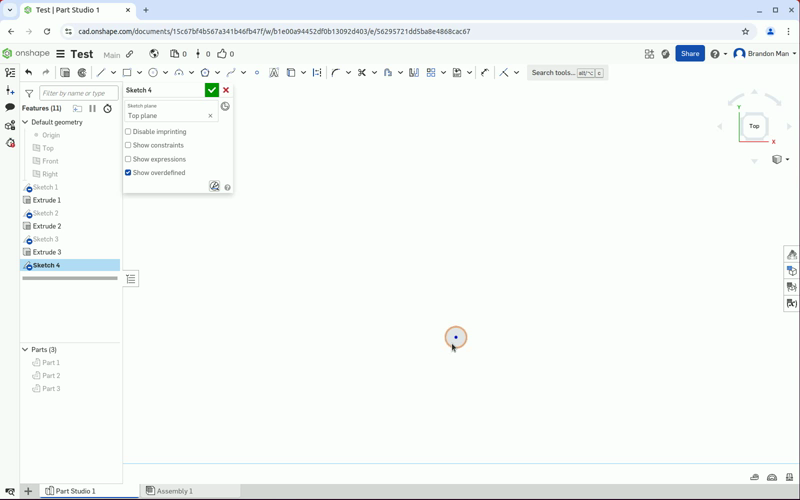
scroll(6)
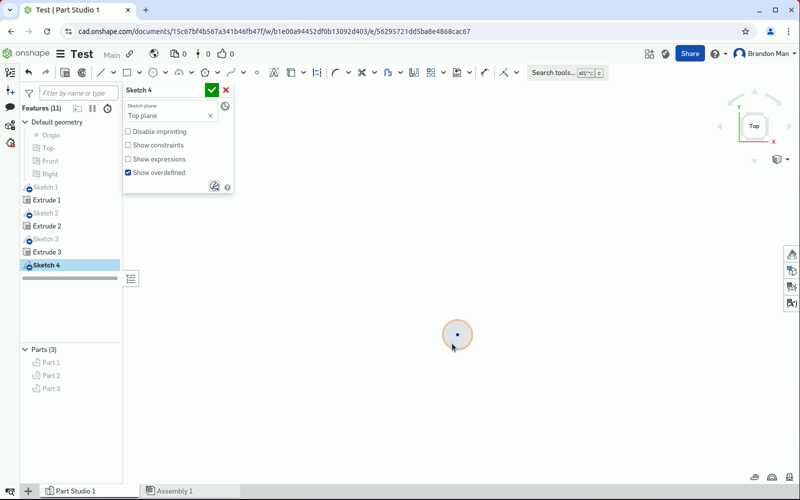
scroll(6)
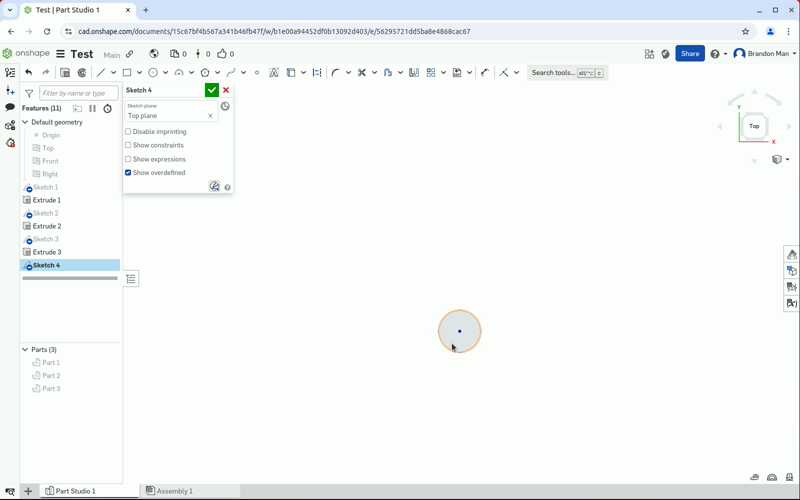
scroll(6)
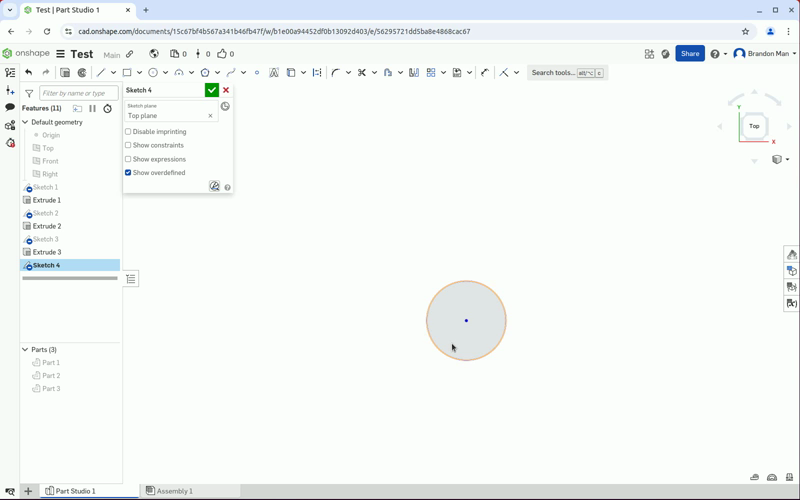
scroll(6)
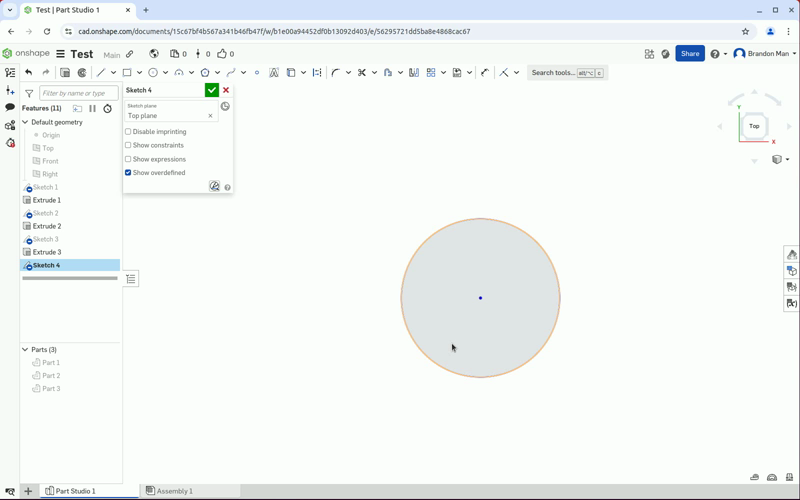
click(452, 343)
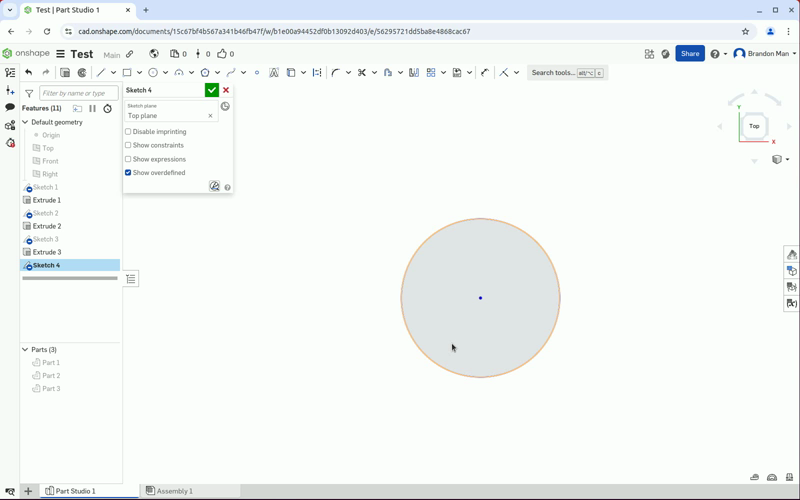
scroll(-6)
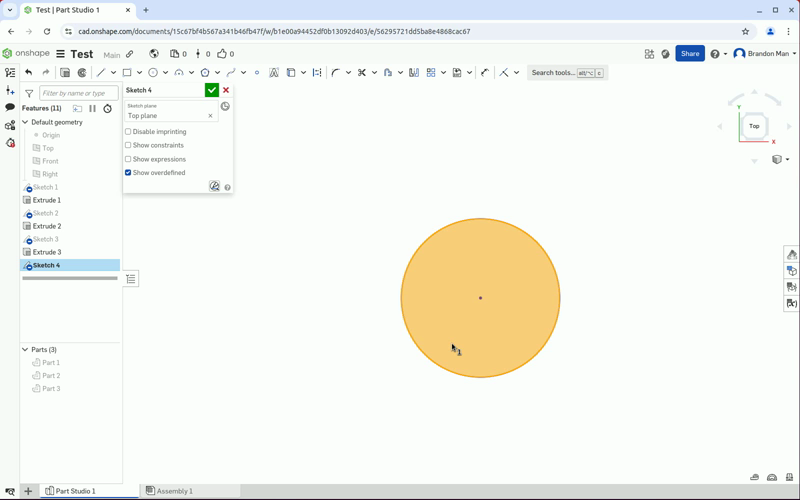
scroll(-6)
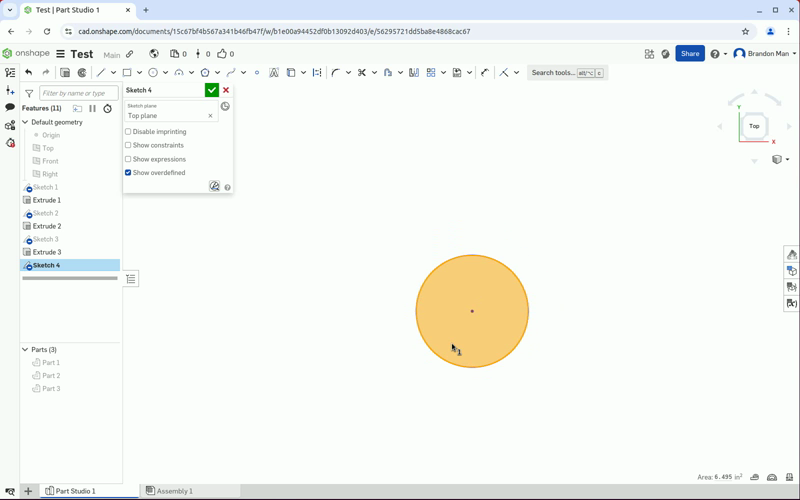
scroll(-6)
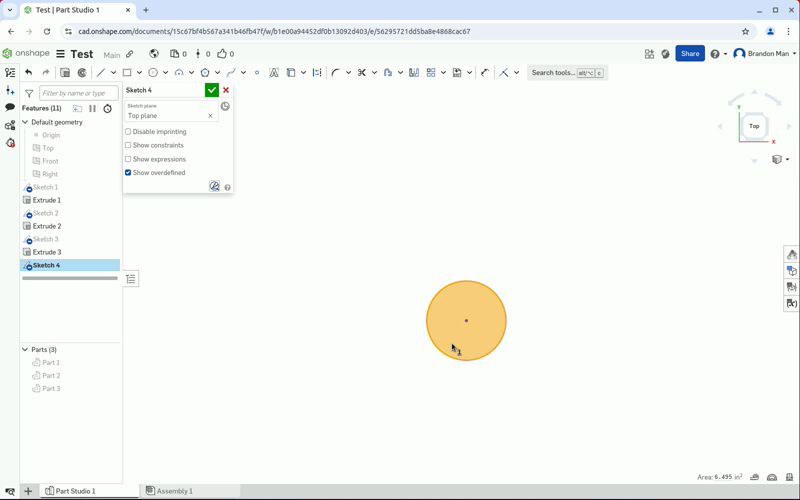
scroll(-6)
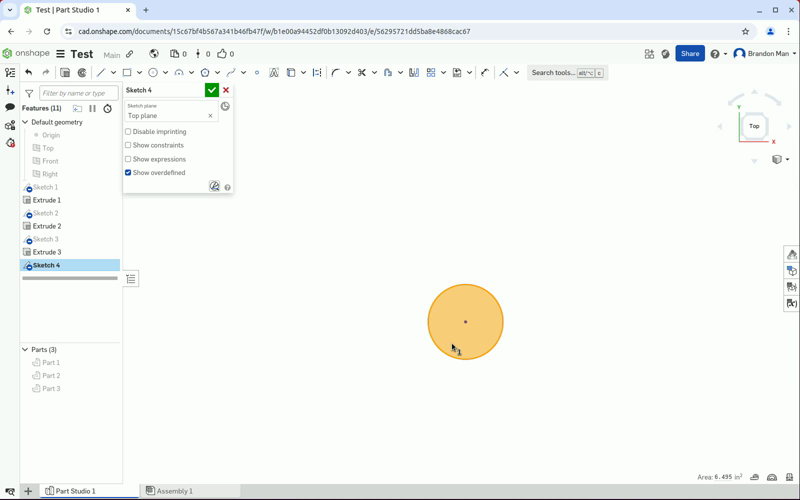
scroll(-6)
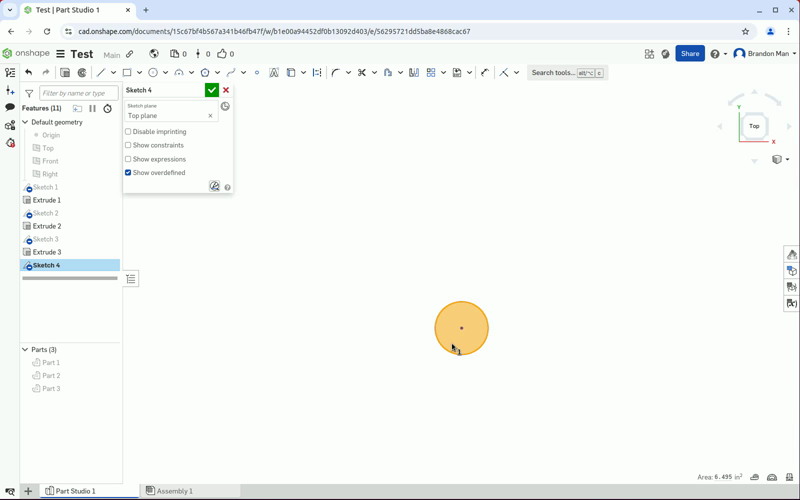
scroll(-6)
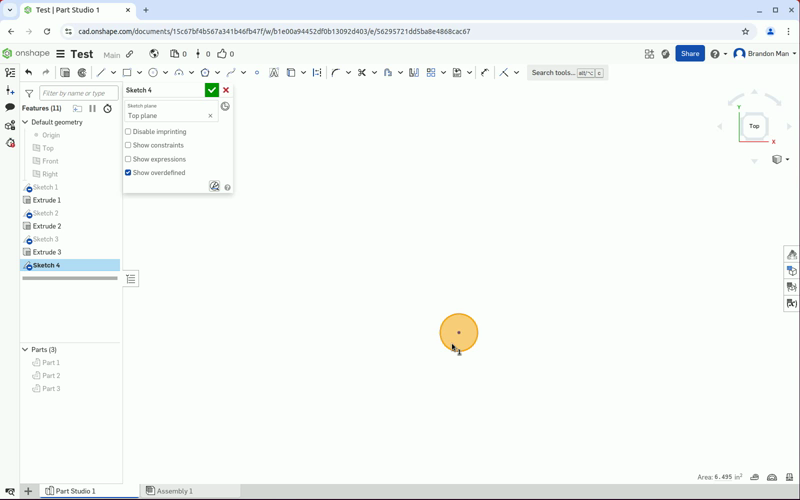
scroll(-6)
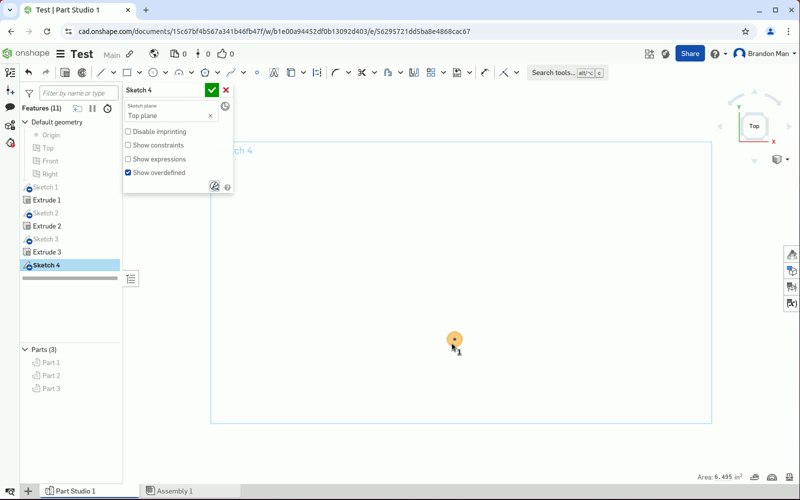
mouse_move(73, 352)
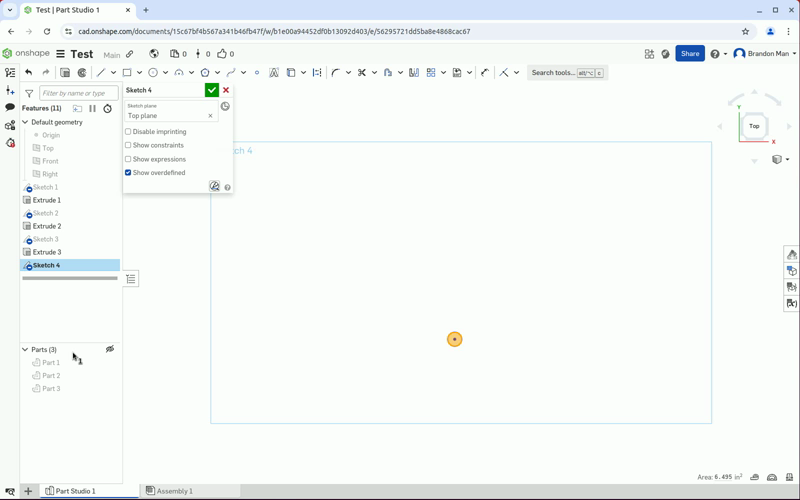
key(shift+y)
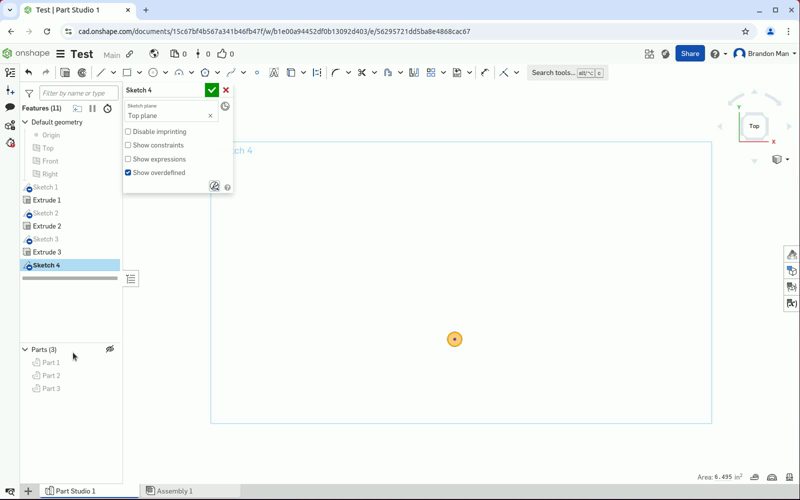
key(shift+e)
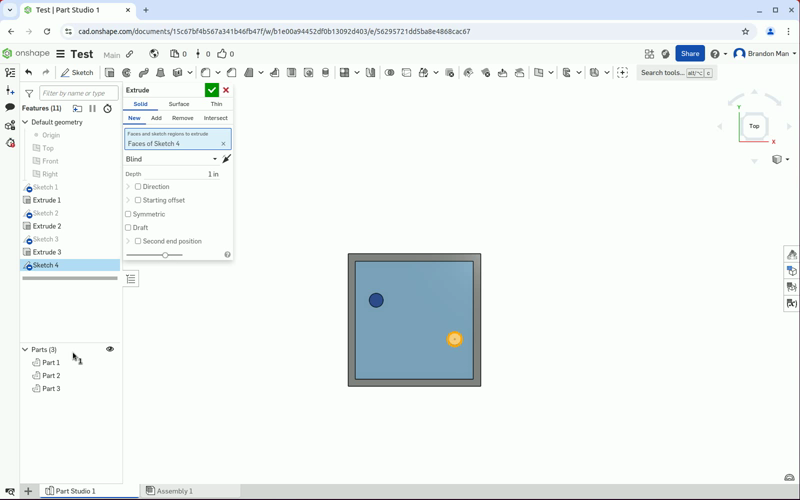
mouse_move(143, 106)
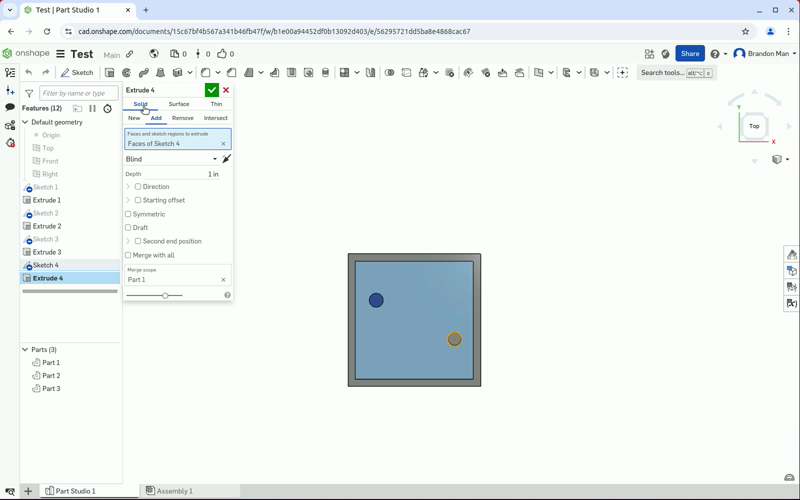
click(143, 106)
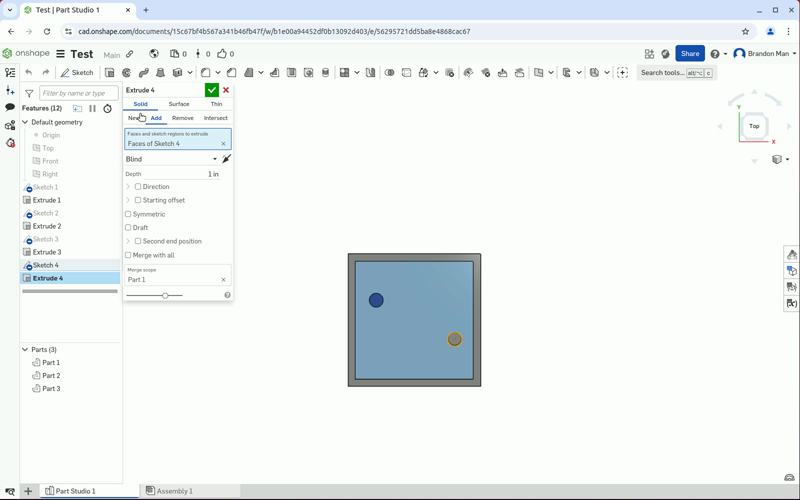
mouse_move(137, 120)
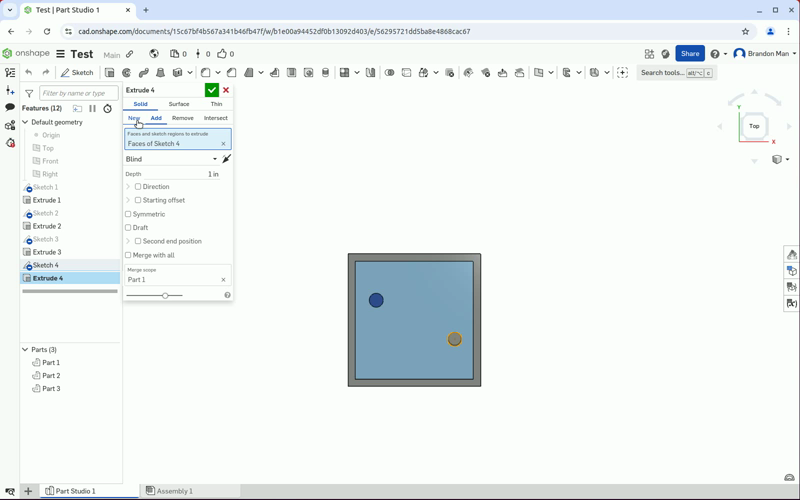
click(137, 120)
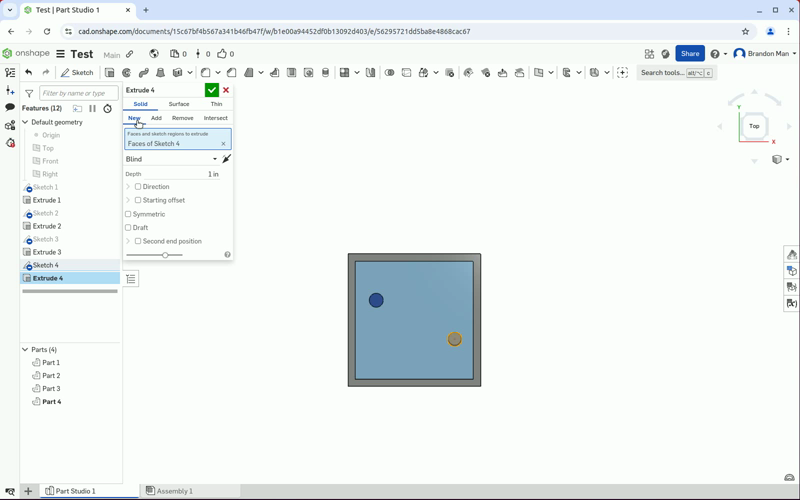
key(tab, 4)
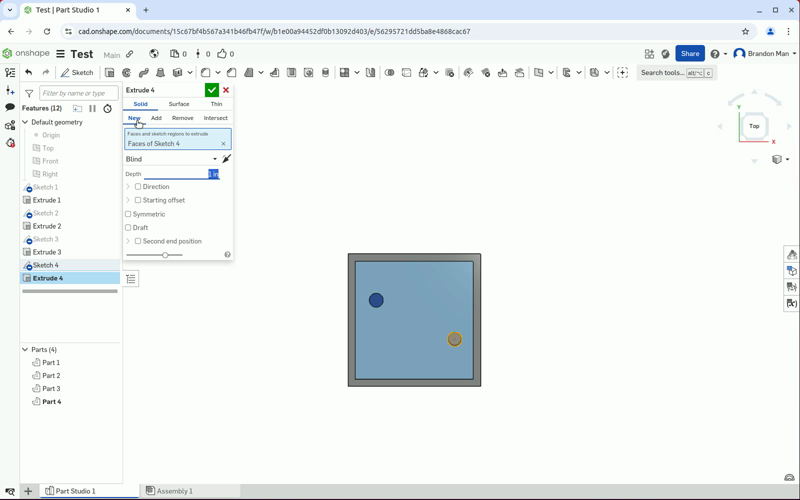
text(6.499)
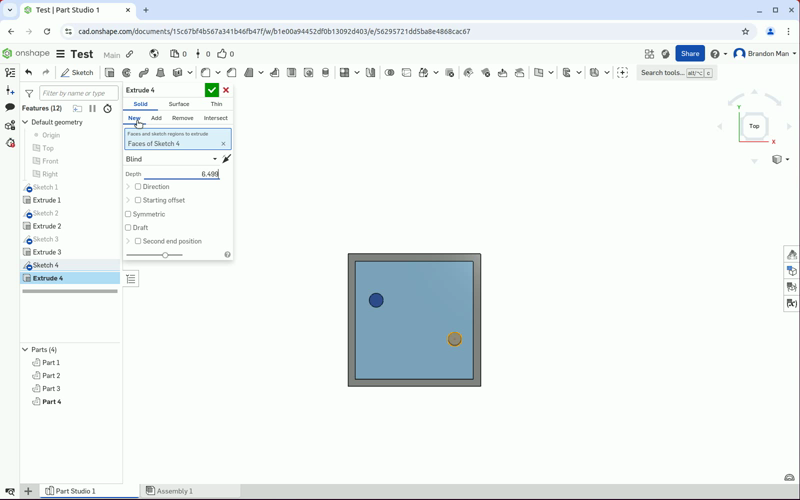
key(enter)
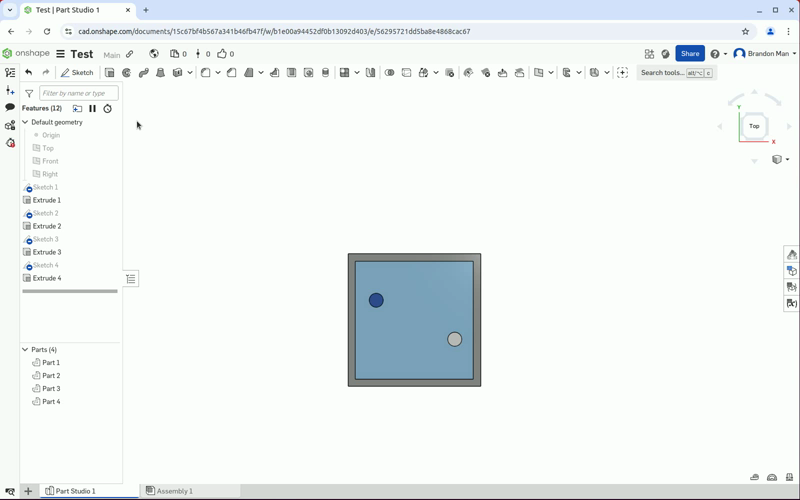
key(shift+h)
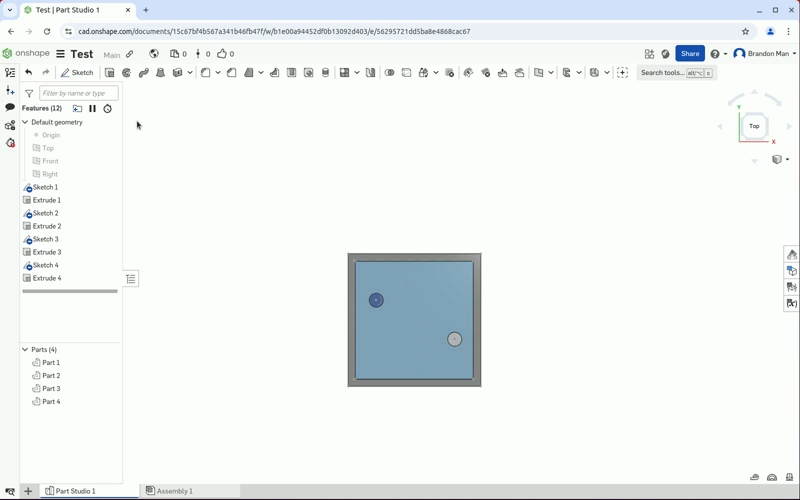
key(shift+h)
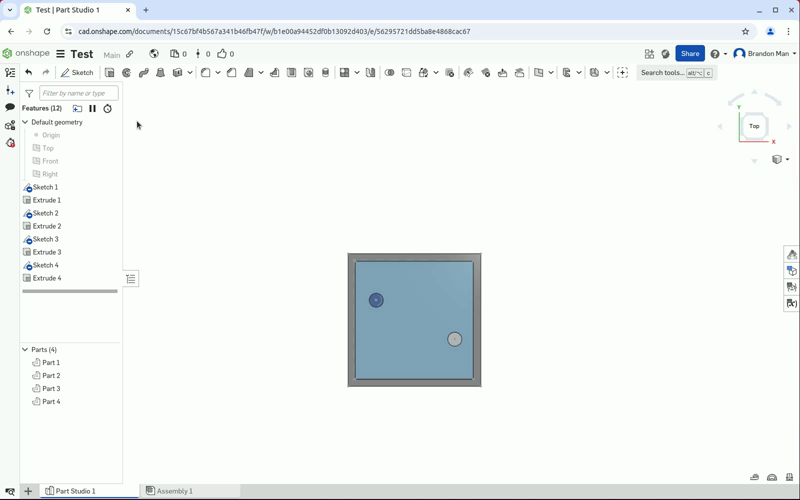
key(shift+7)
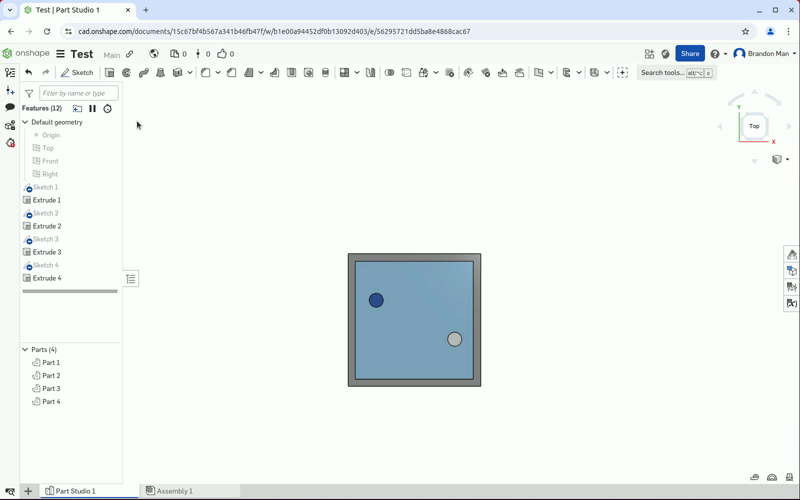
key(up, 3)
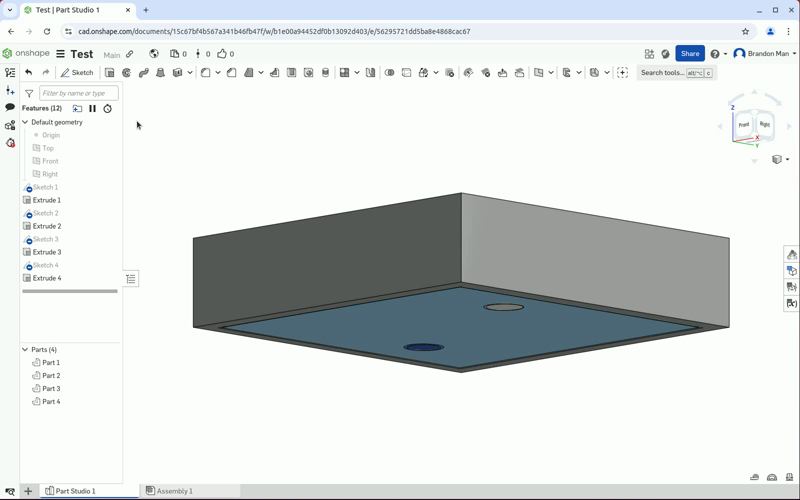
key(left, 3)
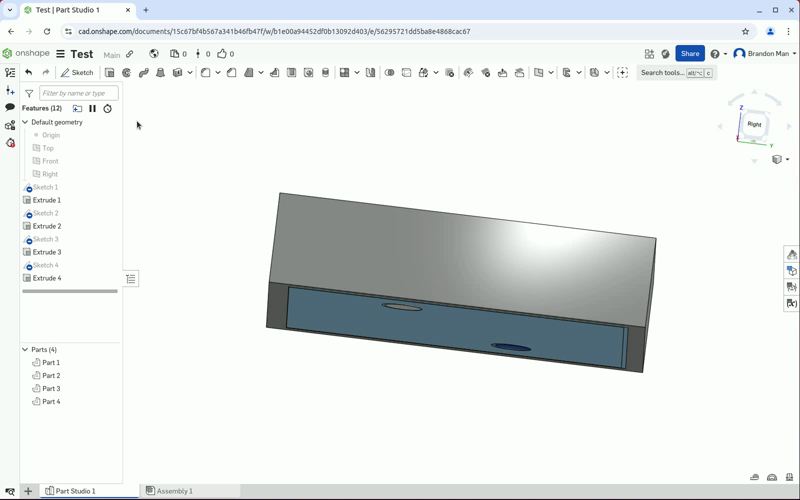
key(right, 3)
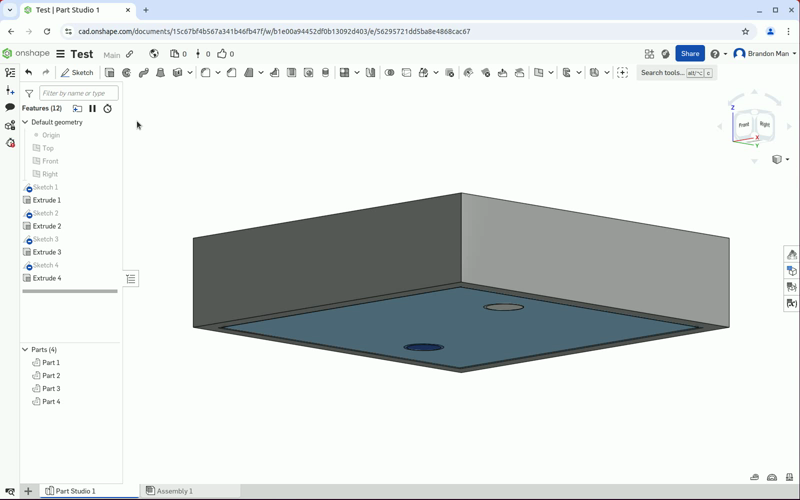
key(down, 3)
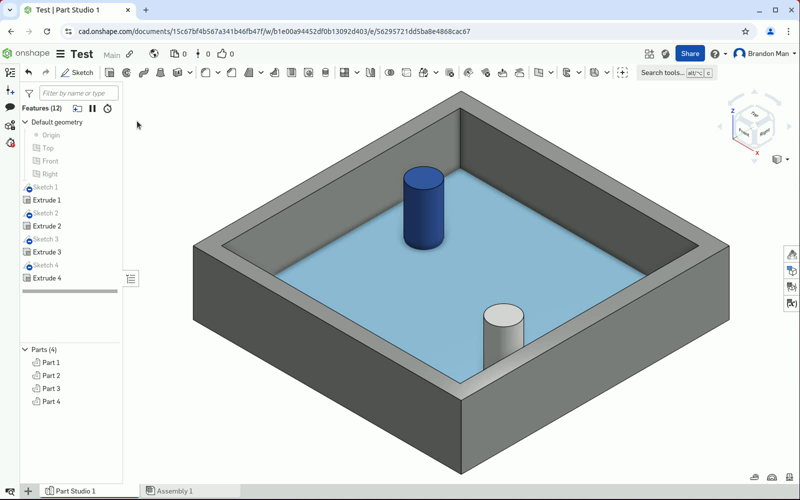
mouse_move(73, 189)
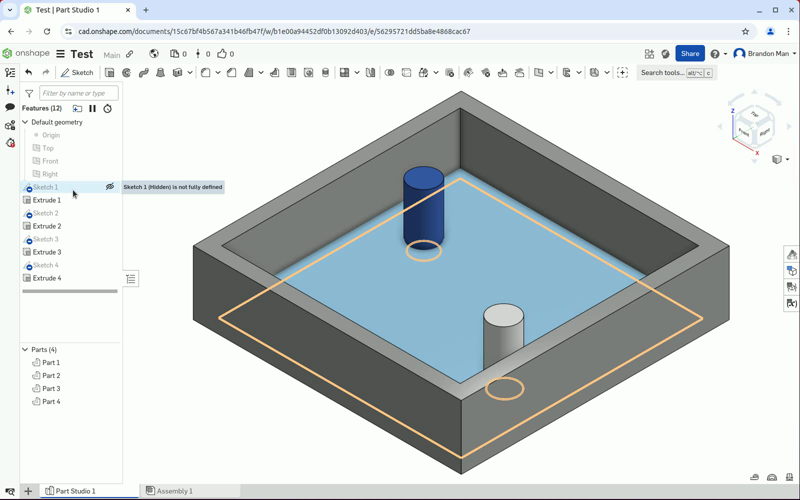
click(73, 189)